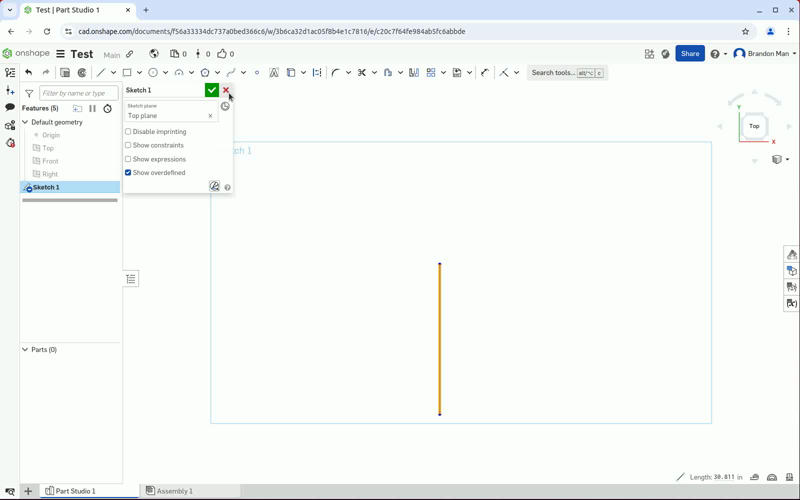
key(shift+h)
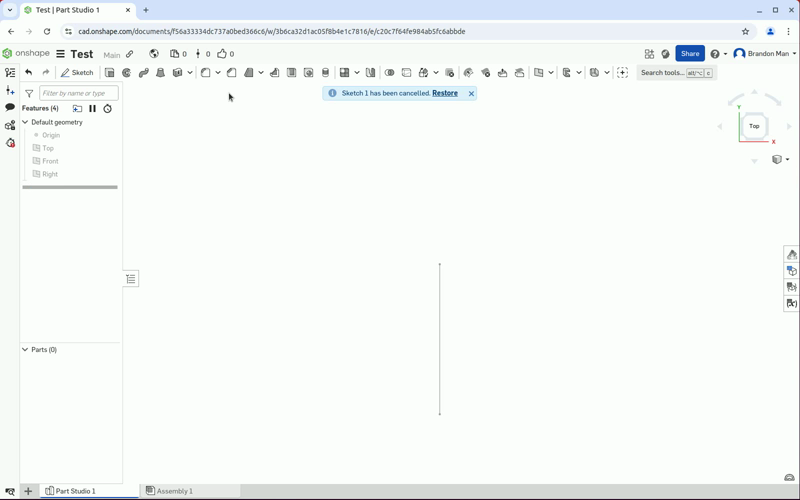
mouse_move(73, 352)
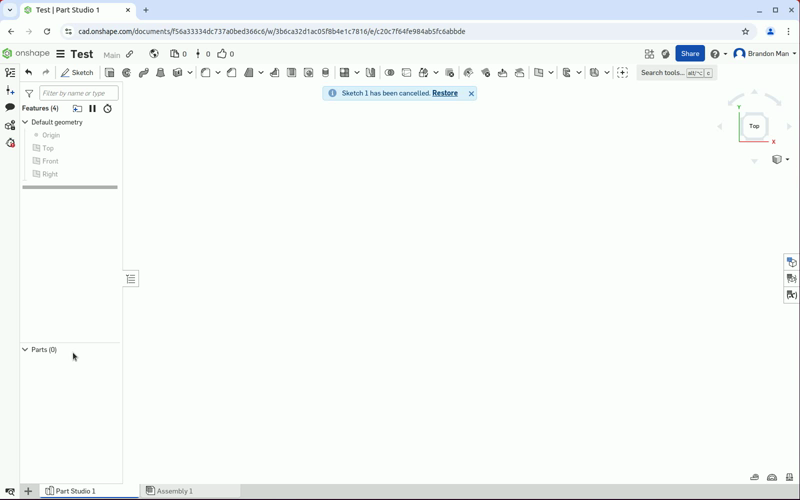
key(y)
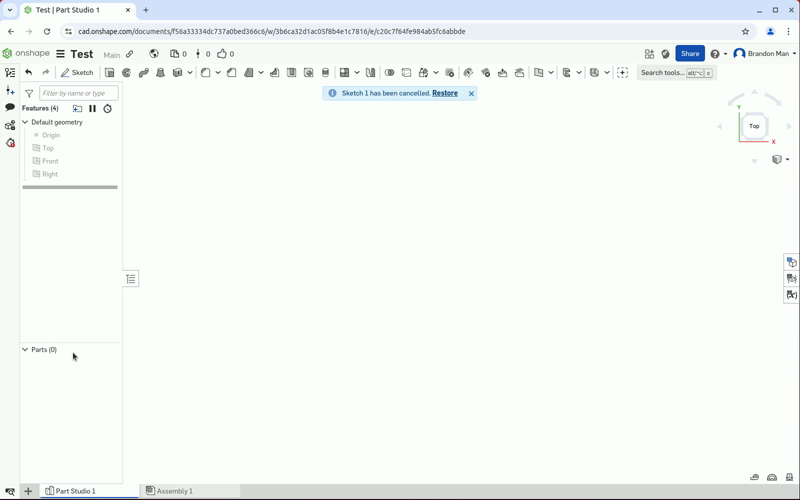
key(shift+p)
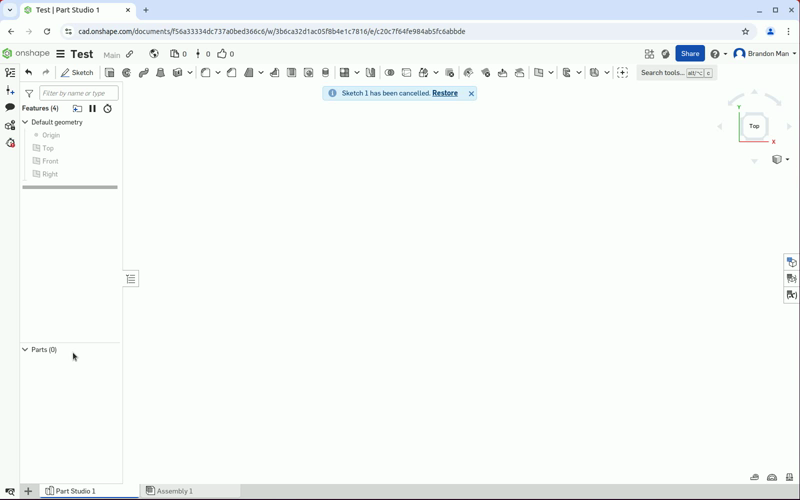
key(space)
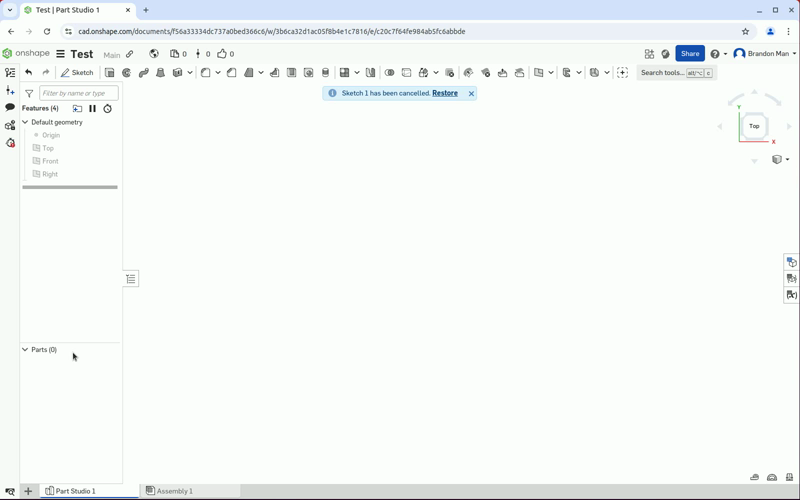
key_down(shift)
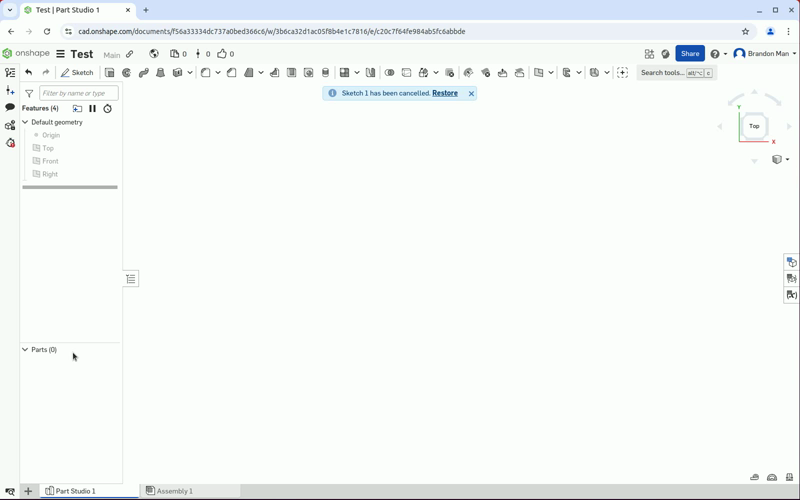
key(up)
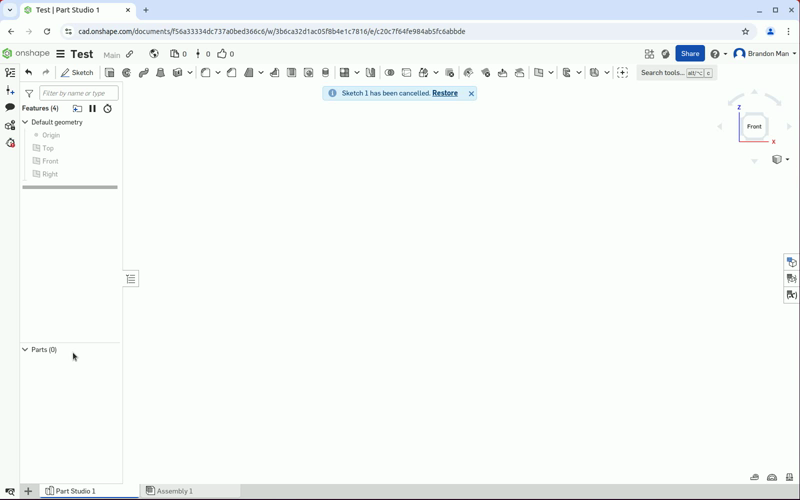
key_up(shift)
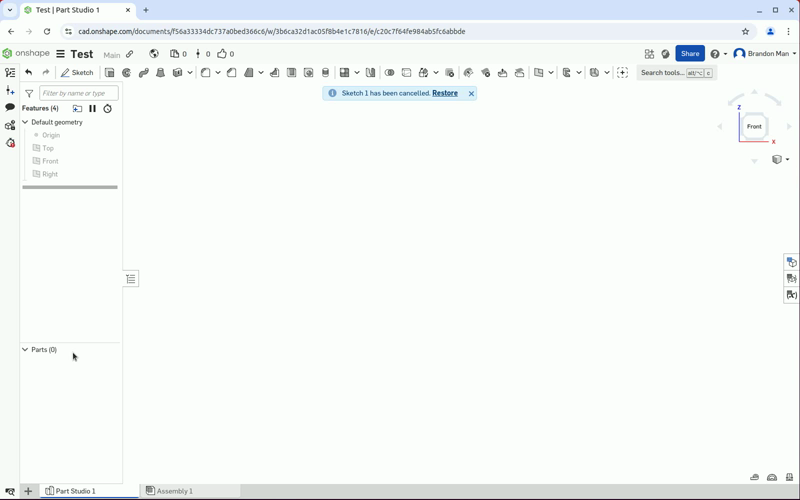
mouse_move(73, 352)
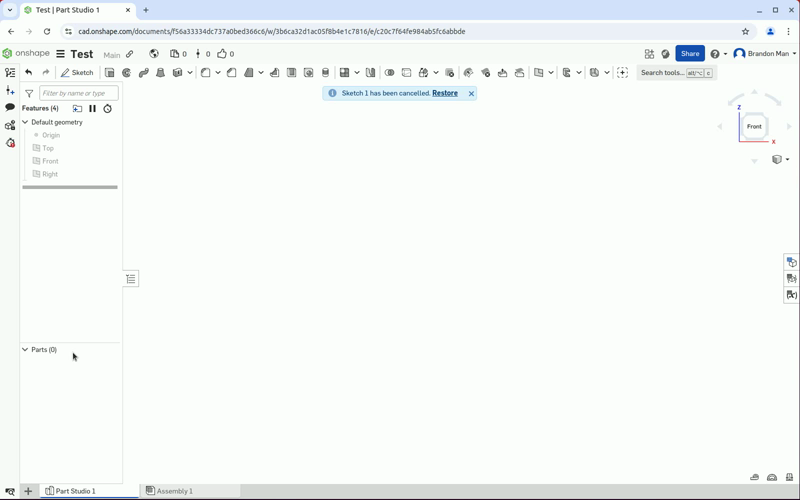
key(shift+y)
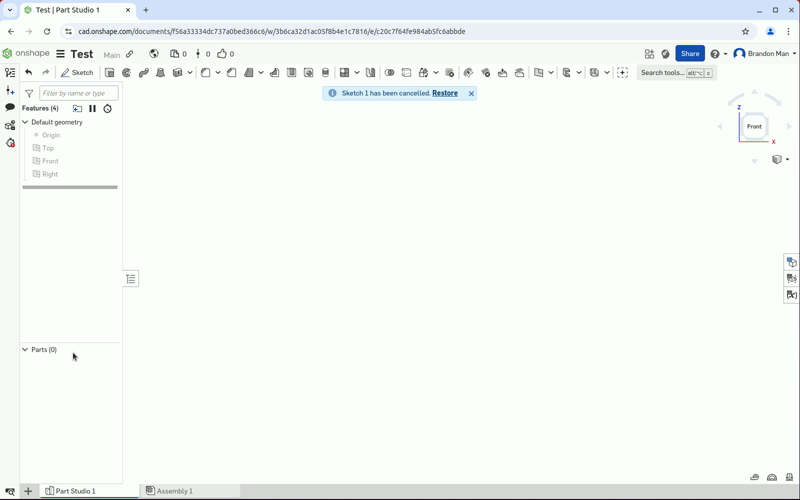
key(shift+s)
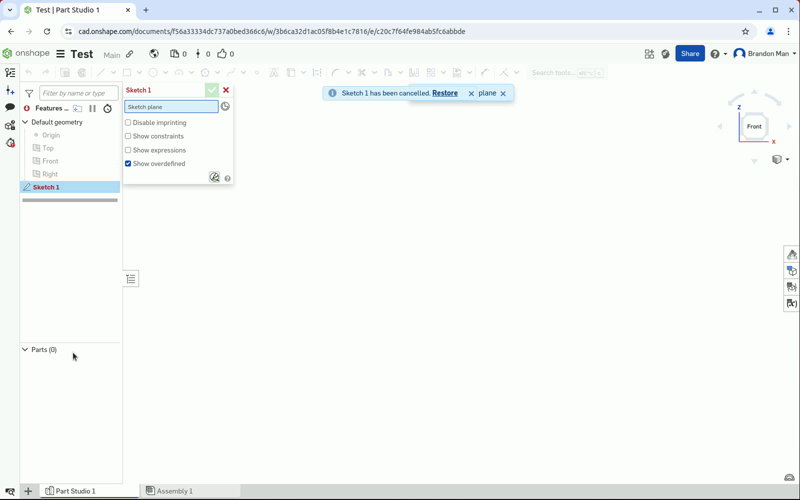
mouse_move(73, 163)
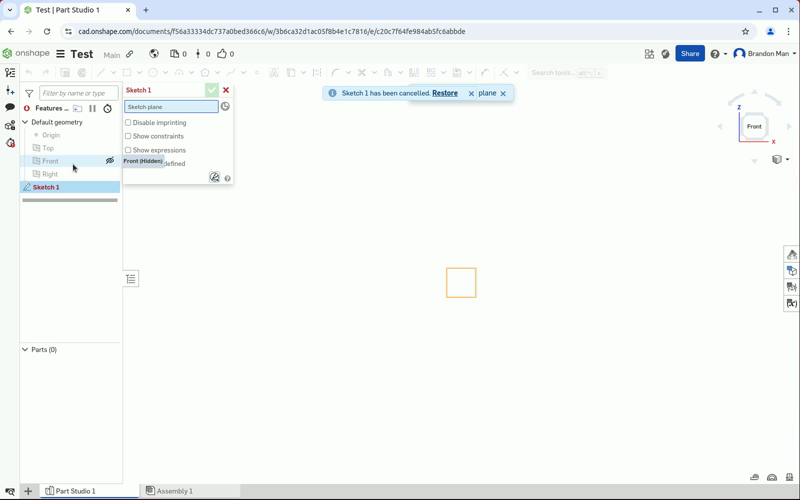
click(73, 163)
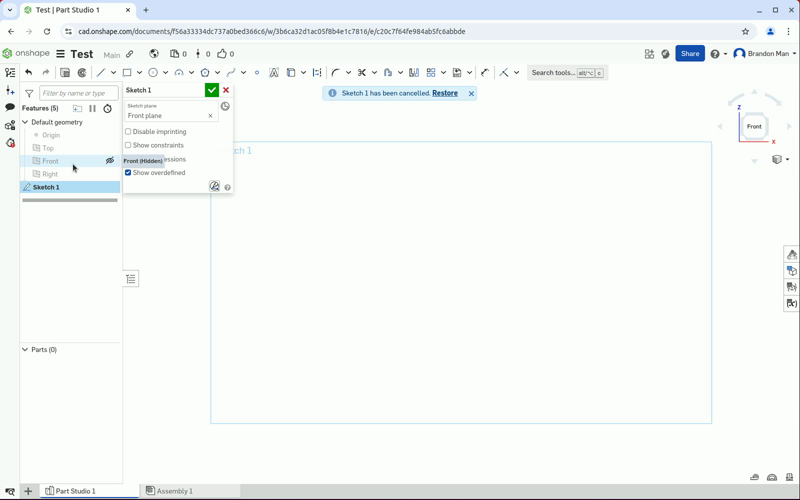
mouse_move(73, 352)
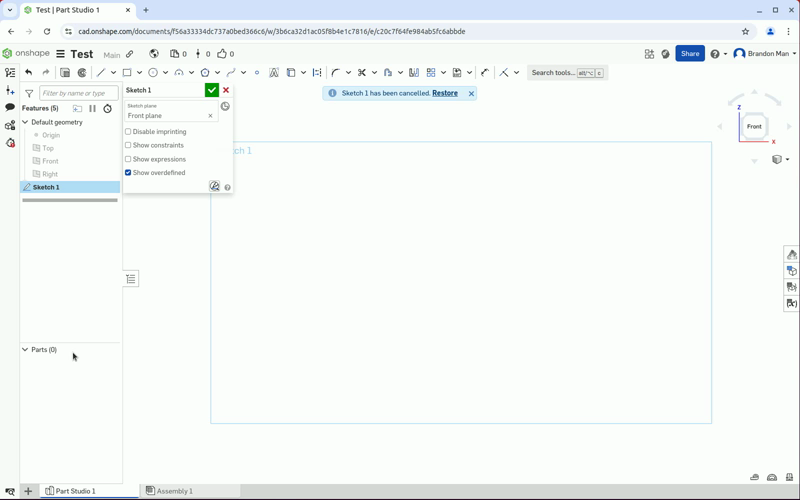
key(y)
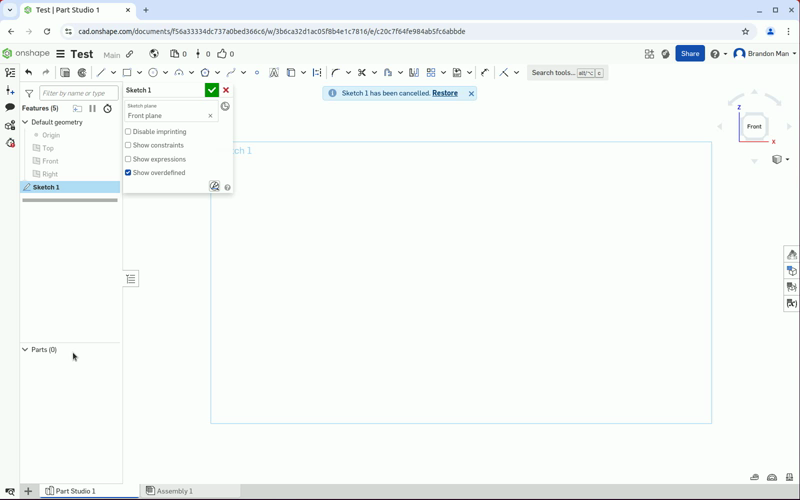
key(l)
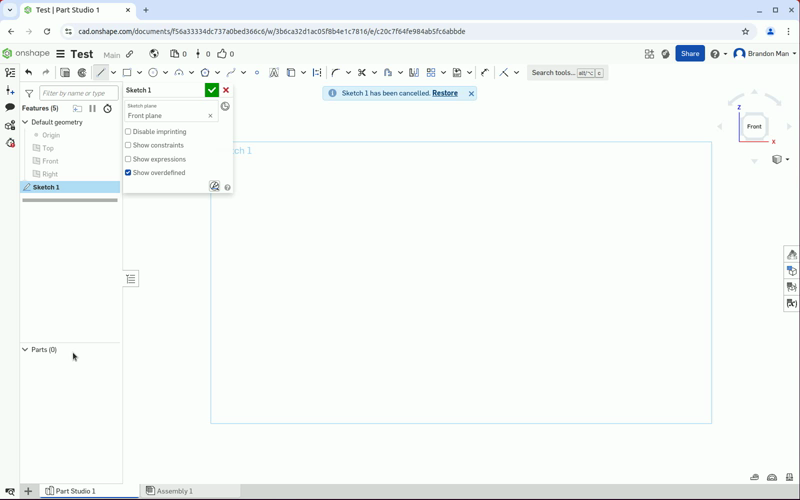
key_down(shift)
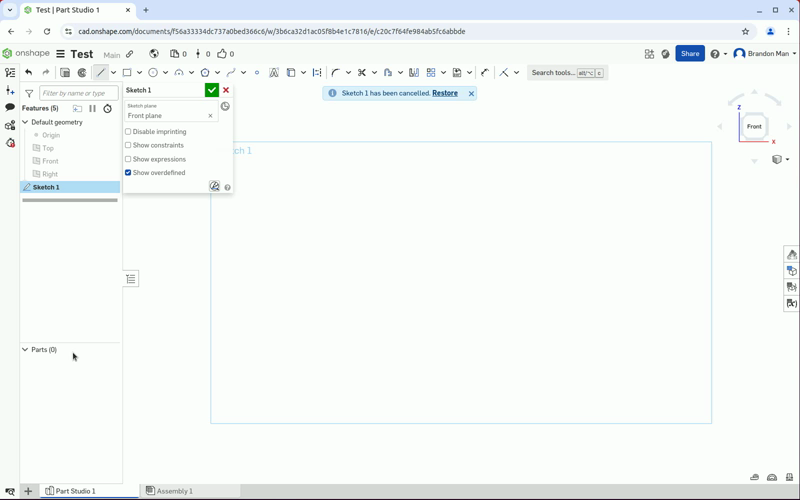
mouse_move(404, 370)
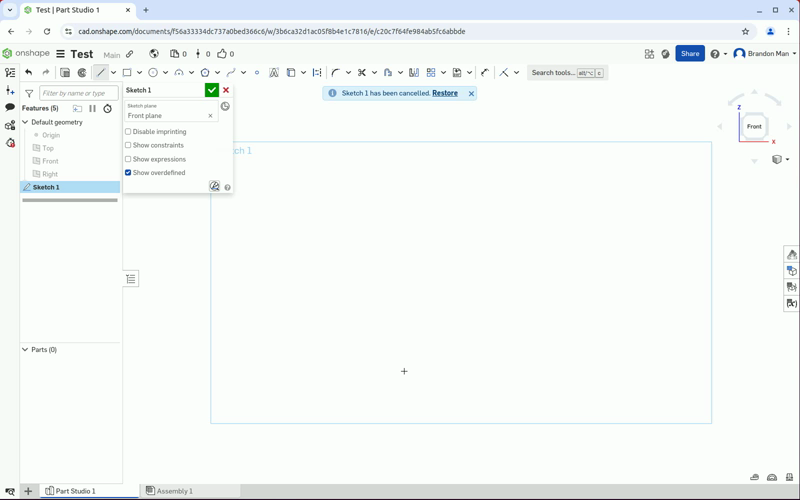
click(404, 370)
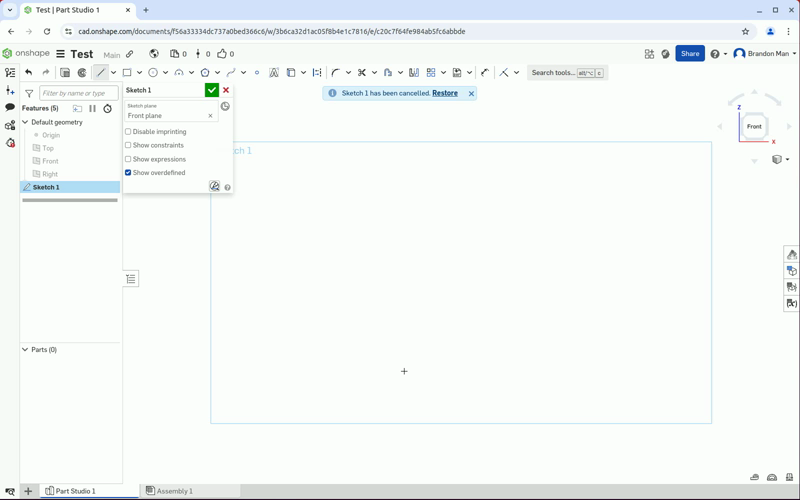
key_up(shift)
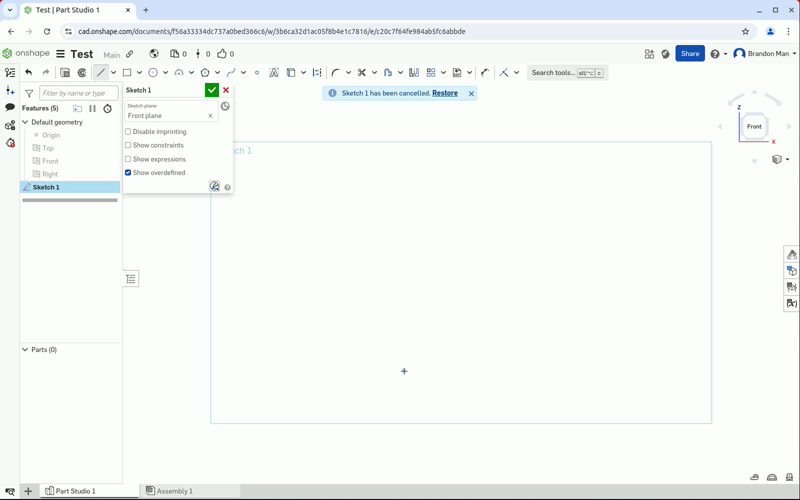
key_down(shift)
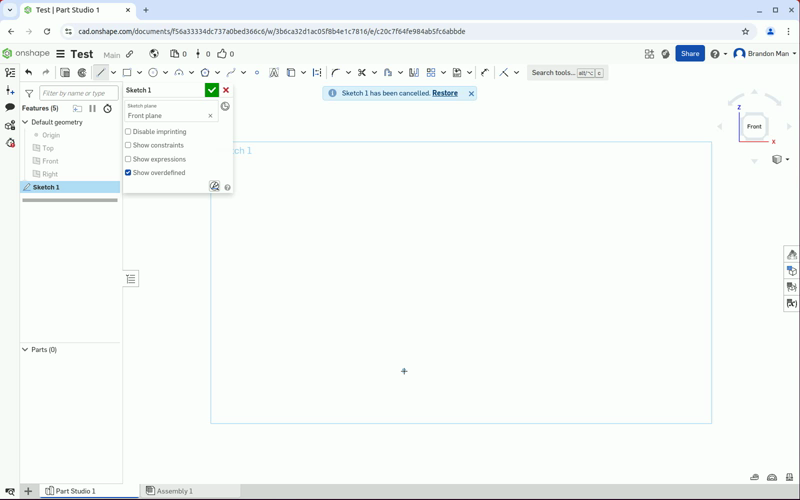
mouse_move(516, 370)
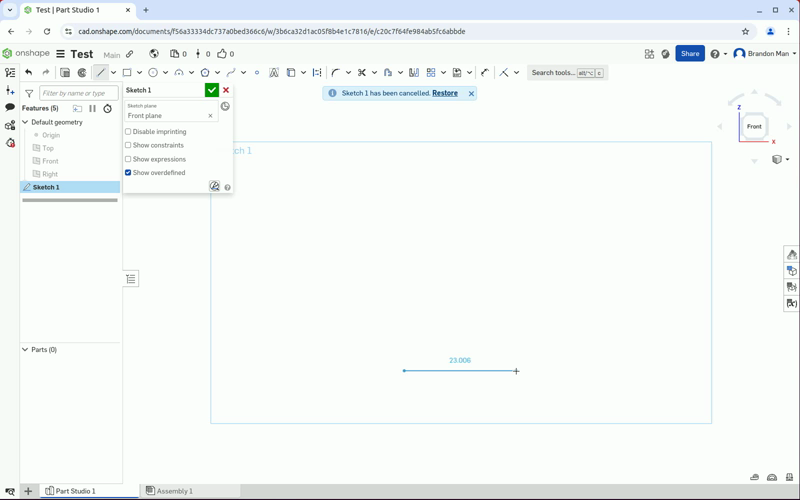
click(516, 370)
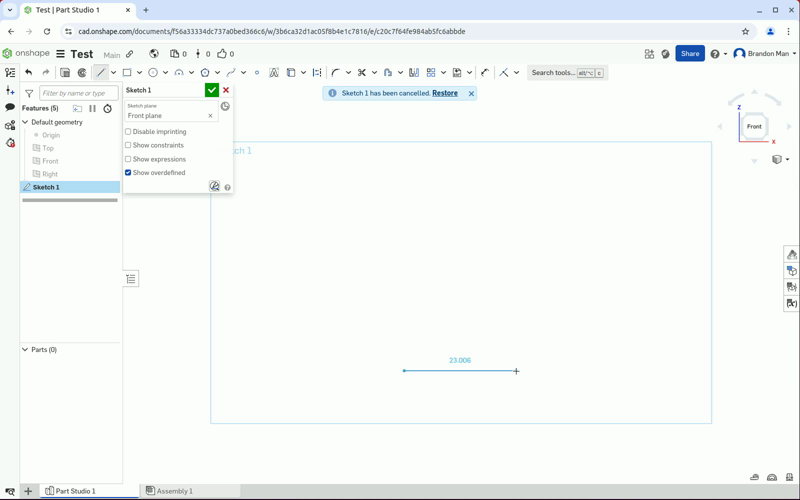
key_up(shift)
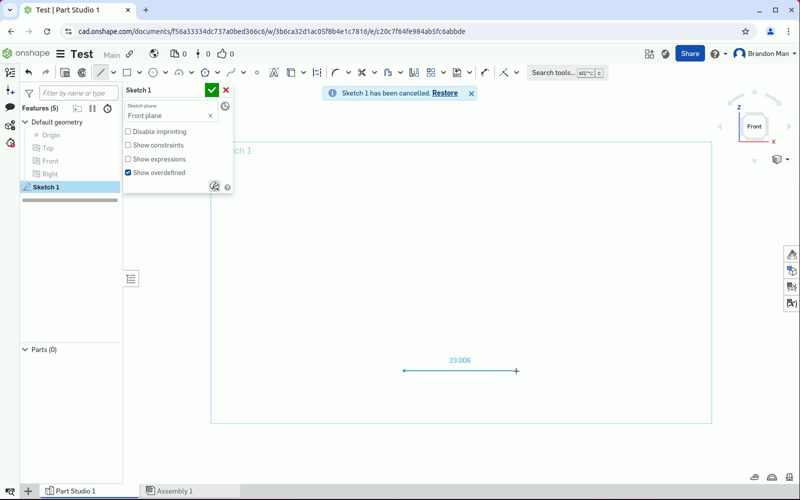
key_down(shift)
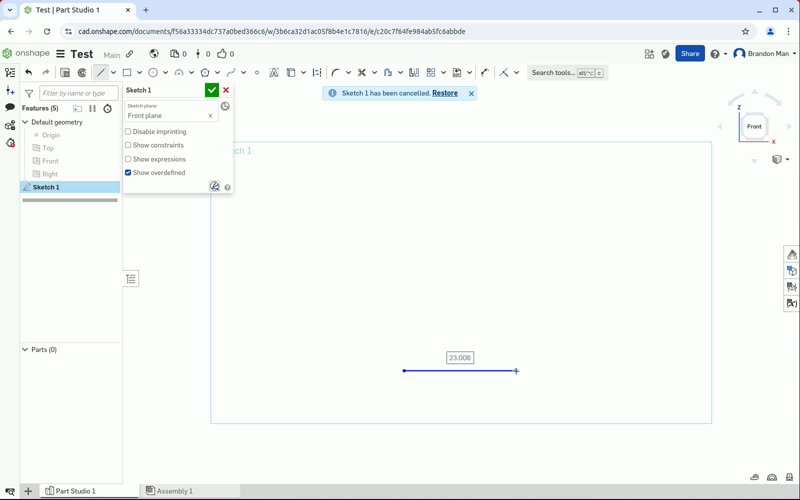
mouse_move(516, 196)
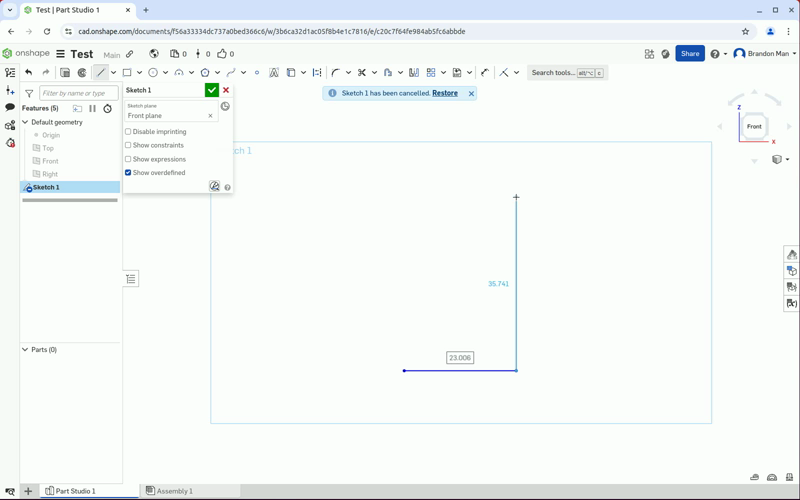
click(516, 196)
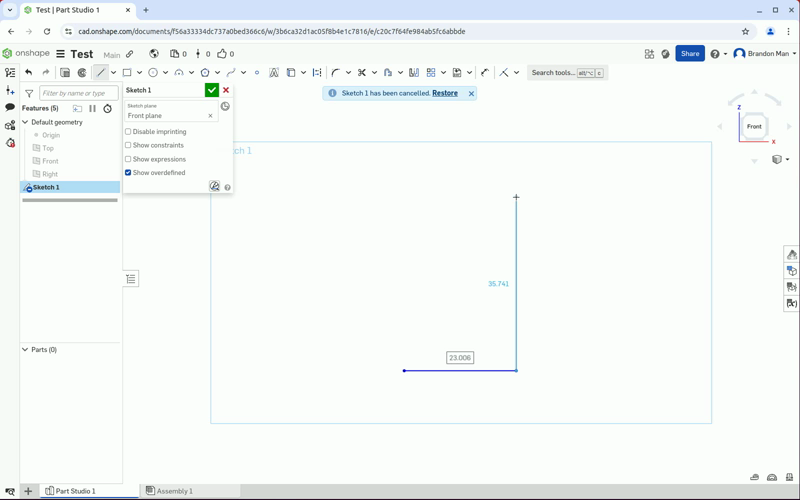
key_up(shift)
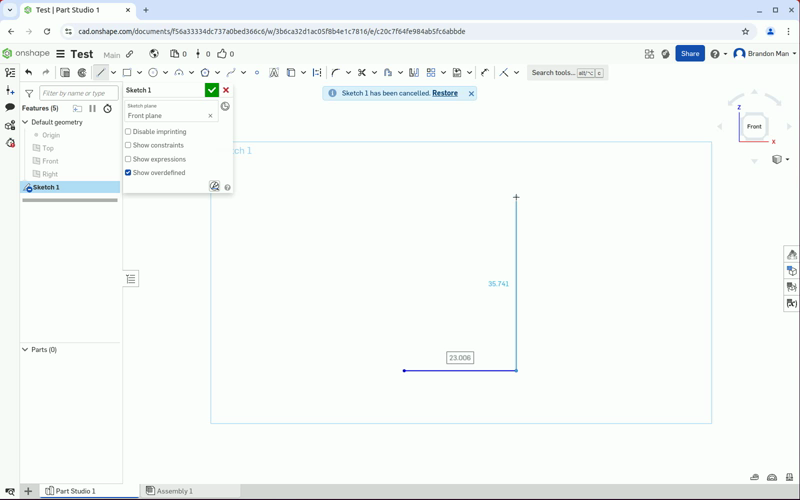
key_down(shift)
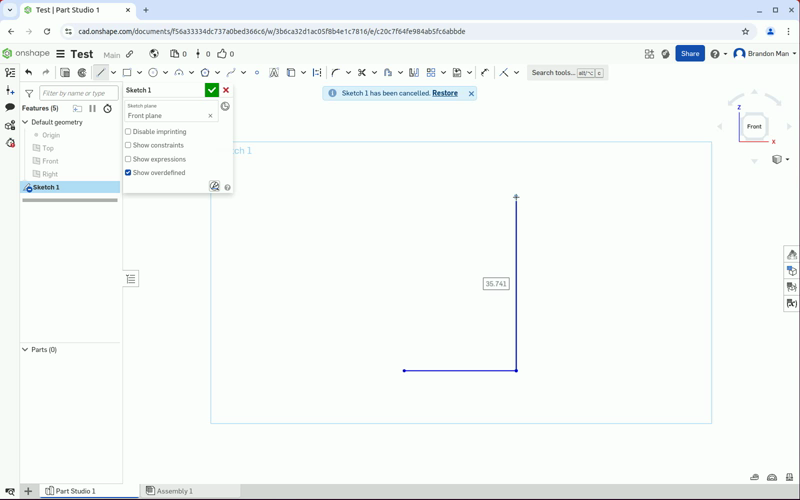
mouse_move(404, 196)
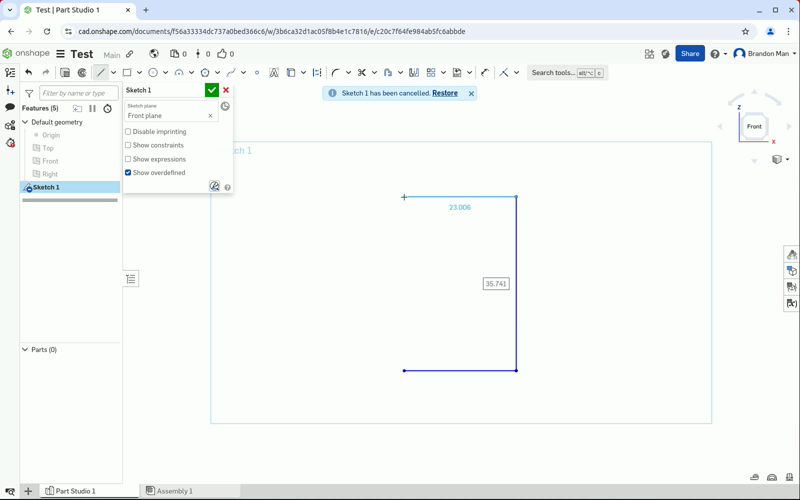
click(404, 196)
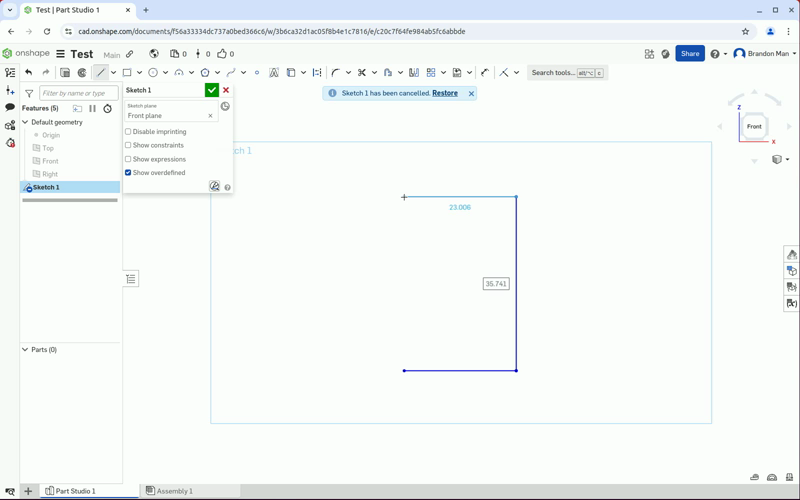
key_up(shift)
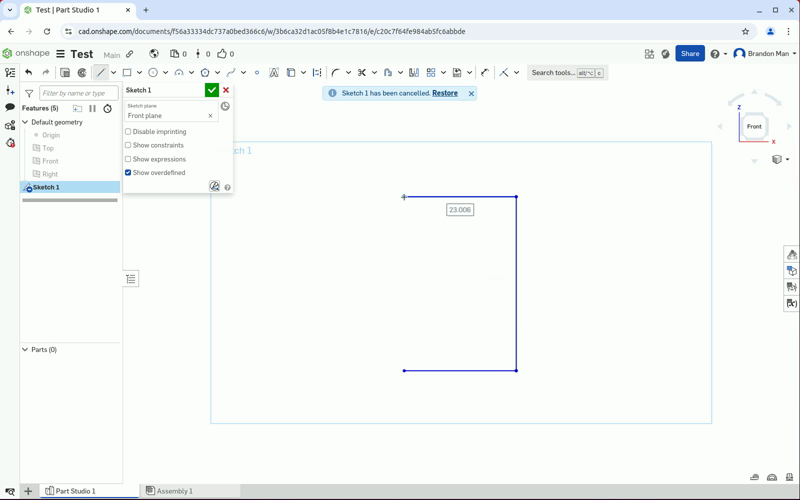
key_down(shift)
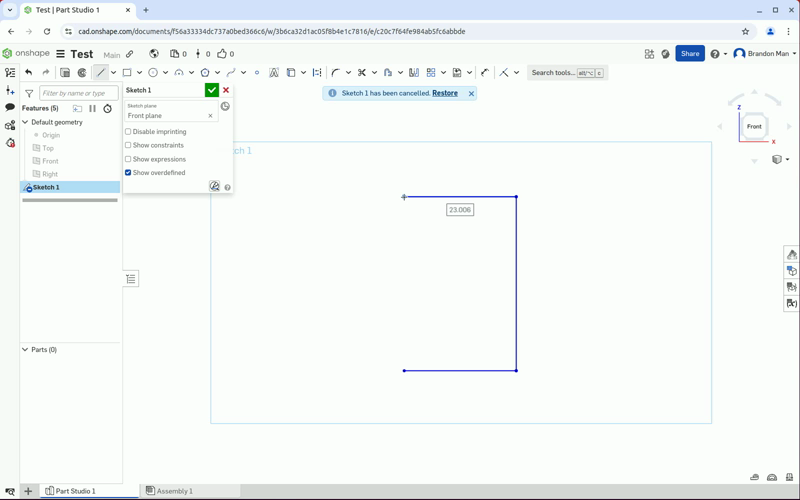
mouse_move(404, 370)
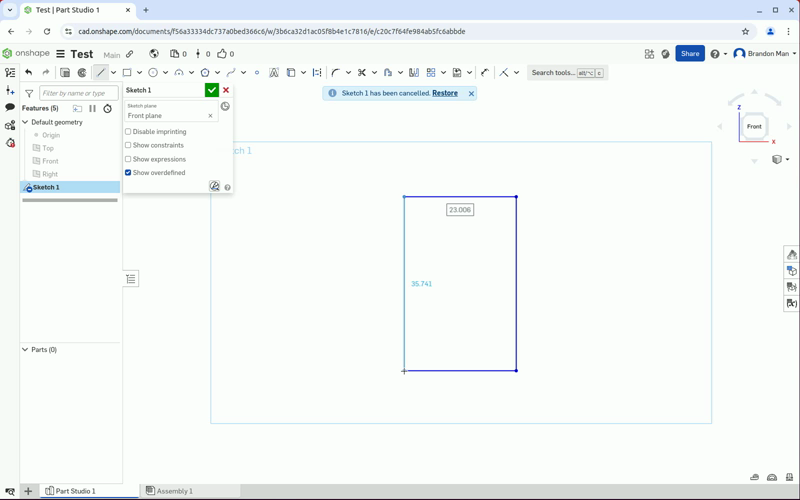
key_up(shift)
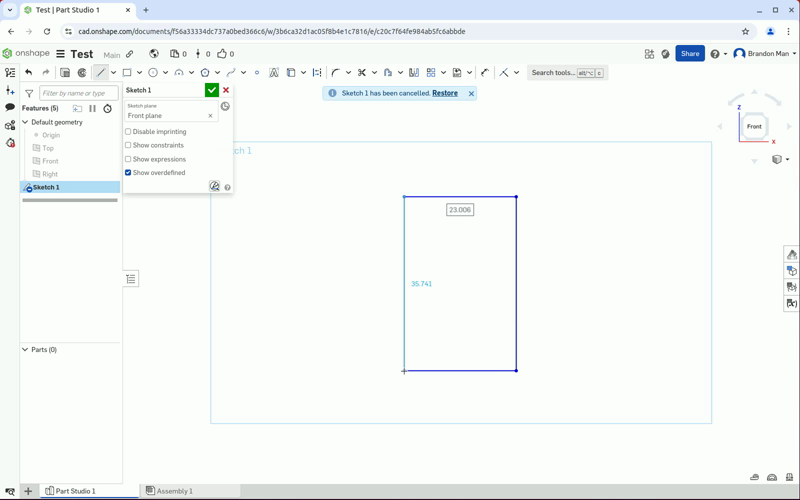
click(404, 370)
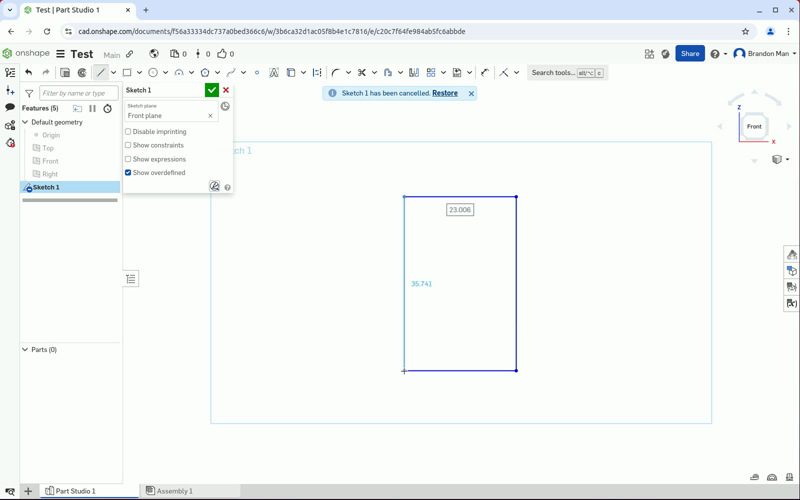
key(esc)
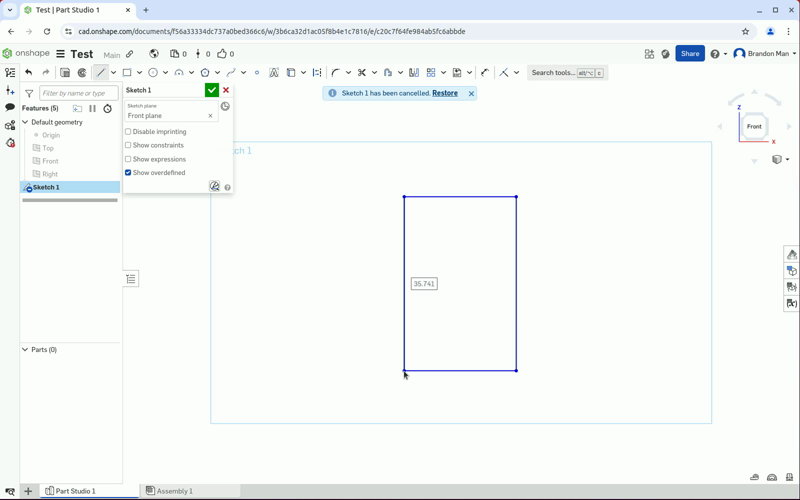
mouse_move(456, 278)
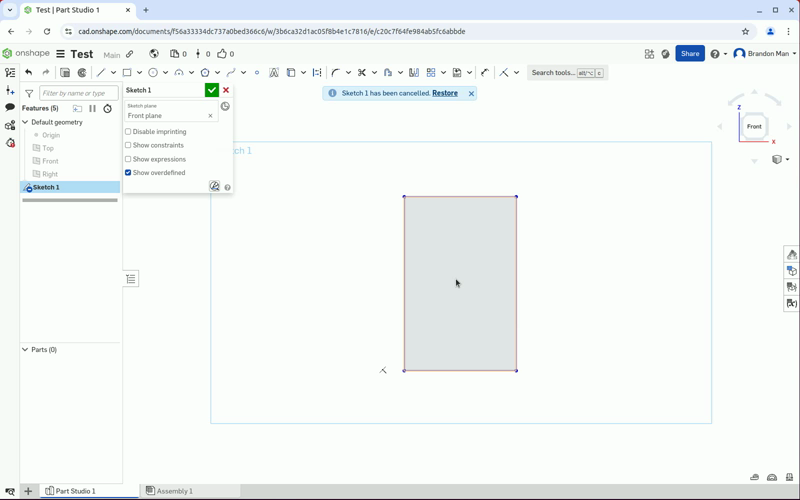
click(456, 278)
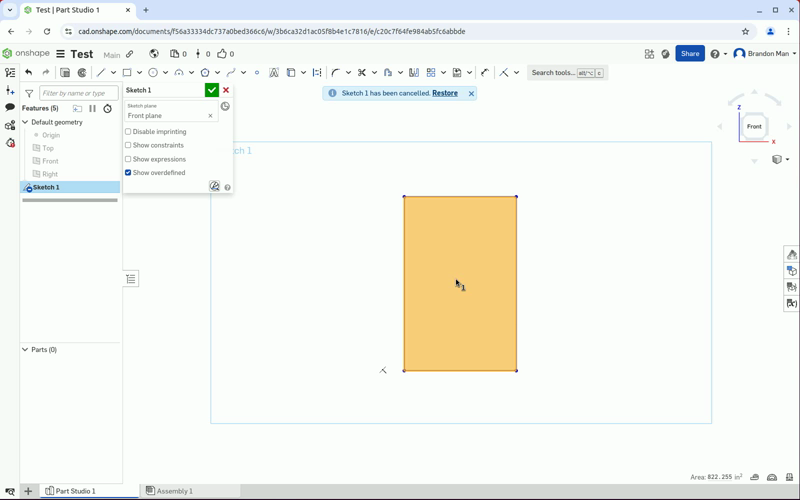
mouse_move(73, 352)
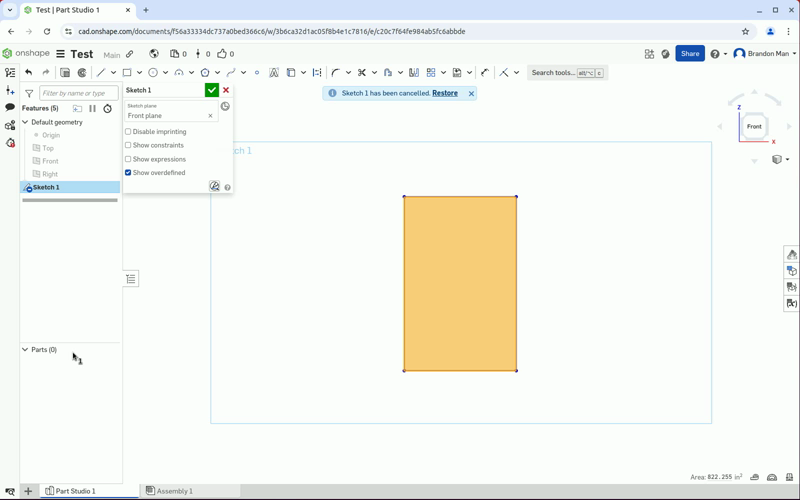
key(shift+y)
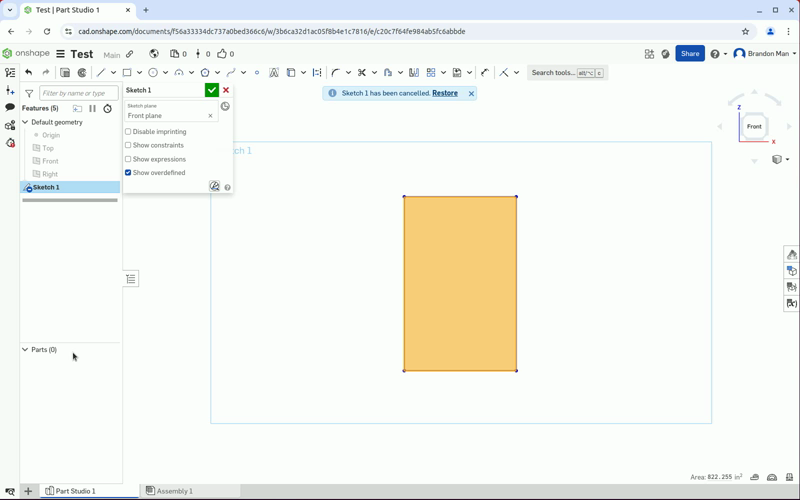
key(shift+e)
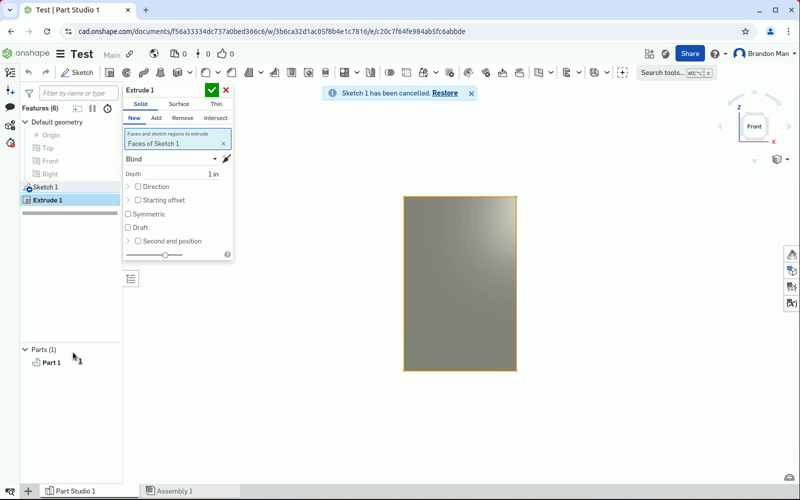
mouse_move(143, 106)
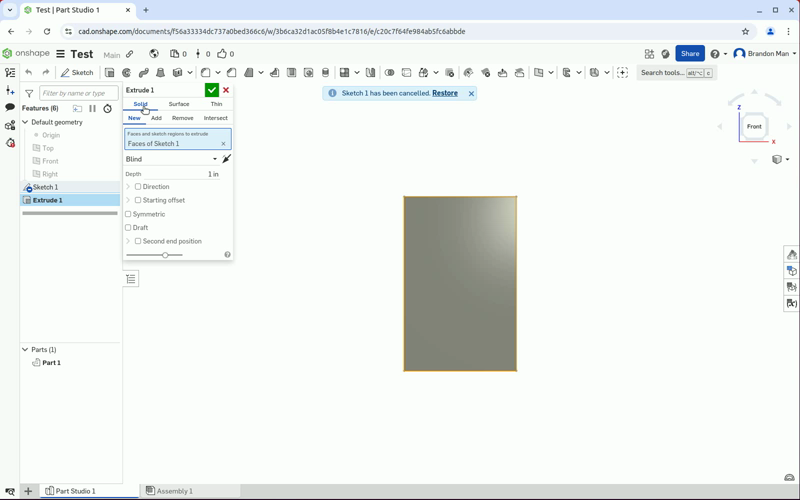
click(143, 106)
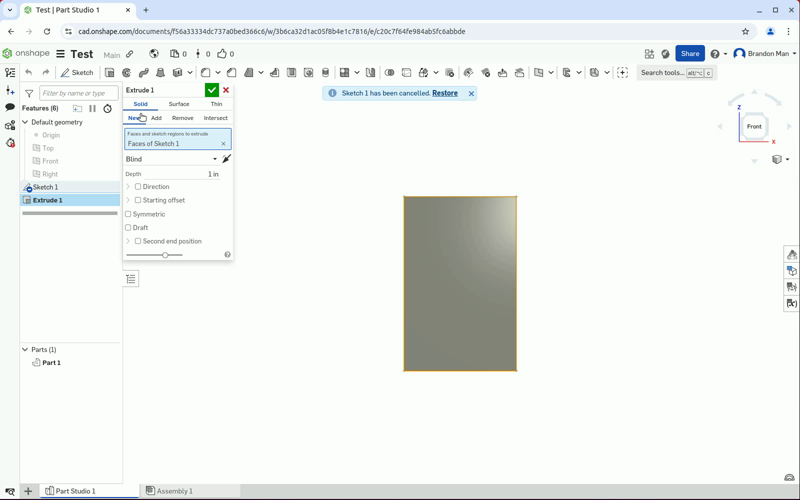
mouse_move(137, 120)
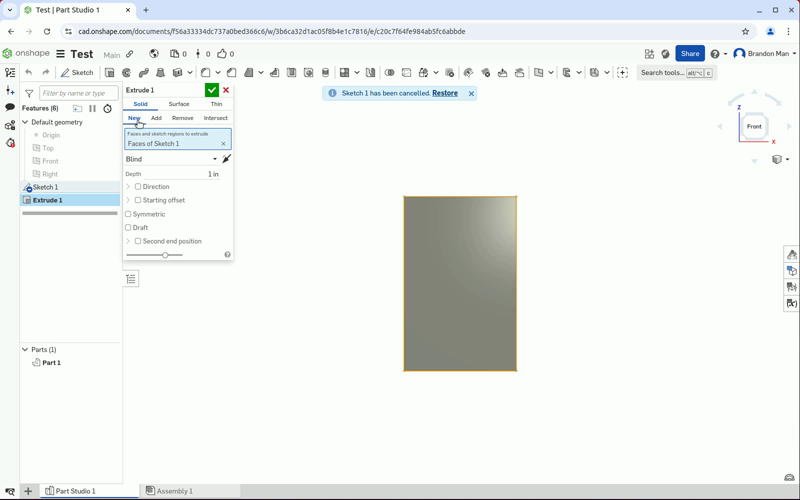
click(137, 120)
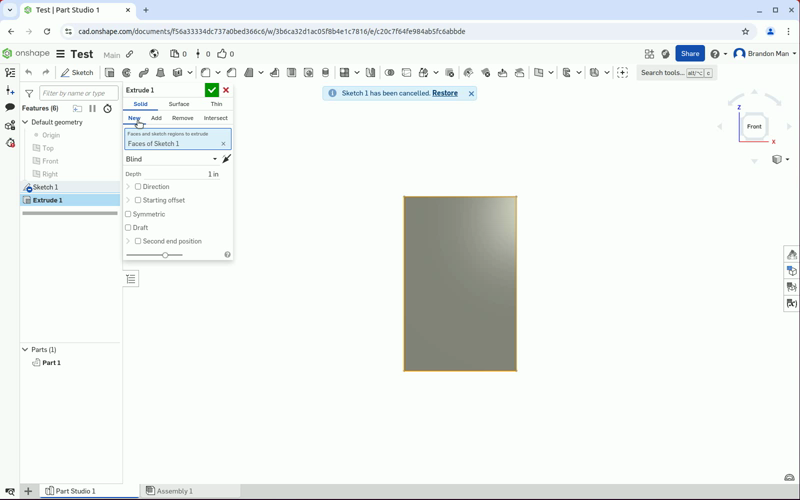
key(tab, 4)
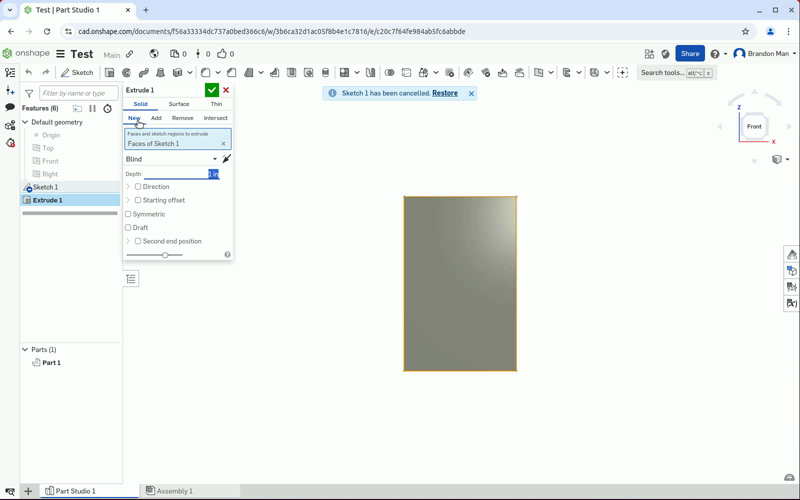
text(23.108)
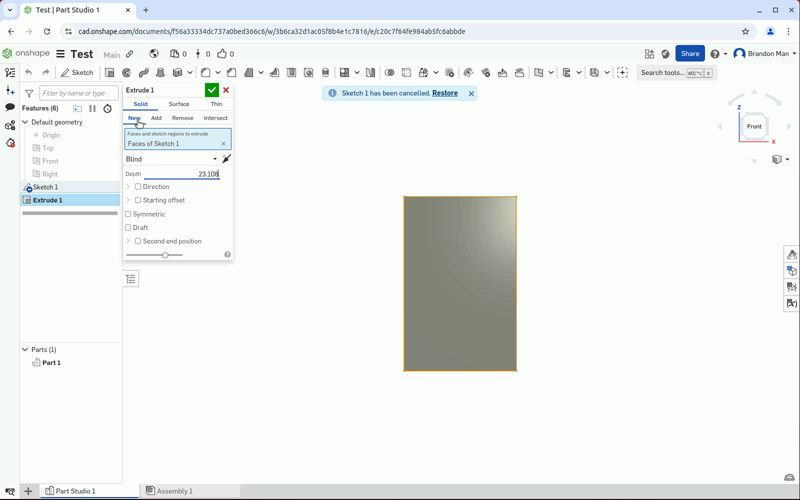
key(enter)
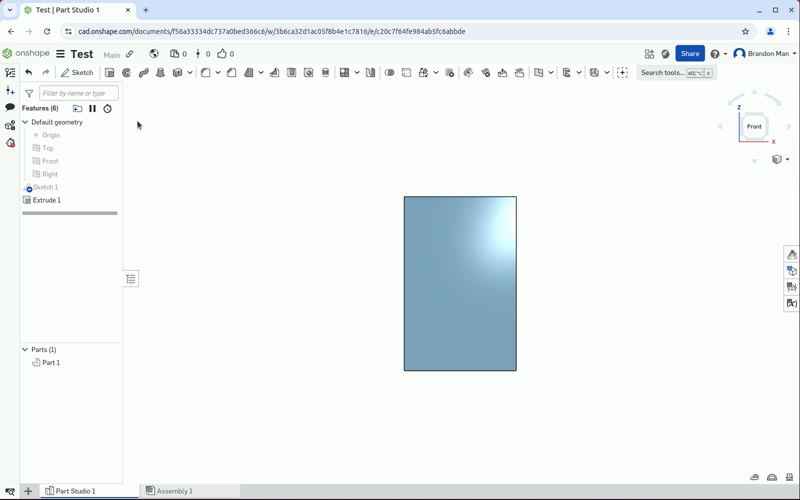
key(shift+h)
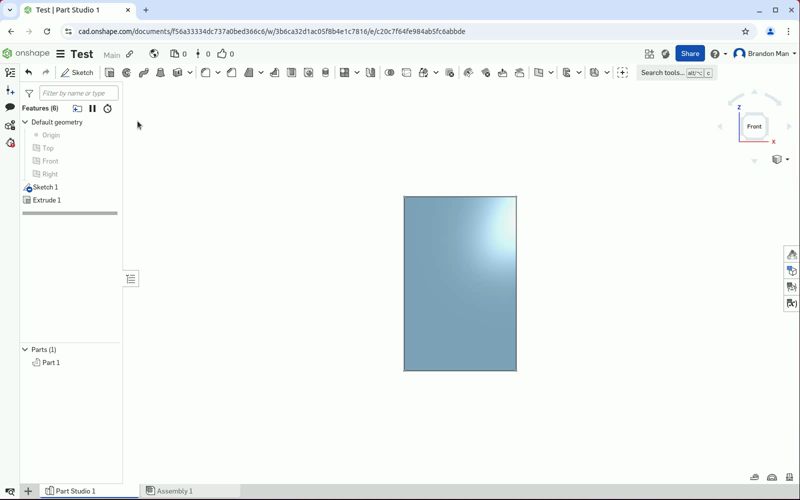
key(shift+h)
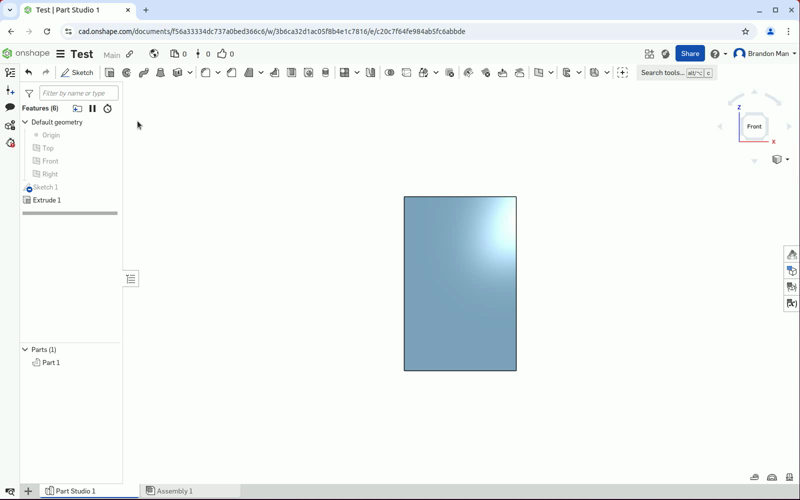
mouse_move(73, 189)
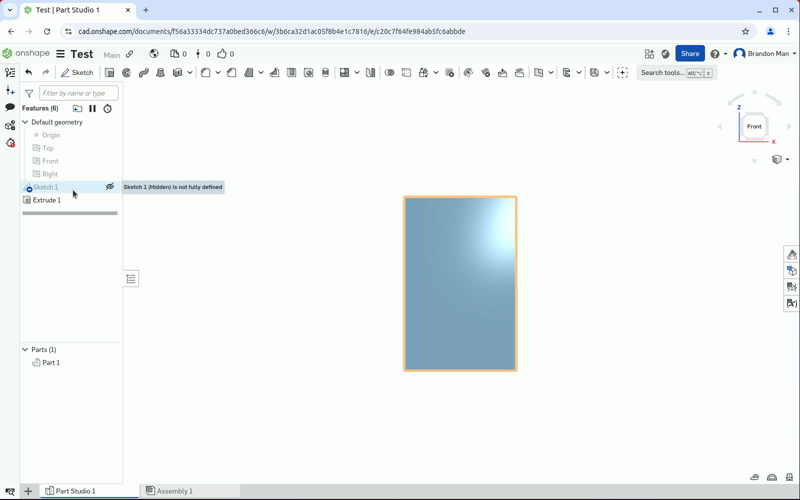
click(73, 189)
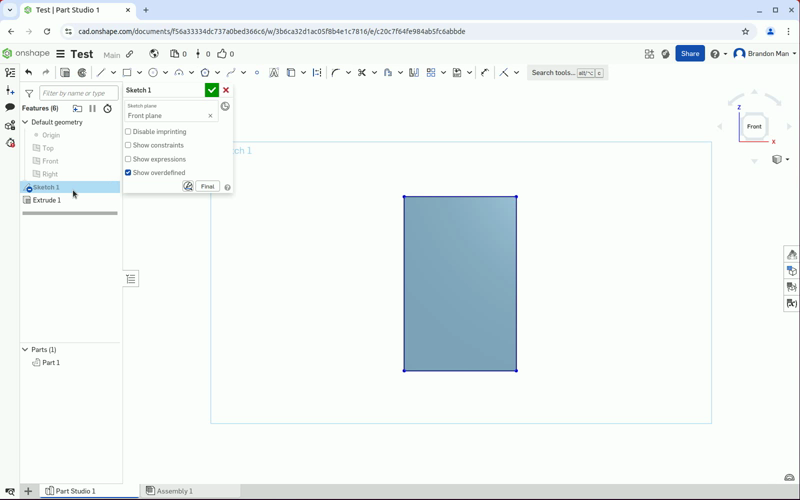
mouse_move(229, 92)
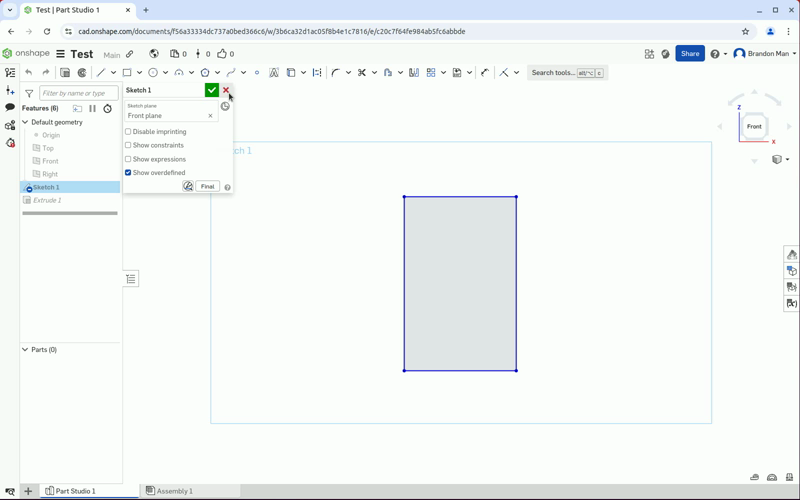
click(229, 92)
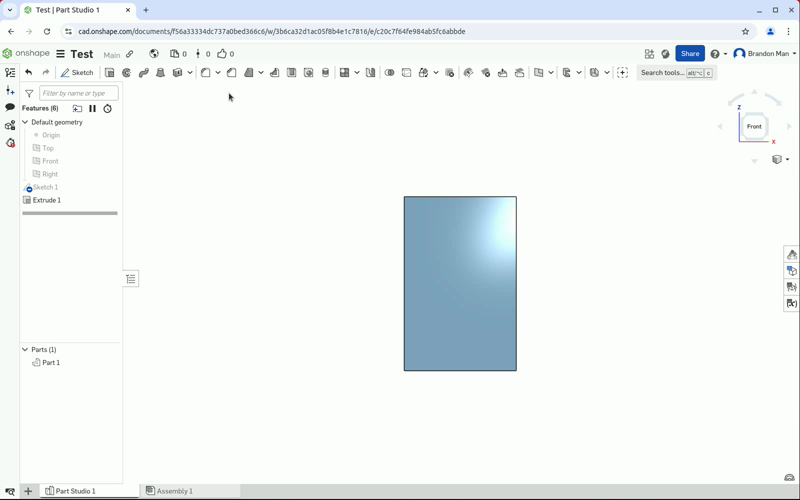
mouse_move(73, 352)
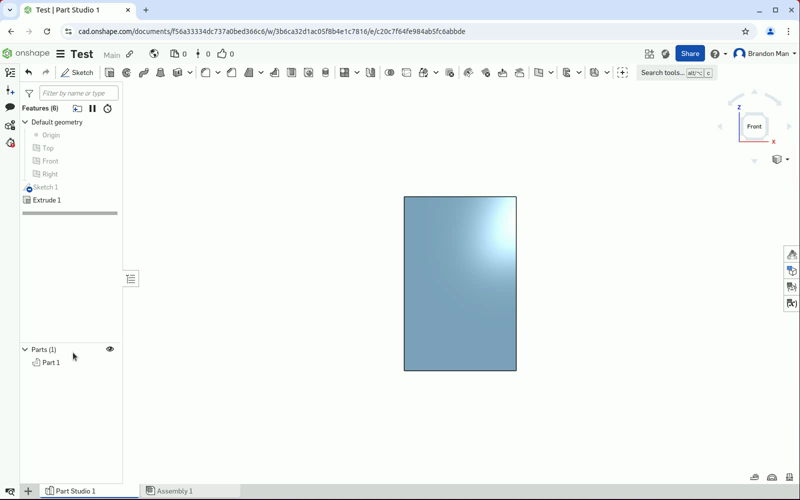
key(y)
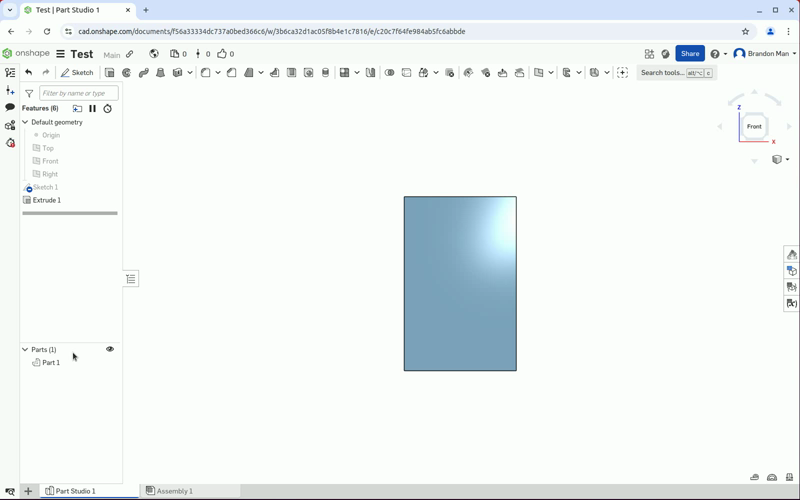
key(shift+p)
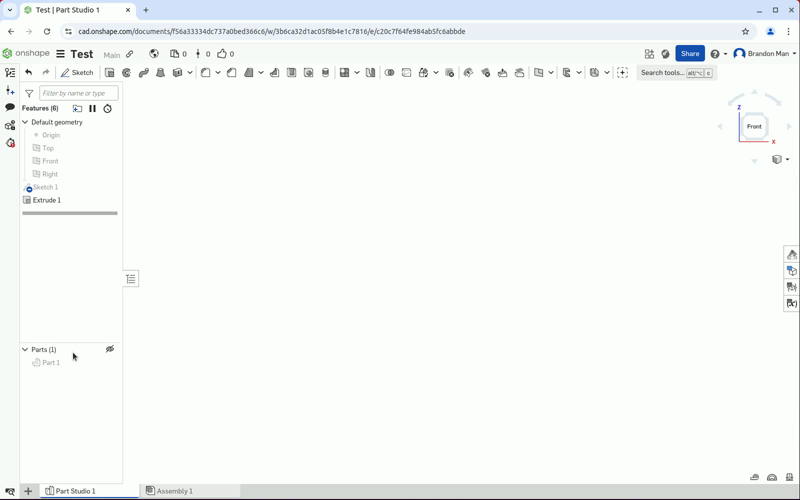
key(space)
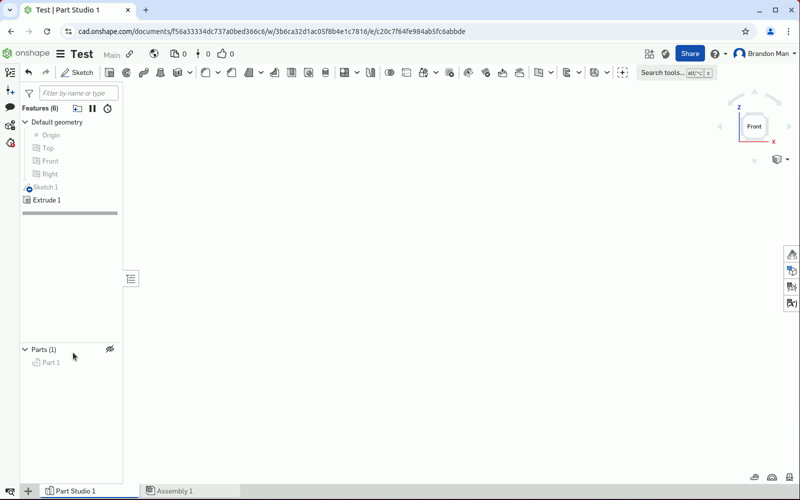
key_down(shift)
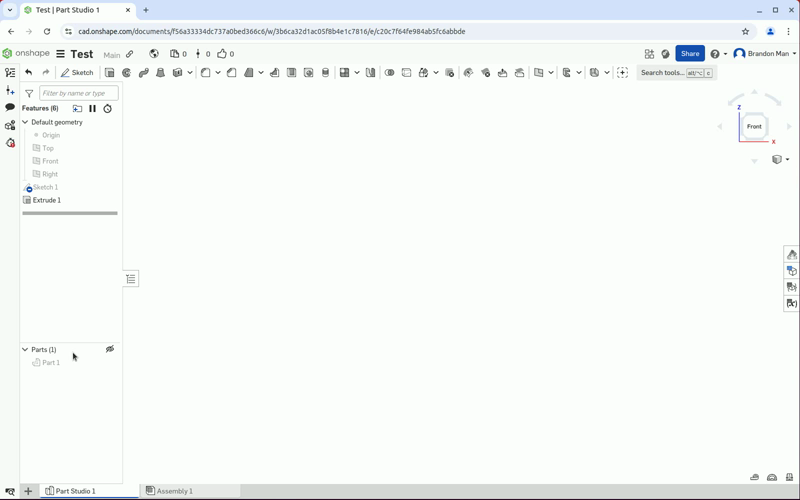
key(down)
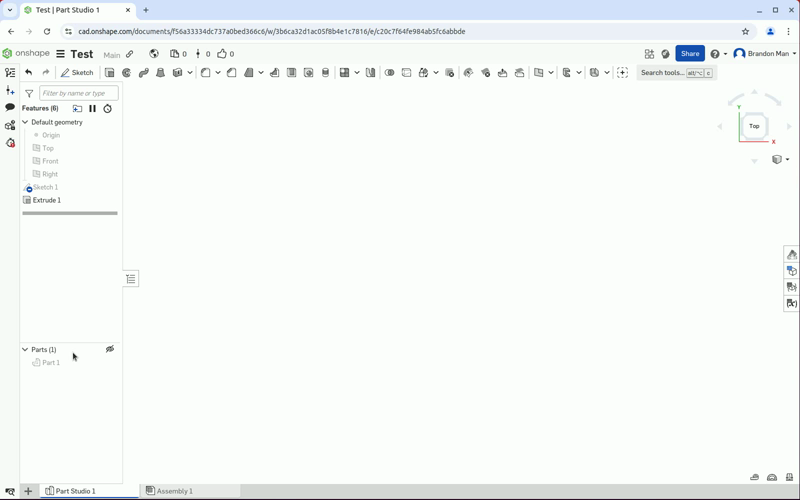
key_up(shift)
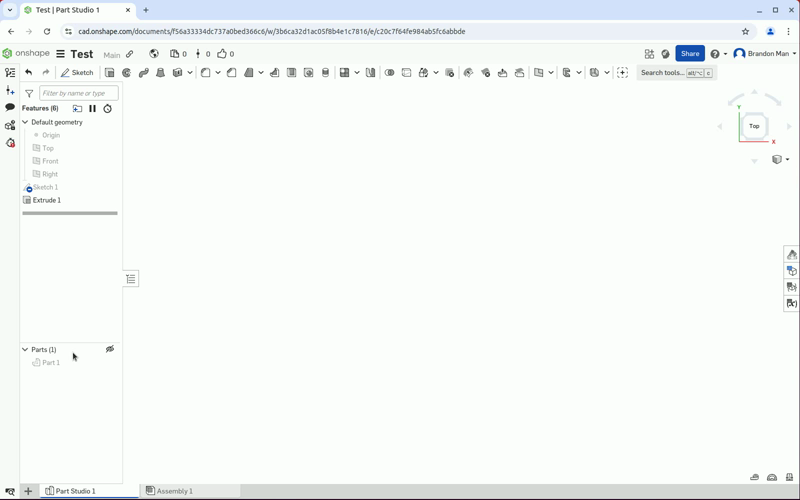
mouse_move(73, 352)
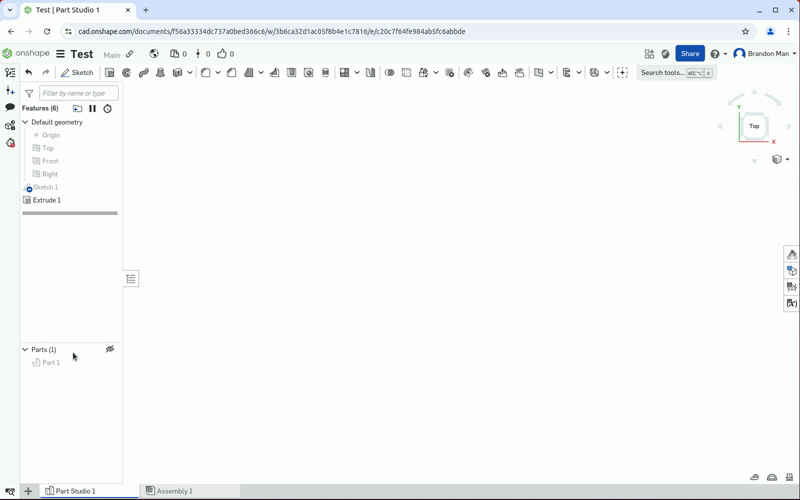
key(shift+y)
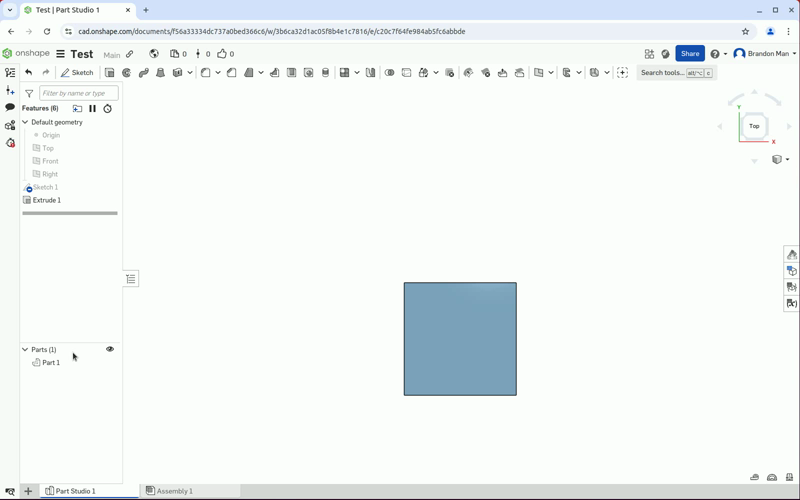
mouse_move(541, 75)
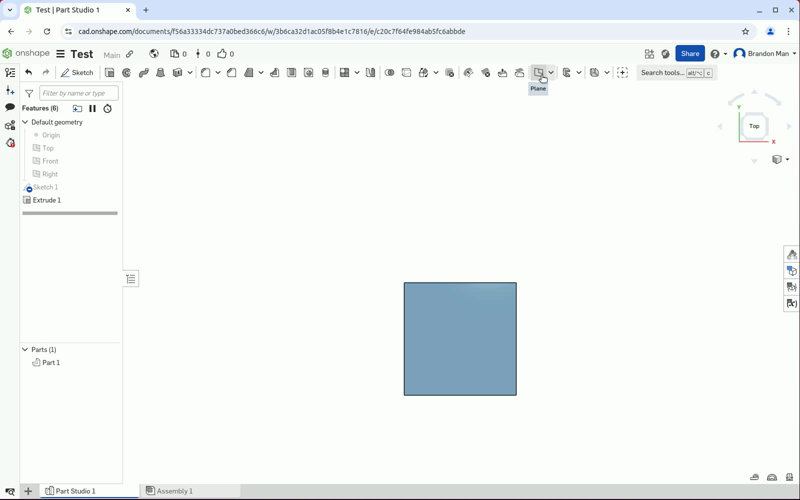
click(541, 75)
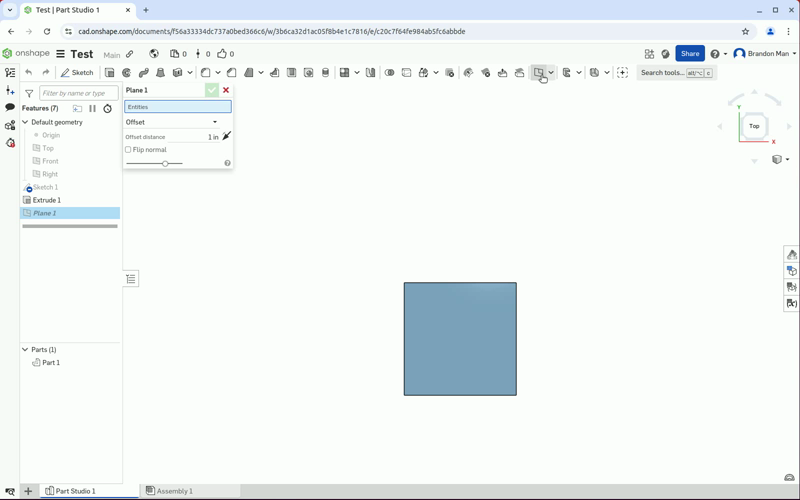
mouse_move(73, 150)
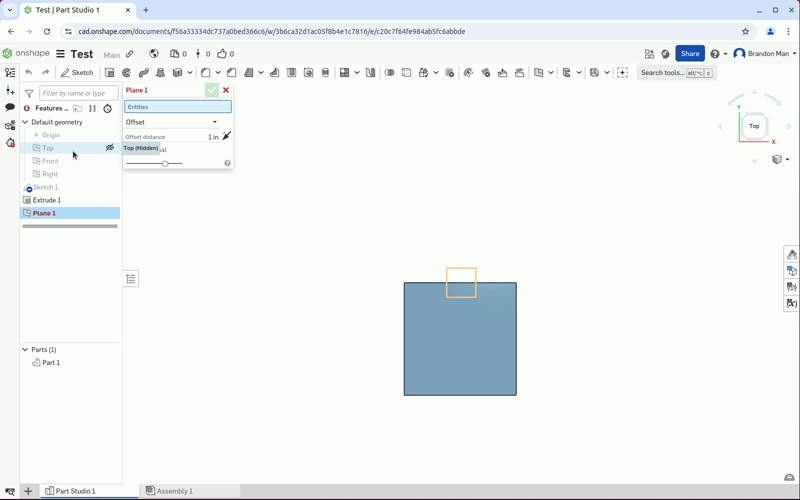
click(73, 150)
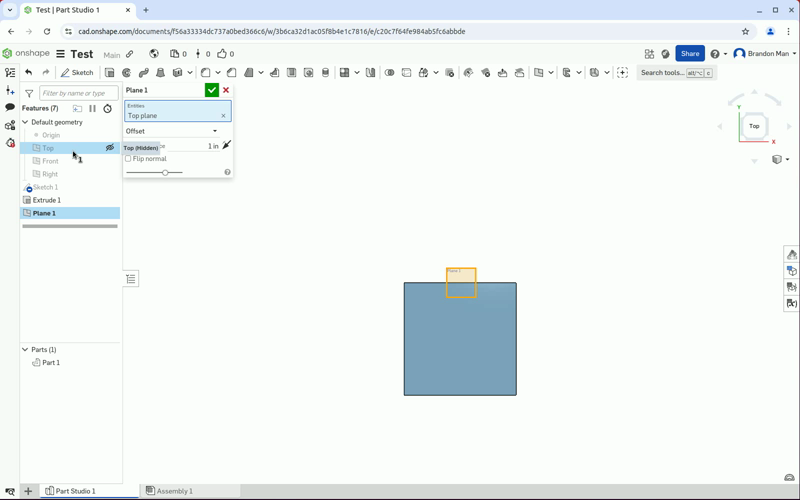
key(tab, 2)
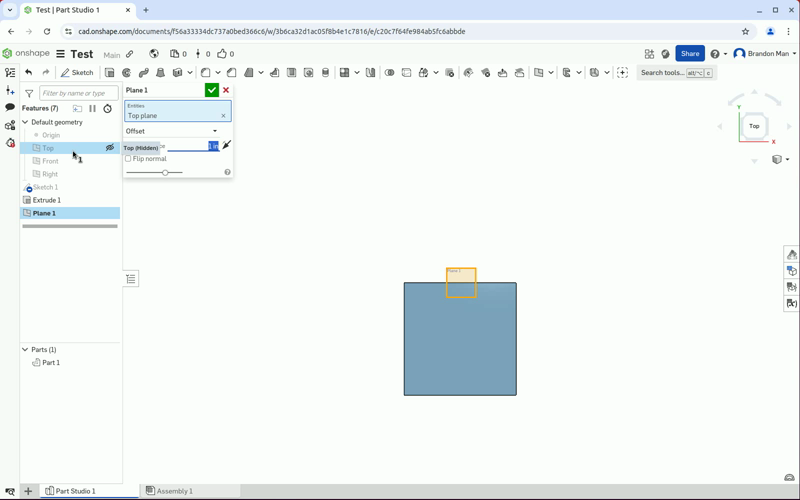
text(18.055)
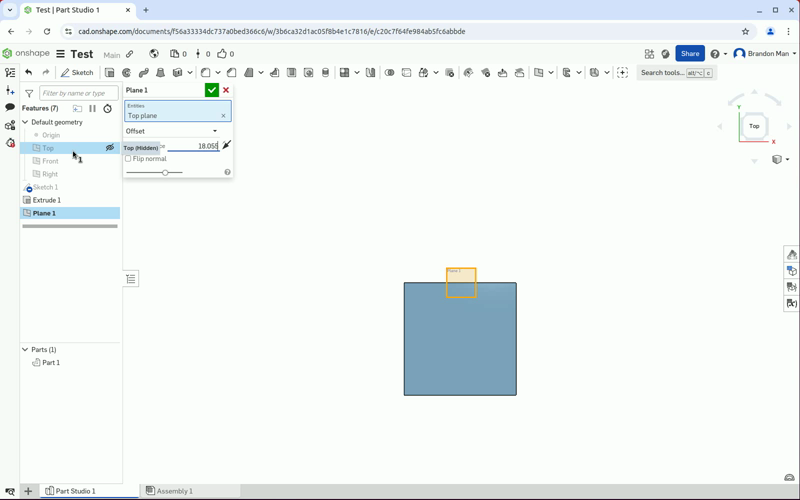
key(enter, 2)
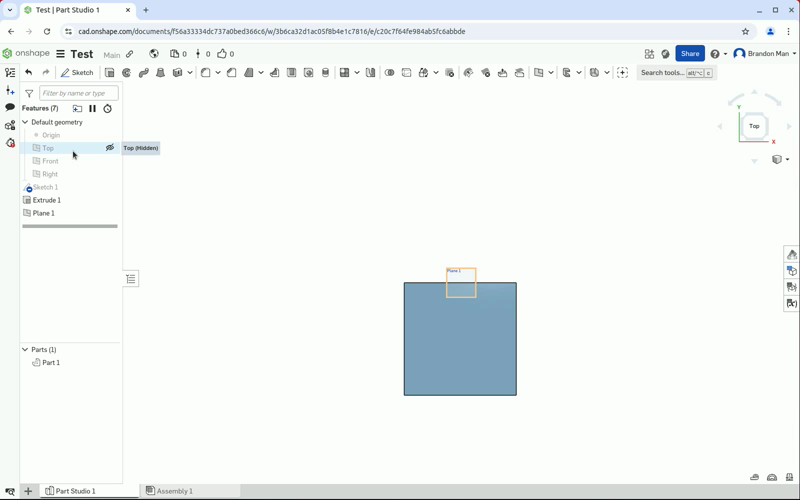
key(shift+s)
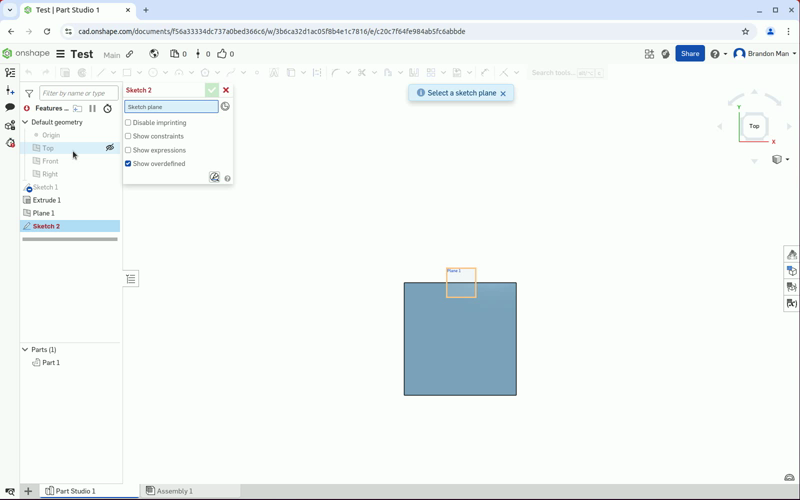
mouse_move(73, 215)
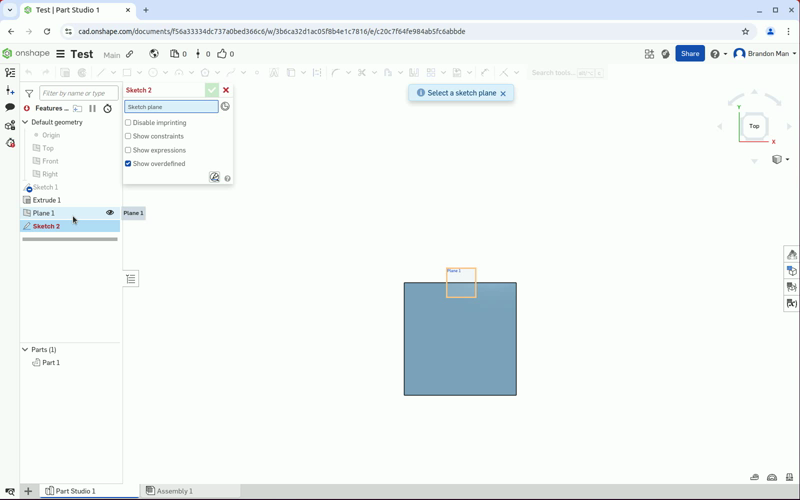
click(73, 215)
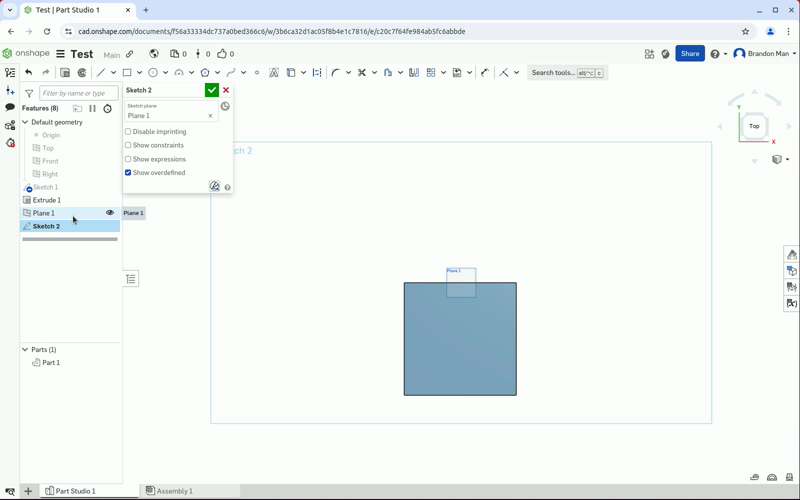
mouse_move(73, 352)
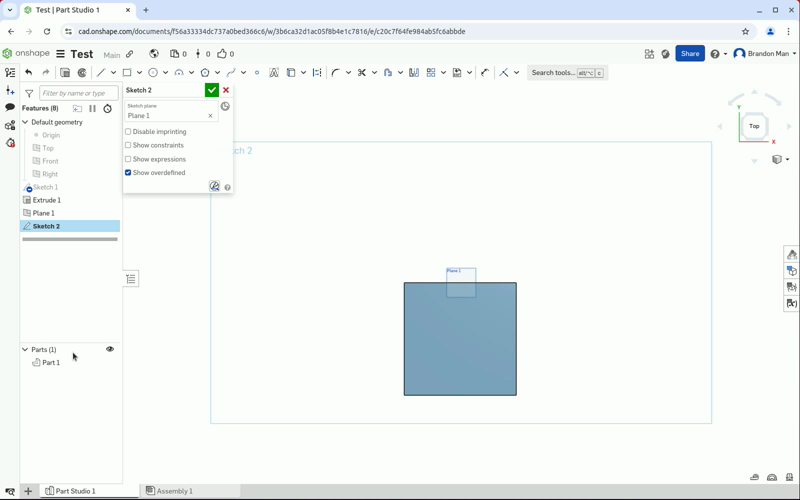
key(y)
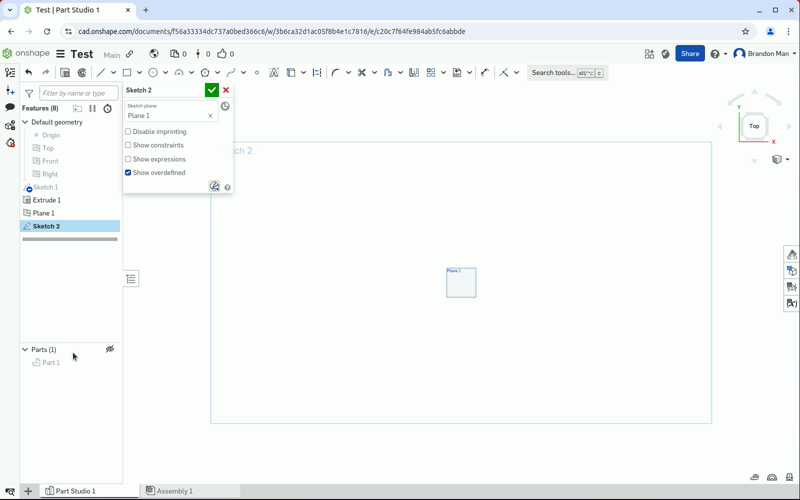
key(l)
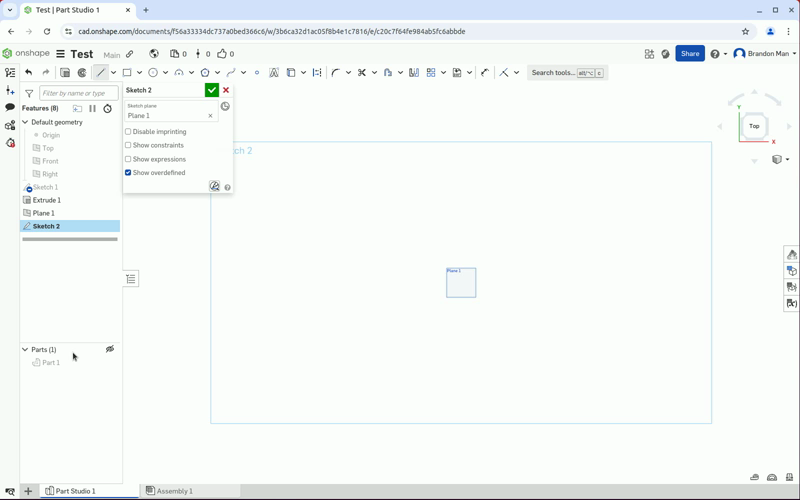
key_down(shift)
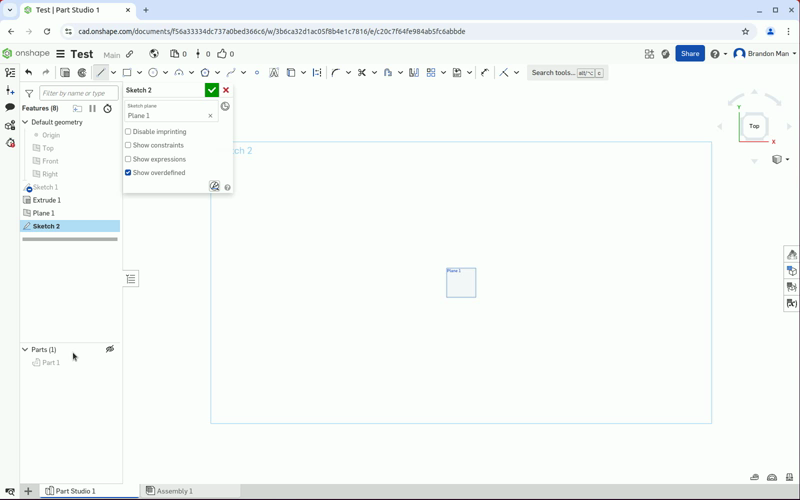
mouse_move(410, 335)
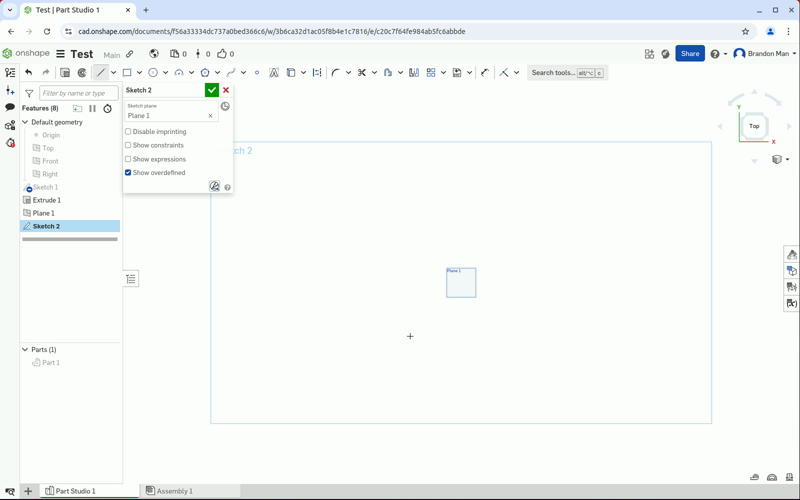
click(410, 335)
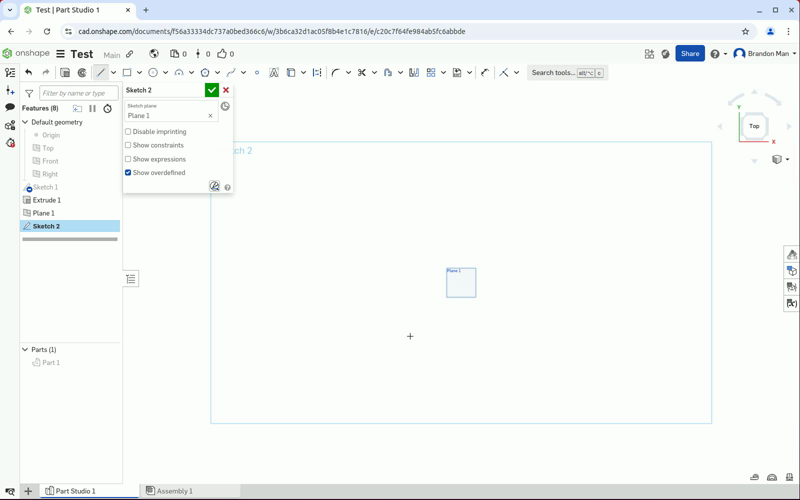
key_up(shift)
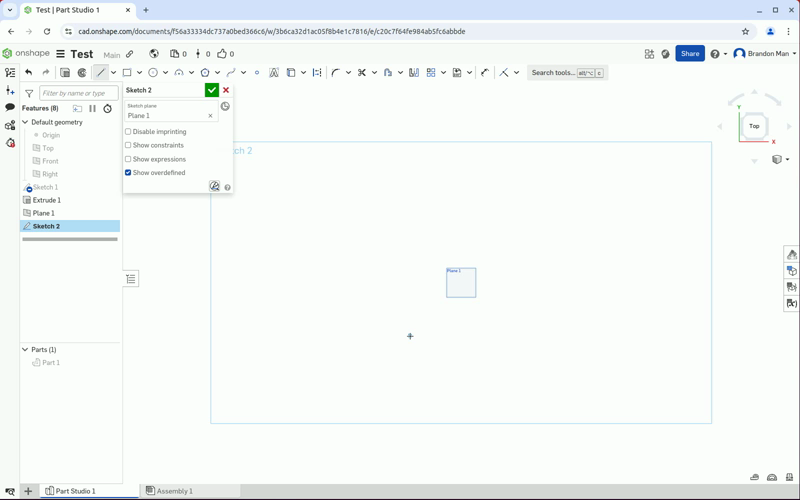
key_down(shift)
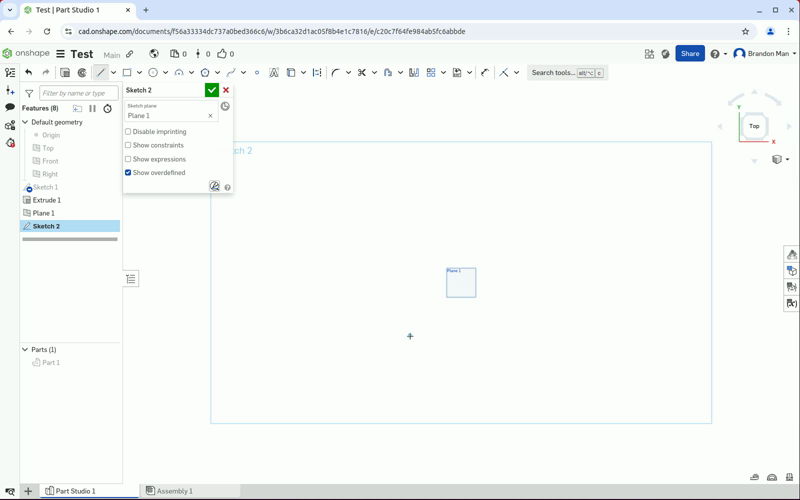
mouse_move(440, 335)
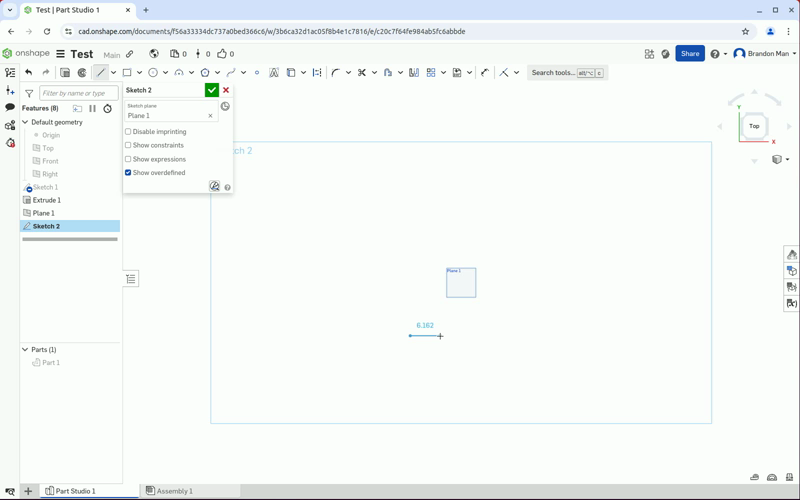
mouse_move(457, 335)
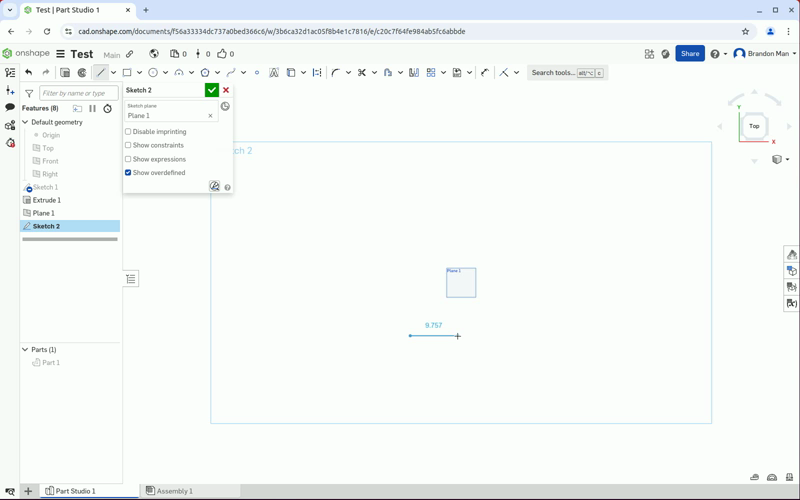
click(457, 335)
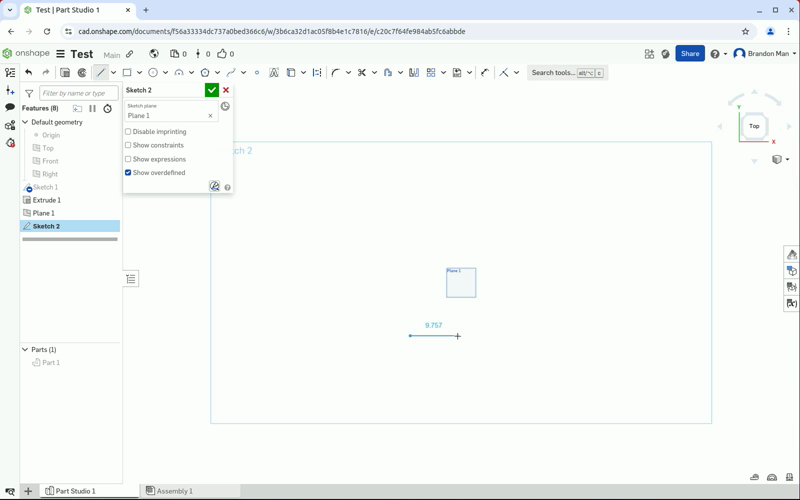
key_up(shift)
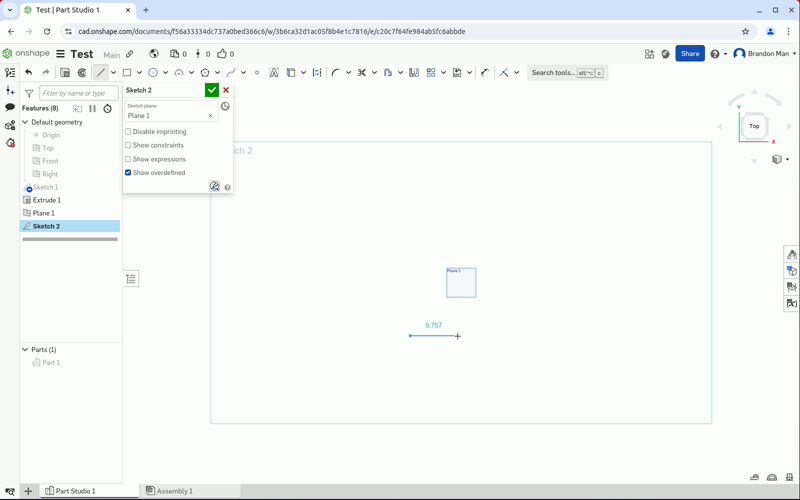
key_down(shift)
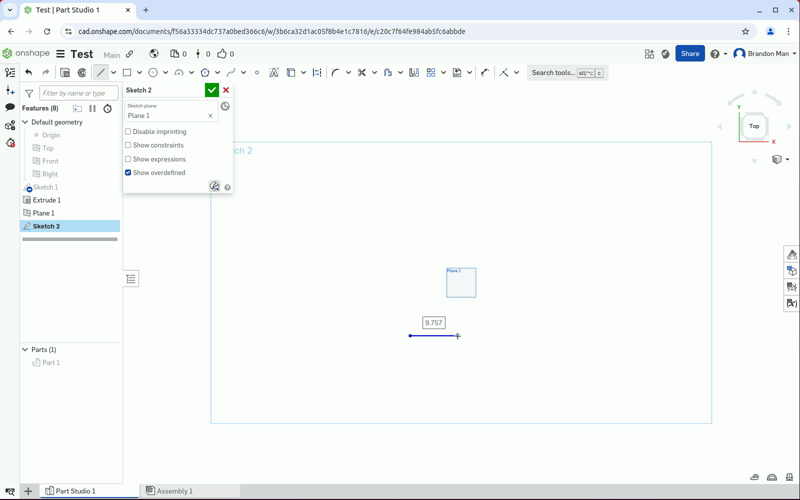
mouse_move(487, 335)
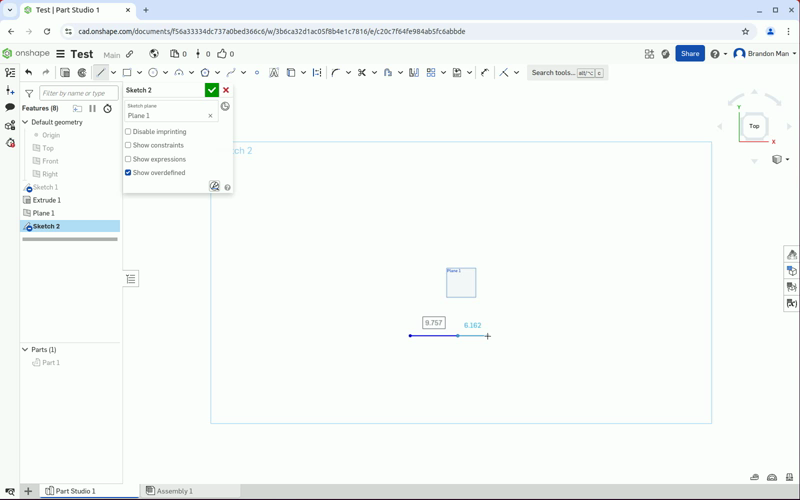
mouse_move(457, 288)
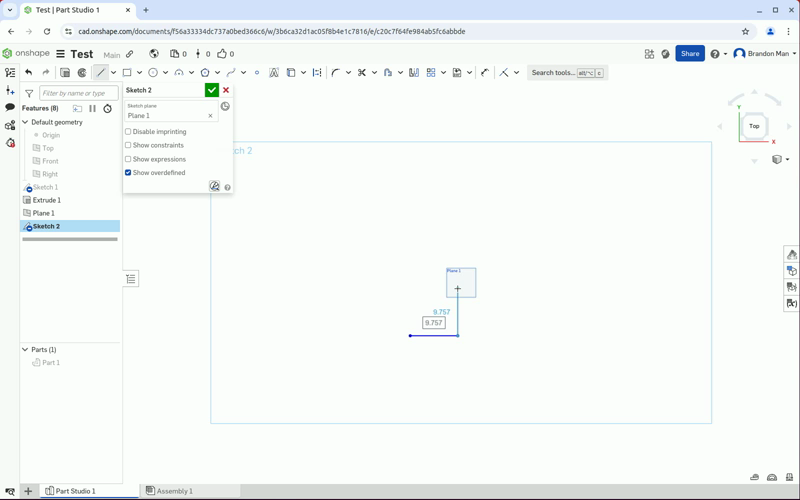
click(457, 288)
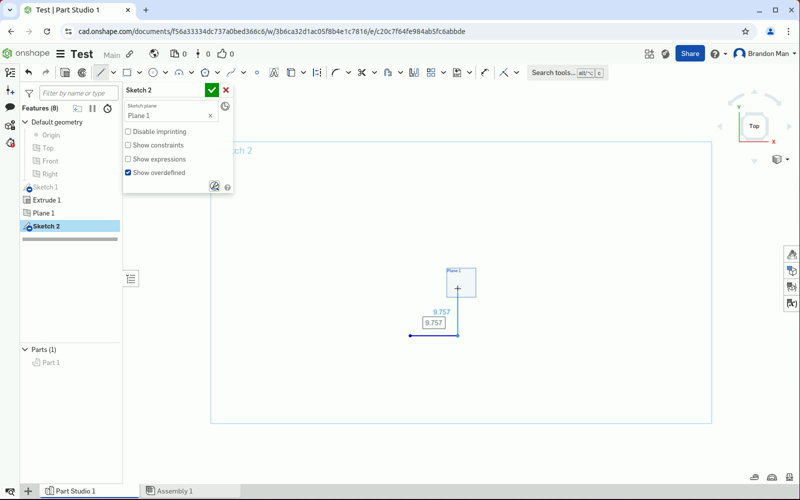
key_up(shift)
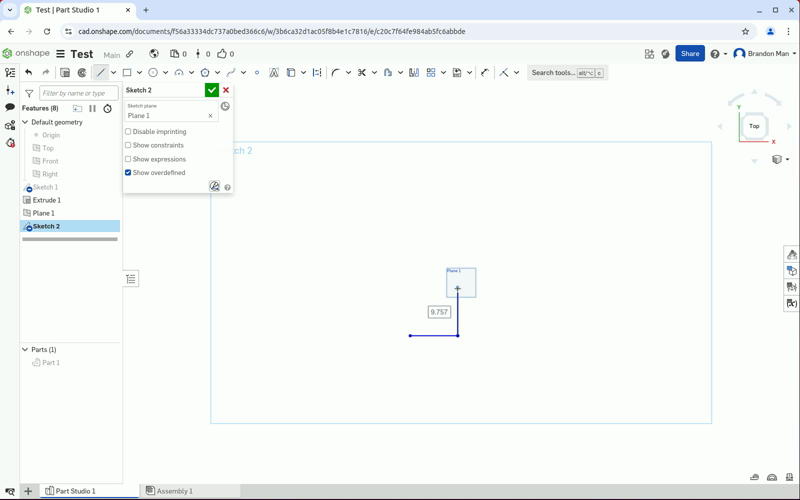
key_down(shift)
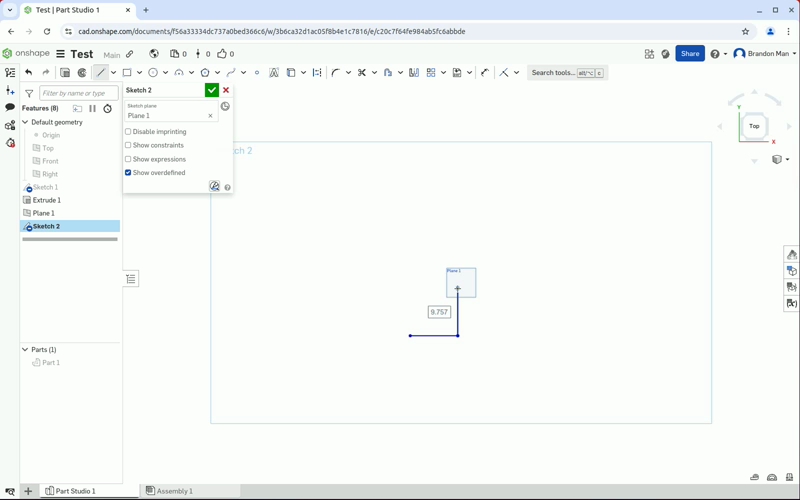
mouse_move(487, 288)
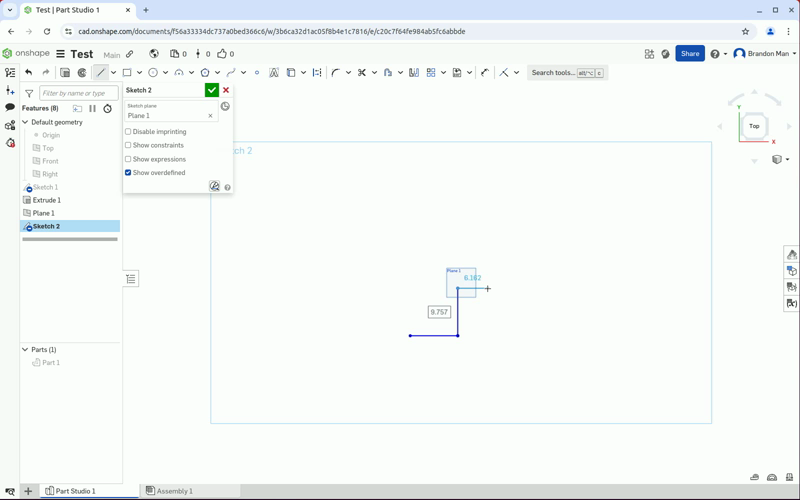
mouse_move(410, 288)
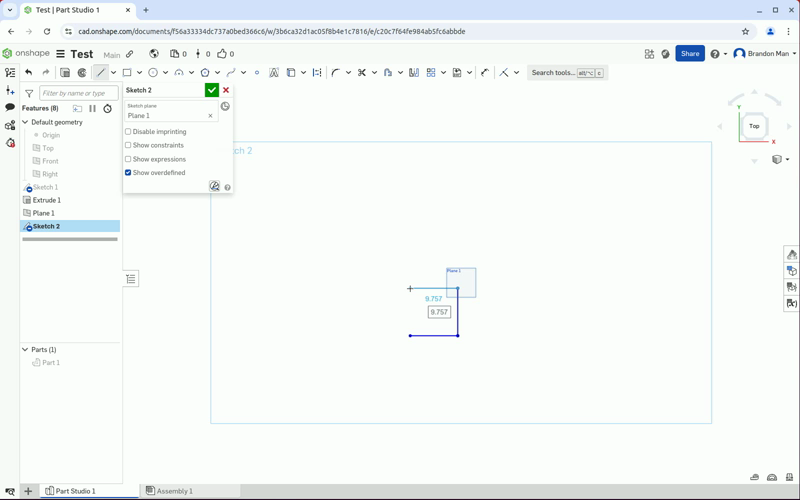
click(410, 288)
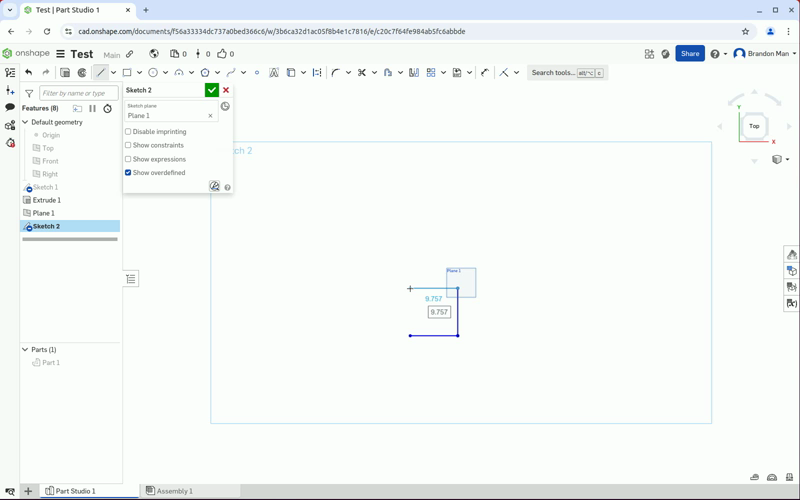
key_up(shift)
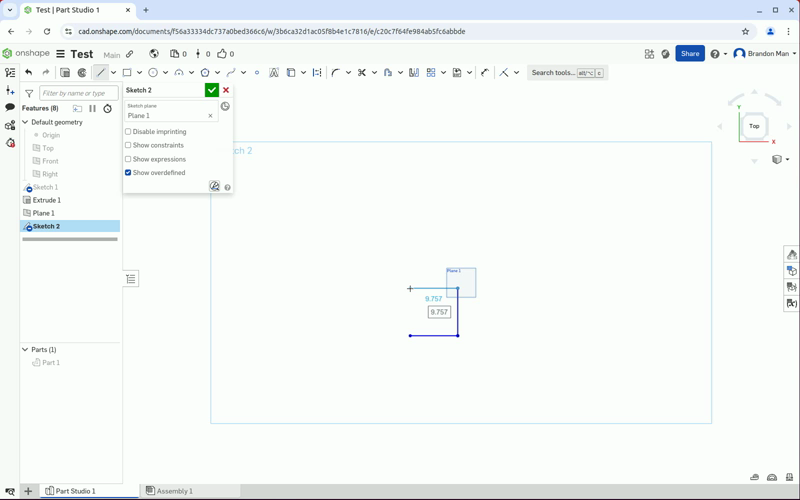
mouse_move(440, 288)
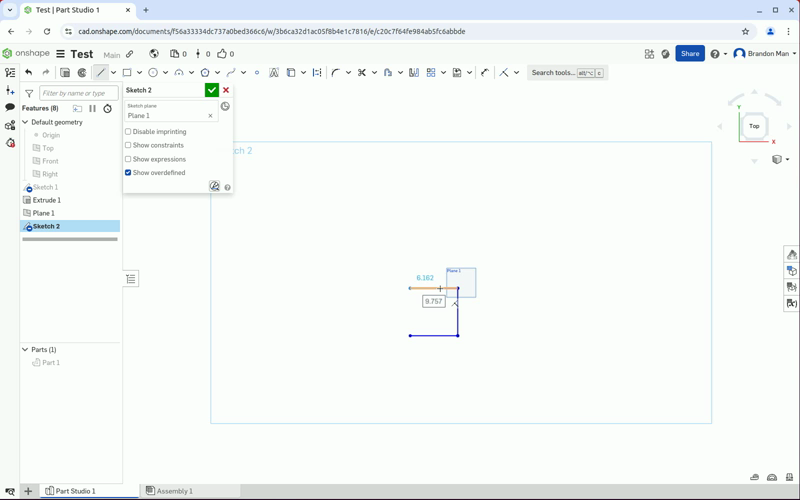
key_down(shift)
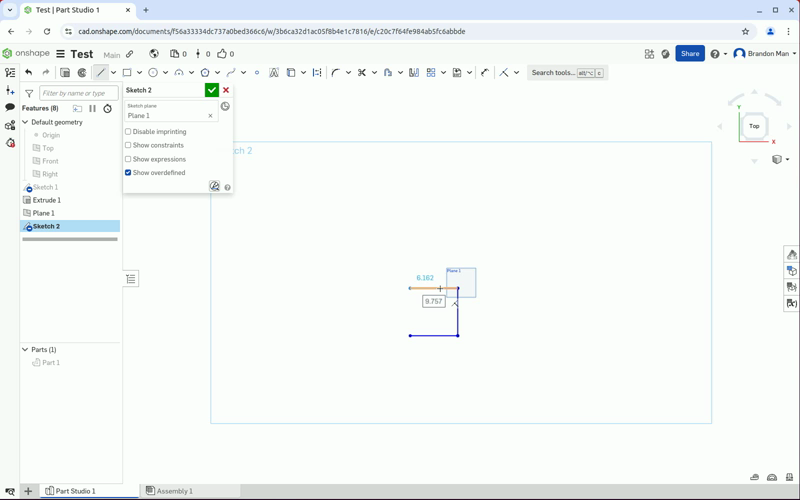
mouse_move(410, 335)
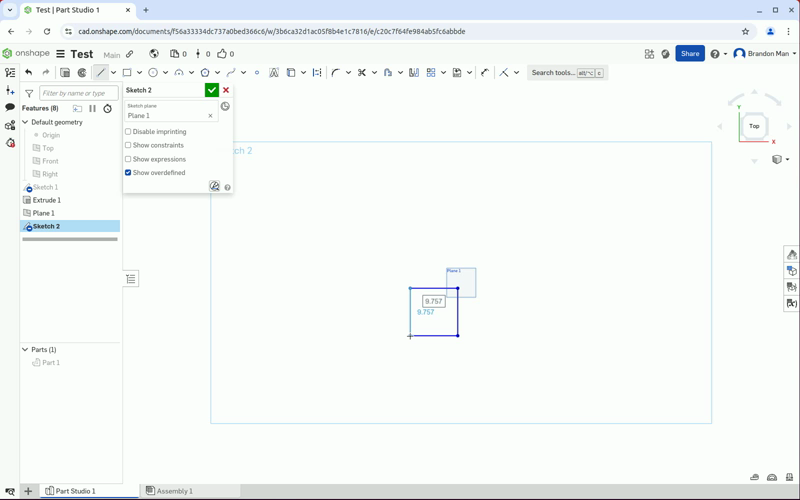
key_up(shift)
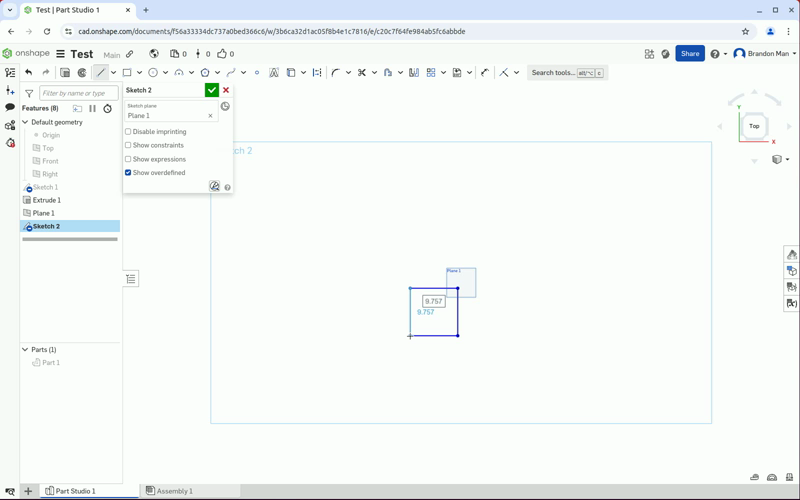
click(410, 335)
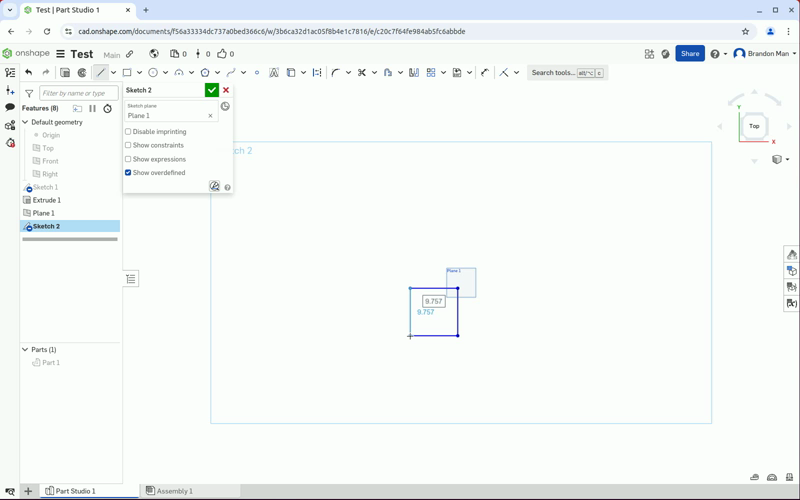
key(esc)
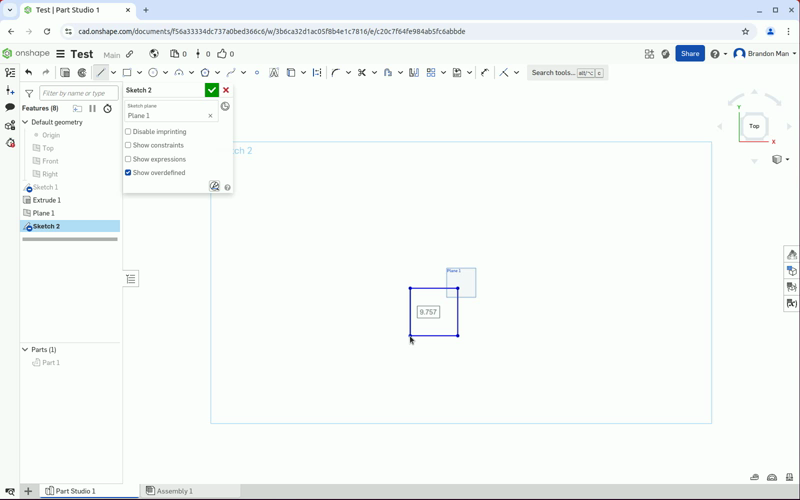
mouse_move(417, 299)
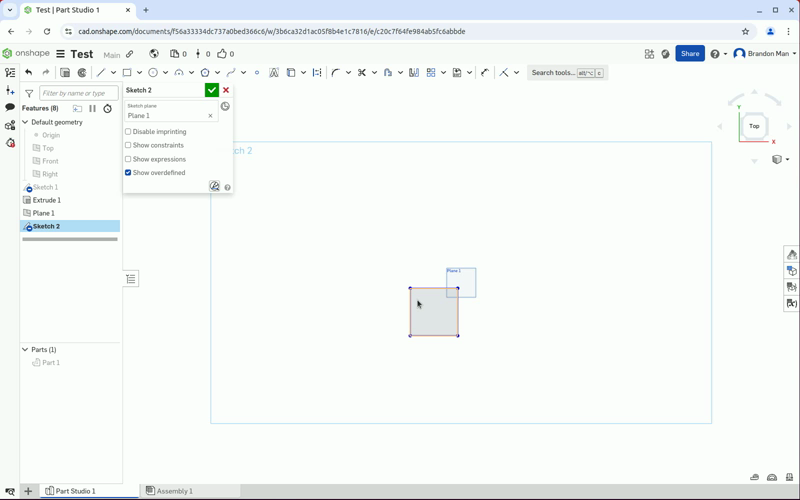
click(417, 299)
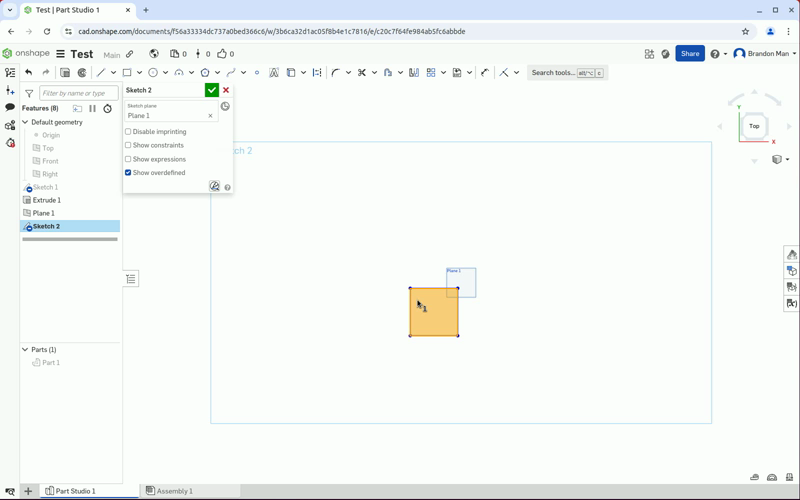
mouse_move(73, 352)
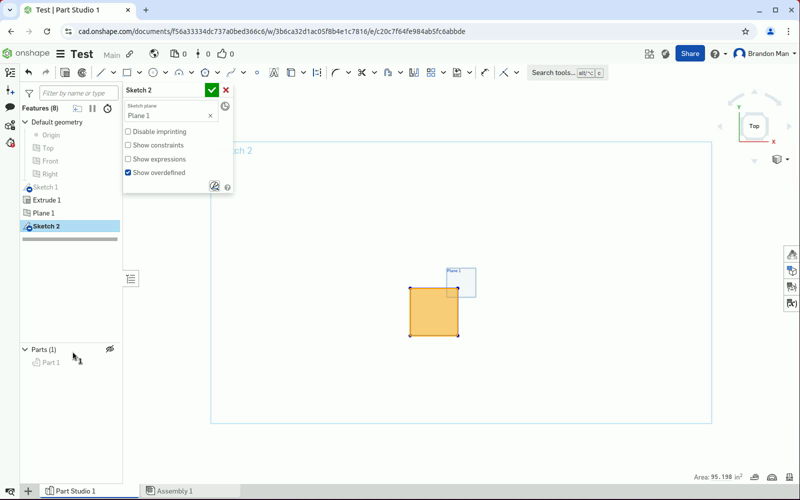
key(shift+y)
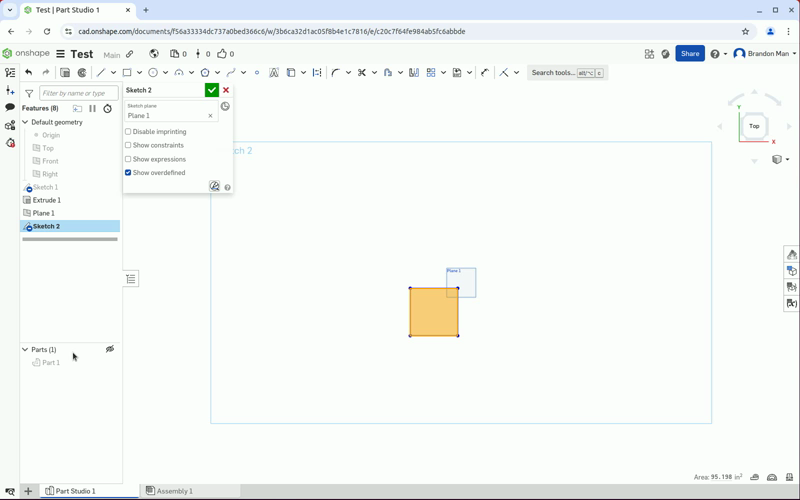
key(shift+e)
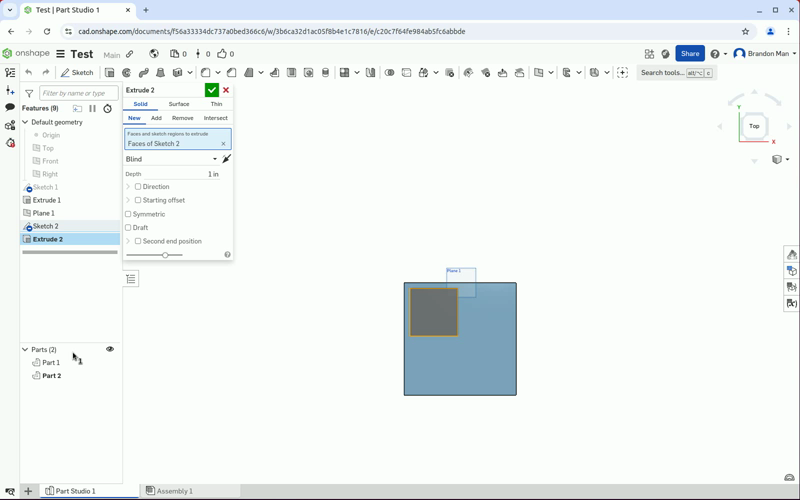
mouse_move(143, 106)
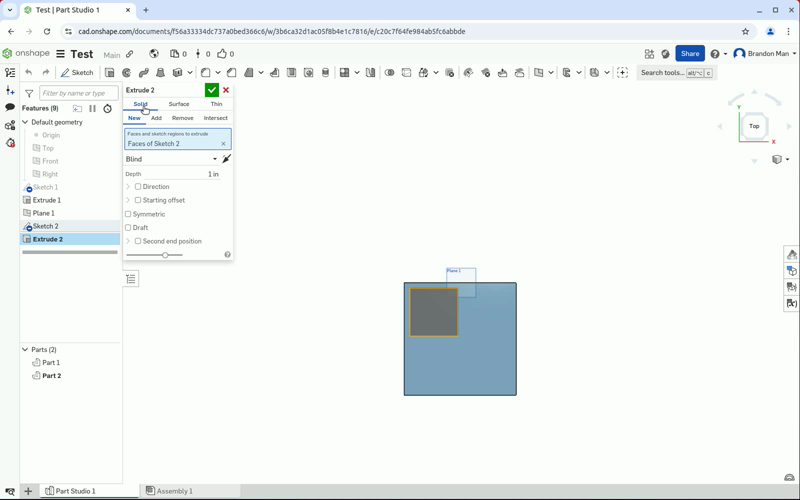
click(143, 106)
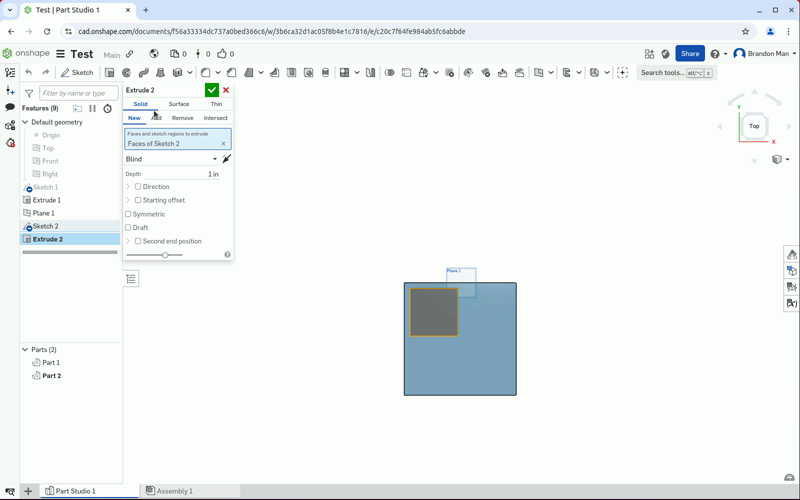
mouse_move(186, 120)
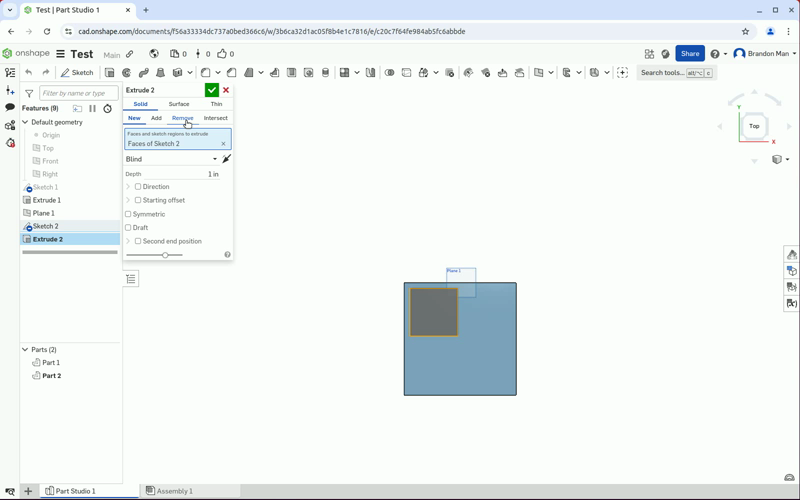
click(186, 120)
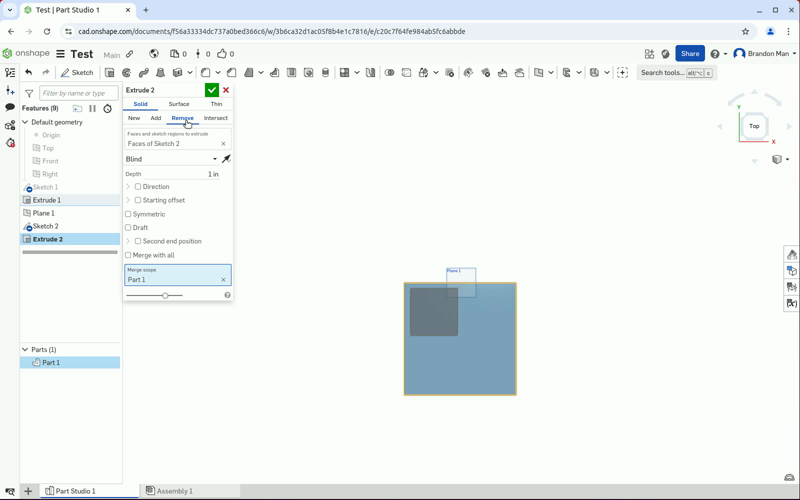
key(tab, 4)
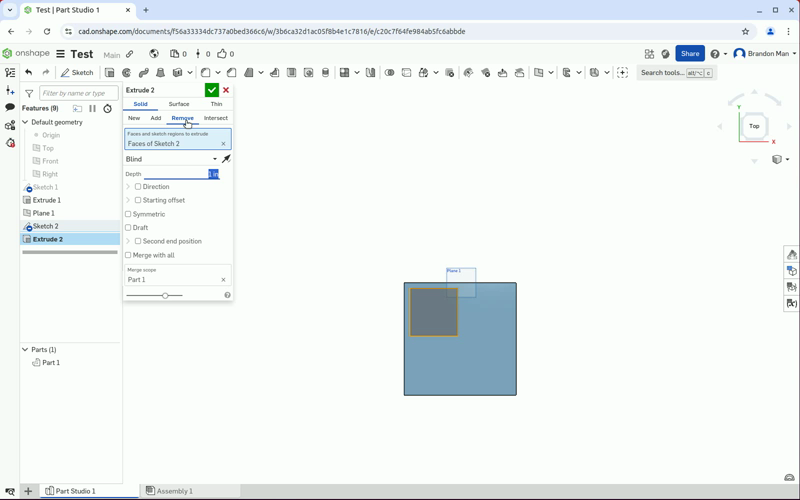
text(30.811)
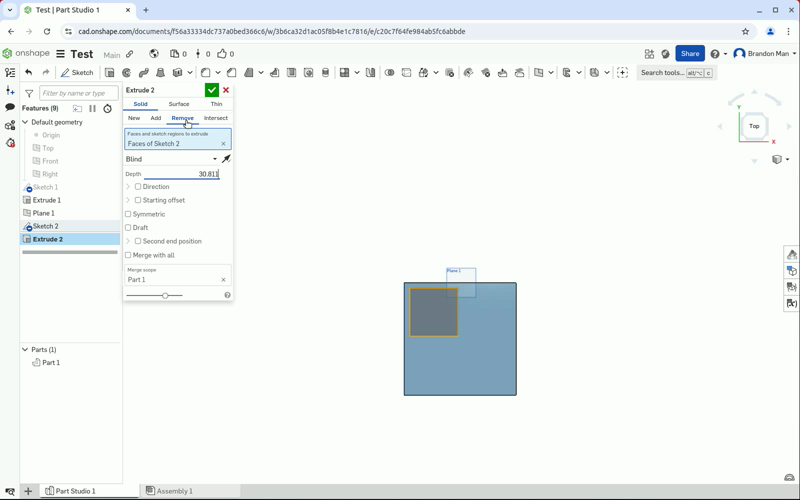
key(tab, 6)
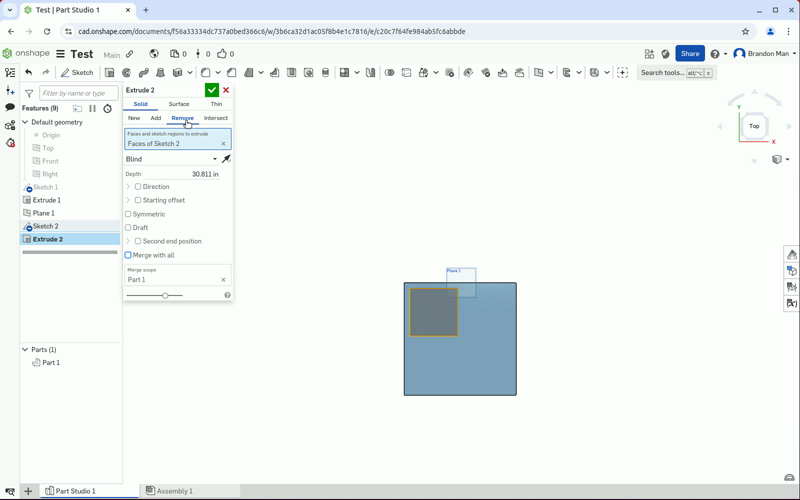
key(space)
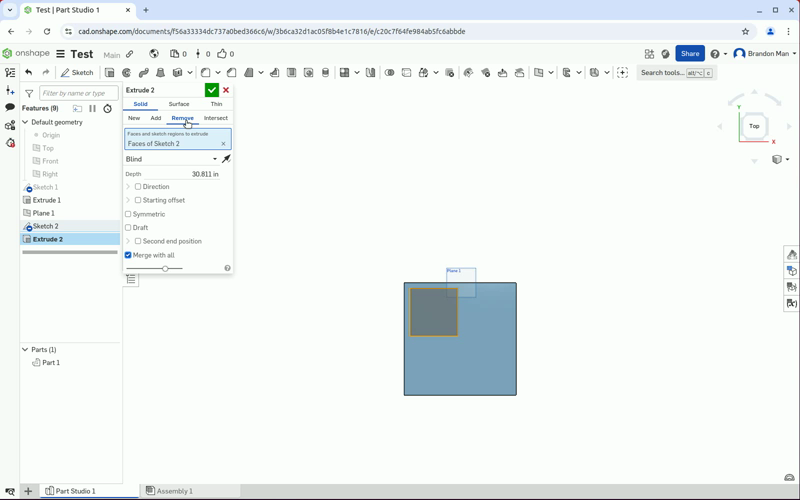
key(enter)
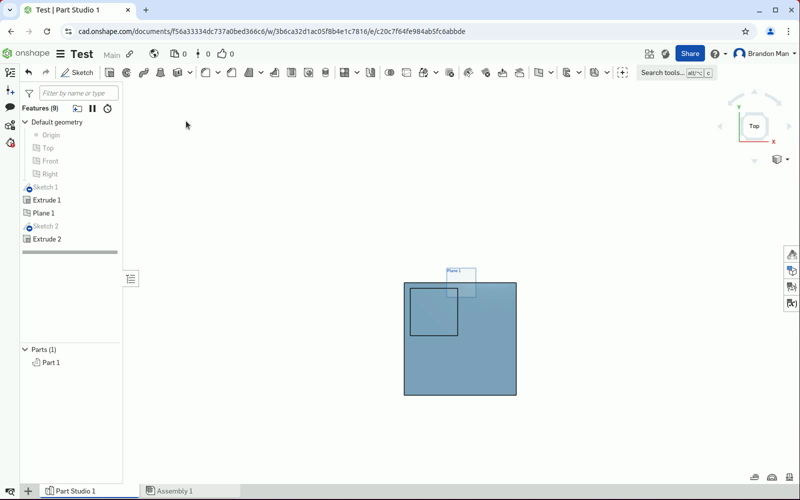
key(shift+h)
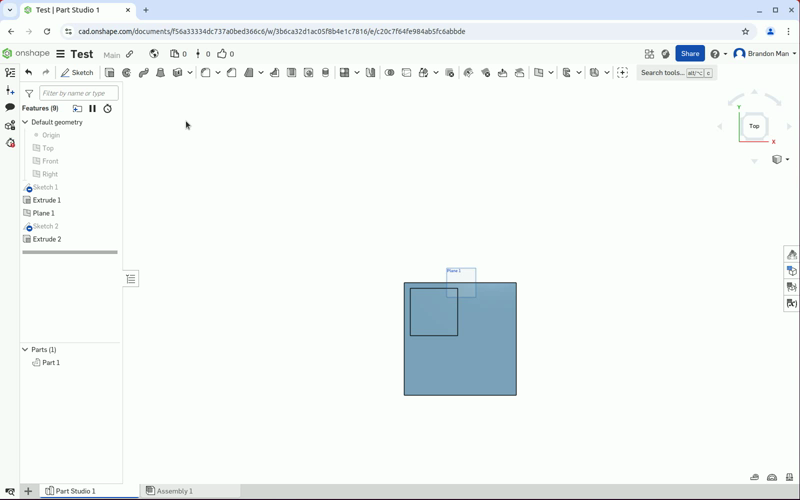
key(shift+h)
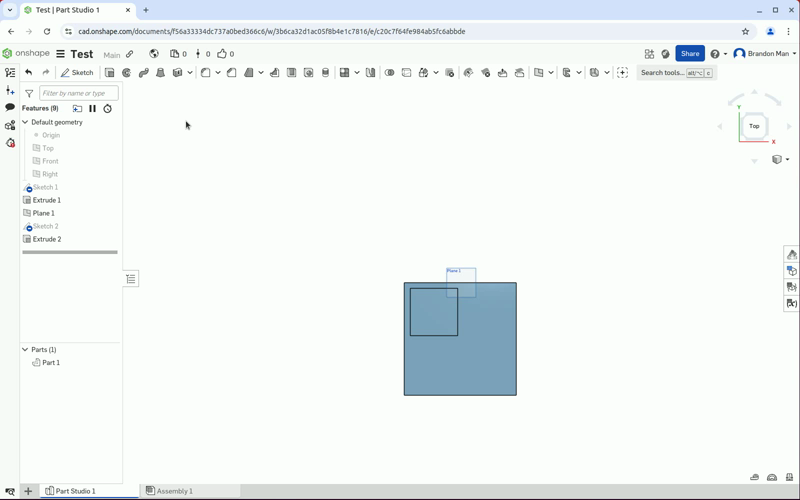
mouse_move(73, 189)
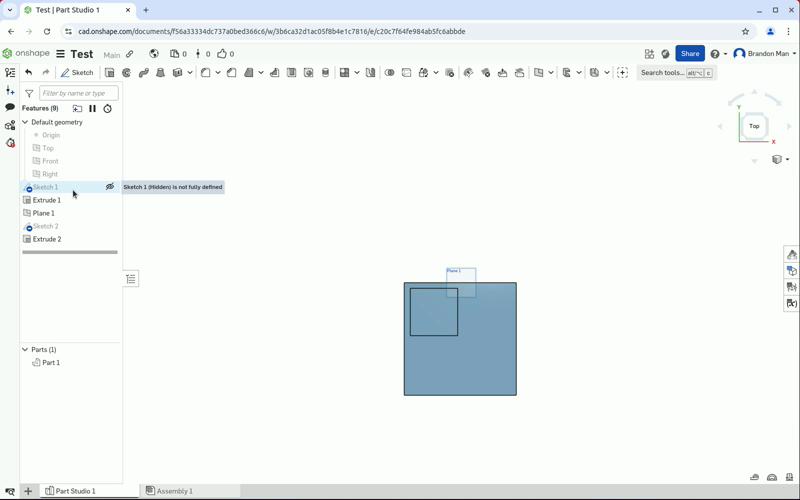
click(73, 189)
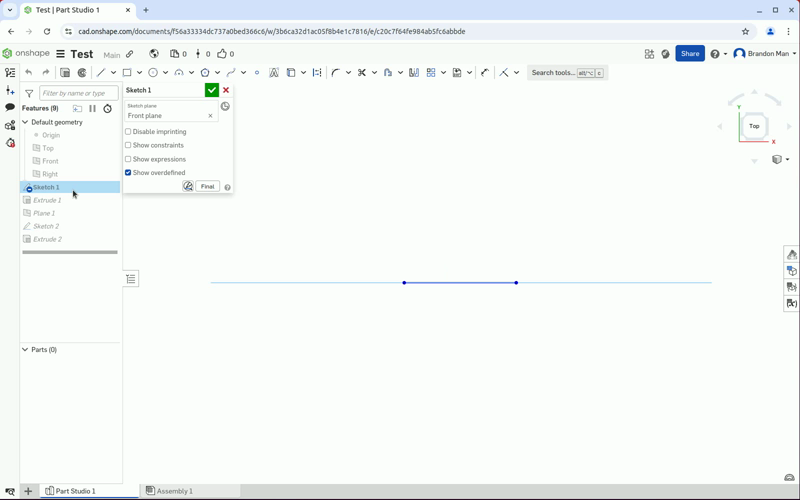
mouse_move(229, 92)
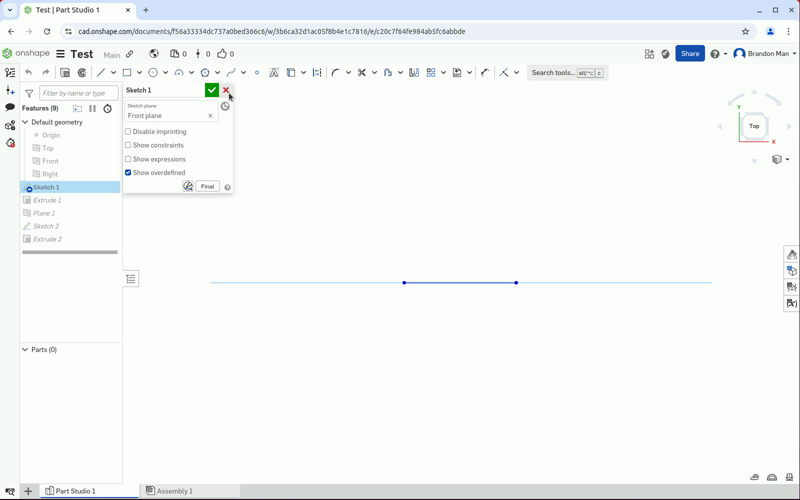
click(229, 92)
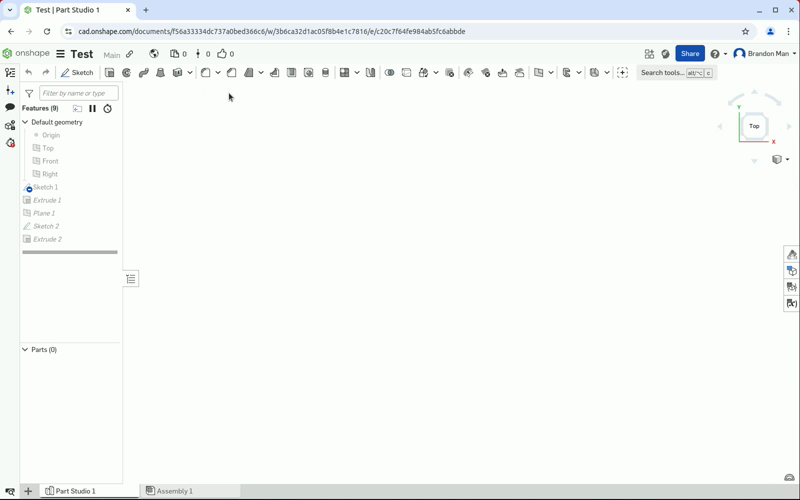
key(shift+s)
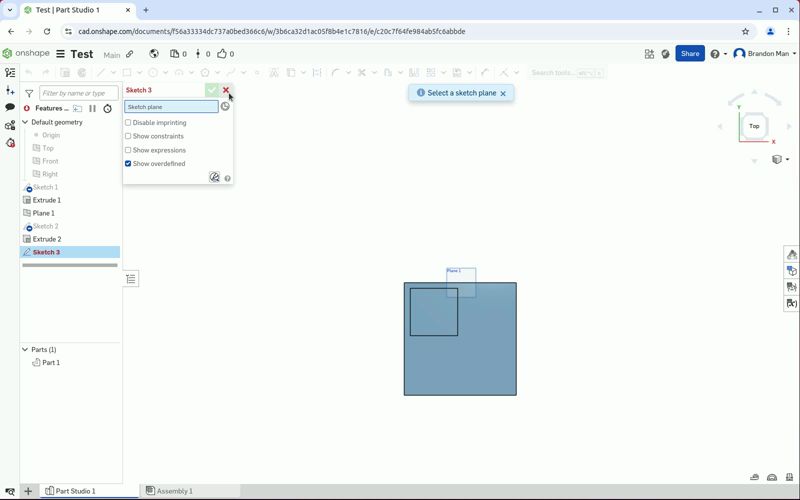
mouse_move(73, 215)
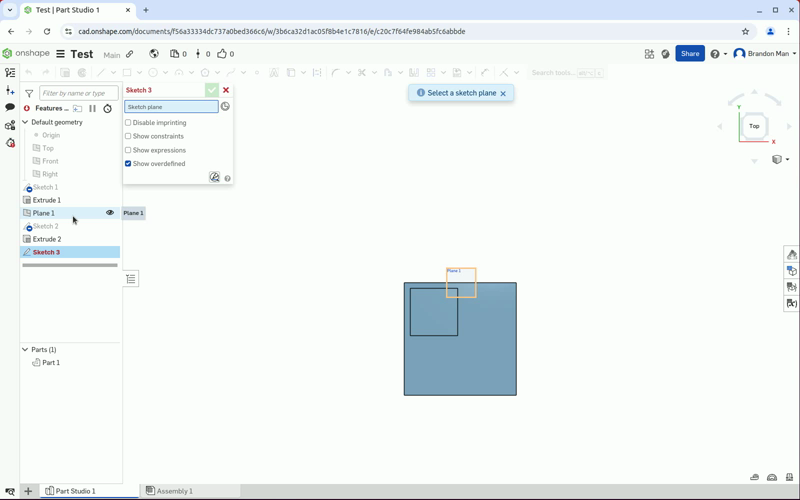
click(73, 215)
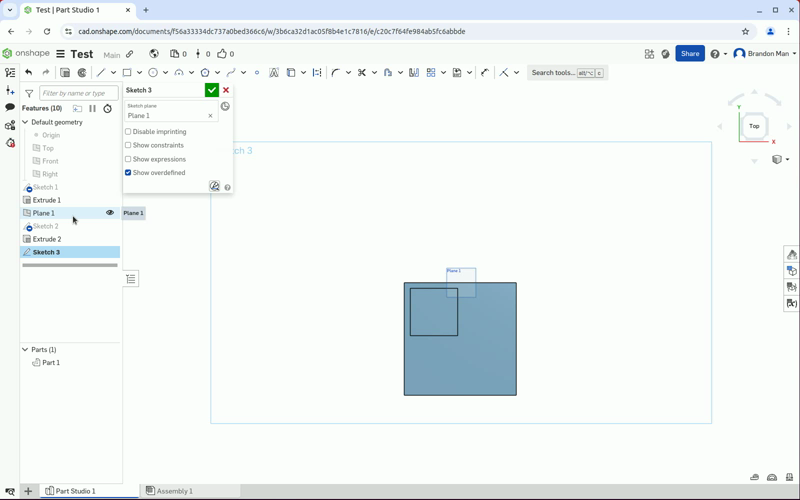
mouse_move(73, 352)
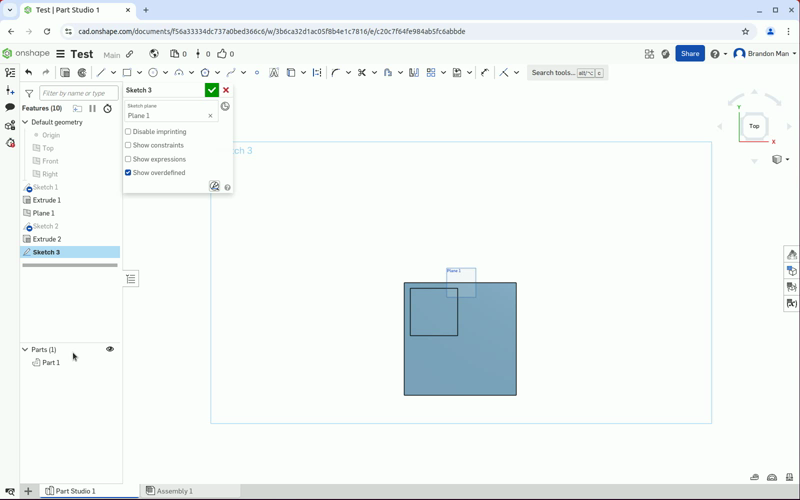
key(y)
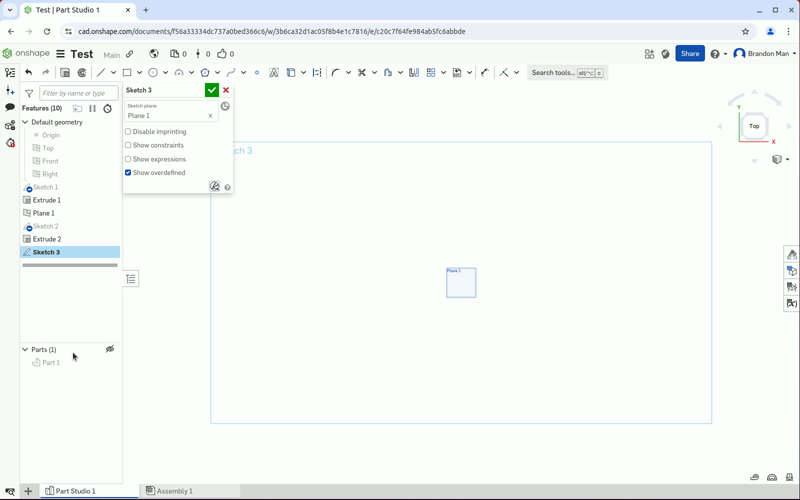
key(l)
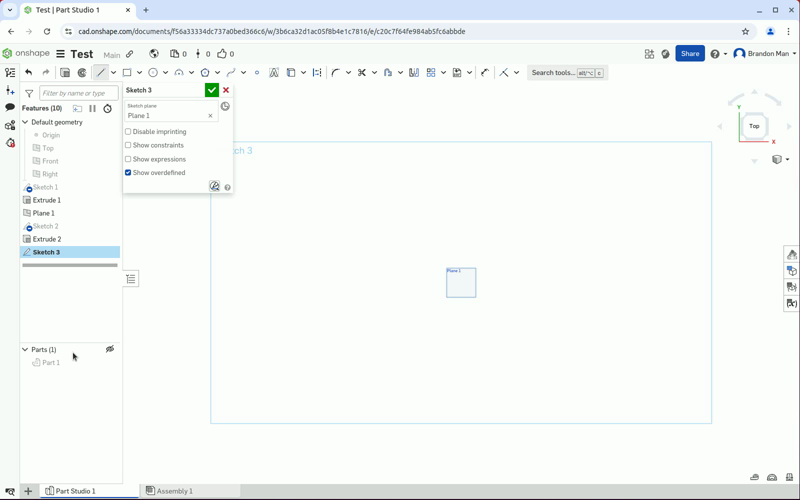
key_down(shift)
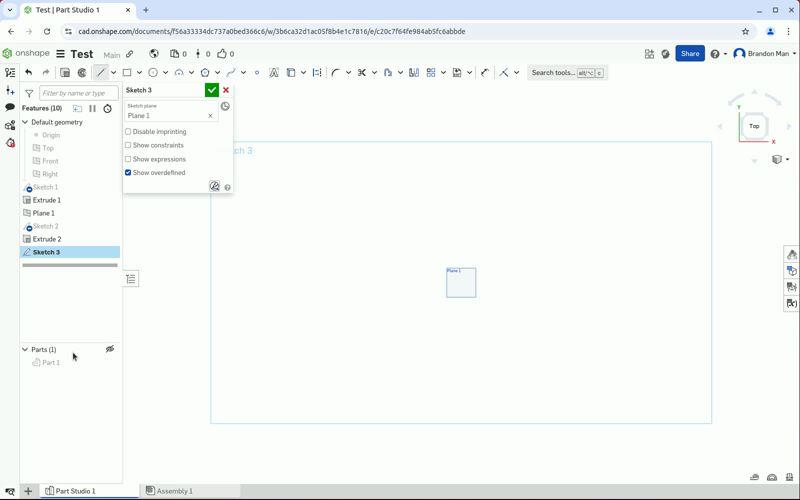
mouse_move(464, 335)
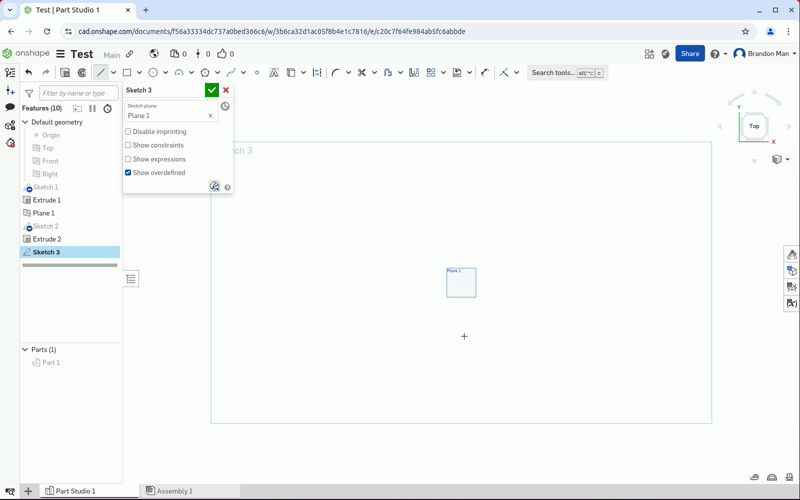
click(464, 335)
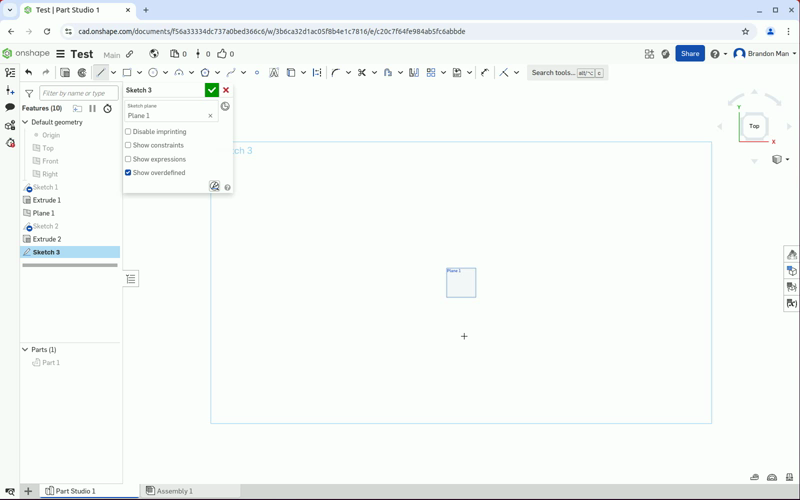
key_up(shift)
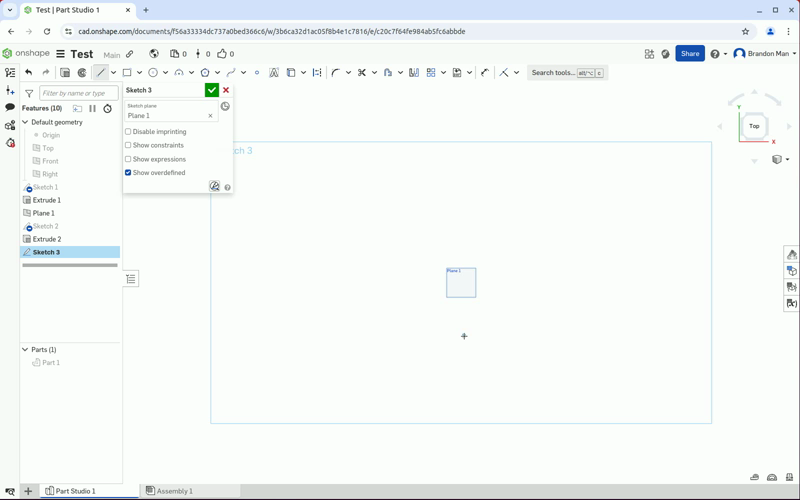
key_down(shift)
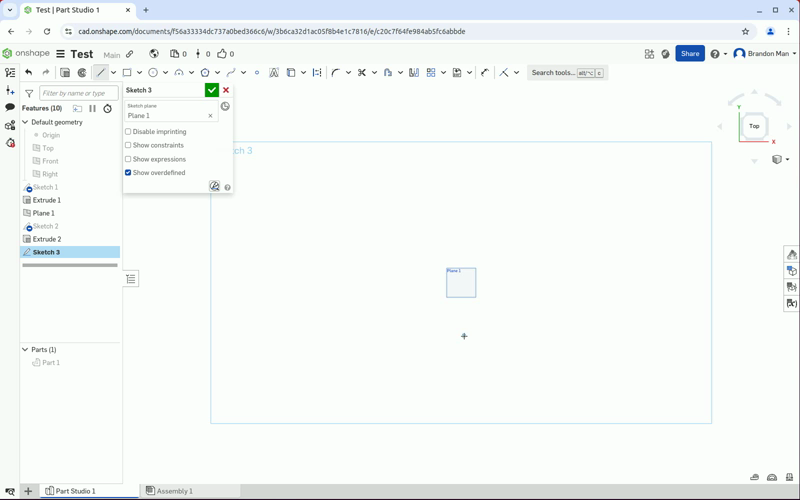
mouse_move(494, 335)
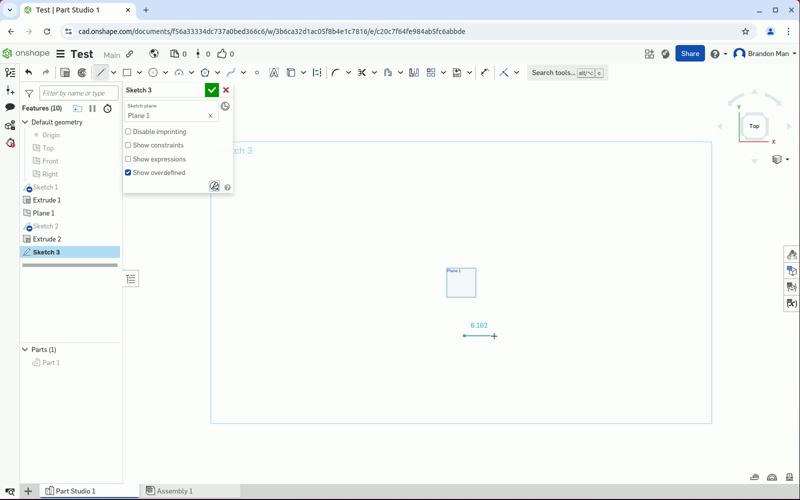
mouse_move(511, 335)
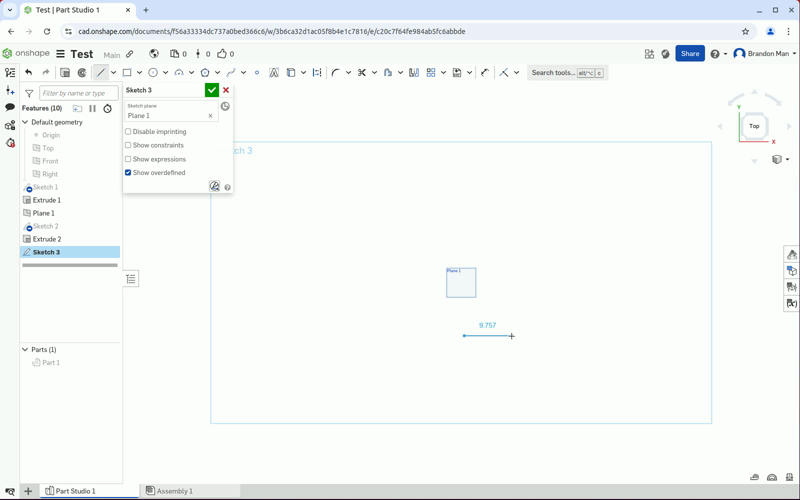
click(511, 335)
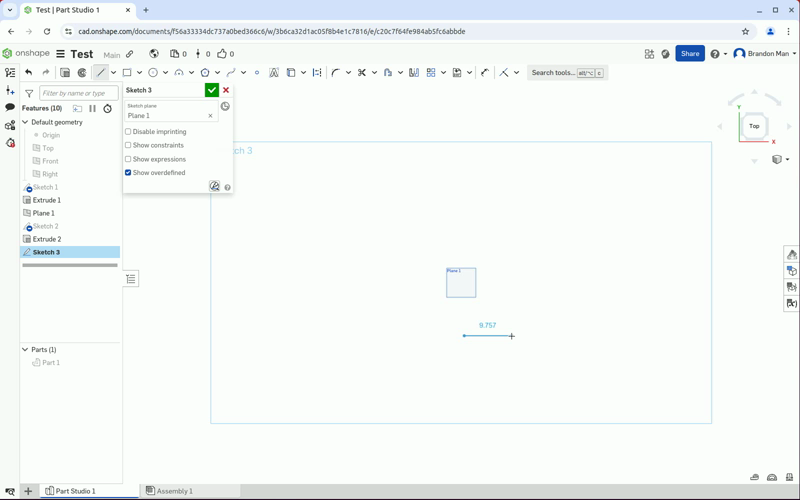
key_up(shift)
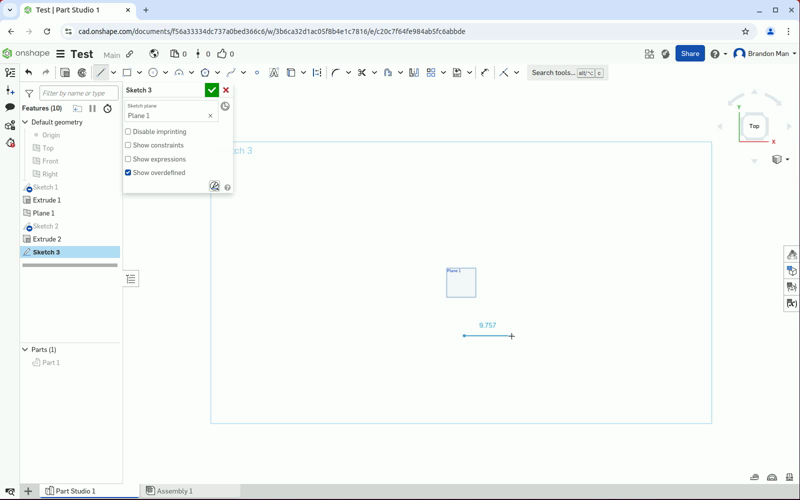
key_down(shift)
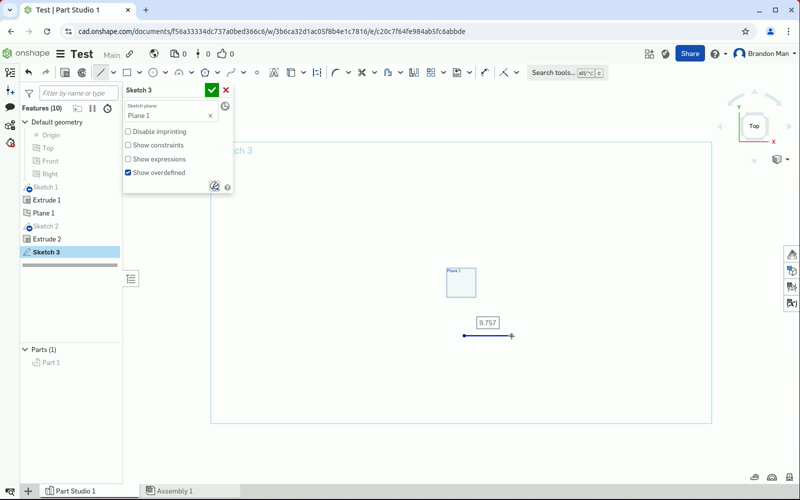
mouse_move(541, 335)
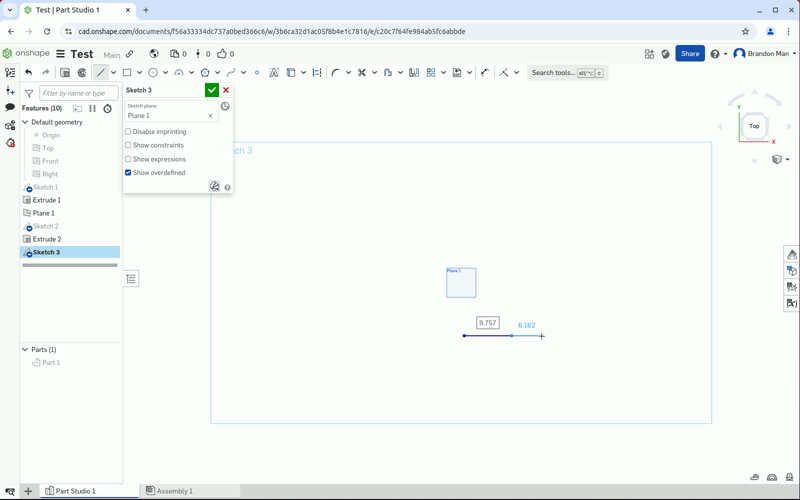
mouse_move(511, 288)
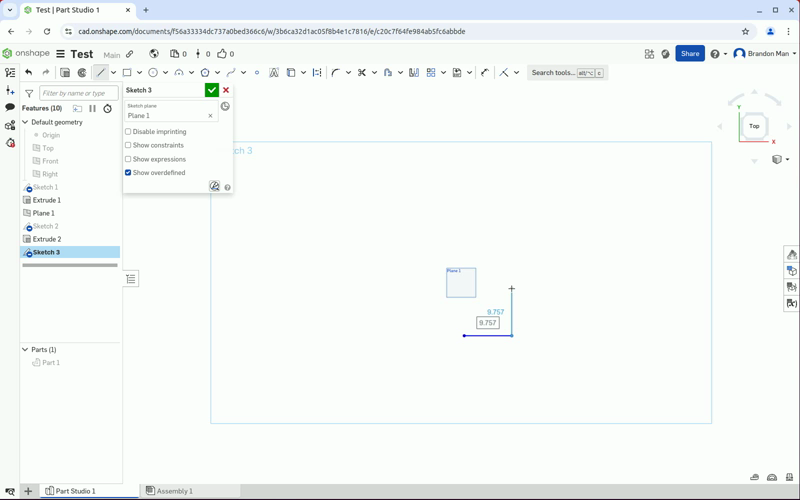
click(511, 288)
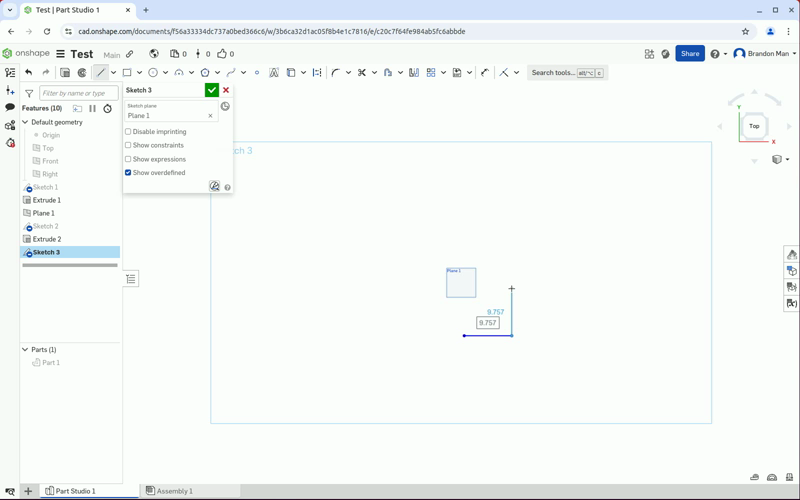
key_up(shift)
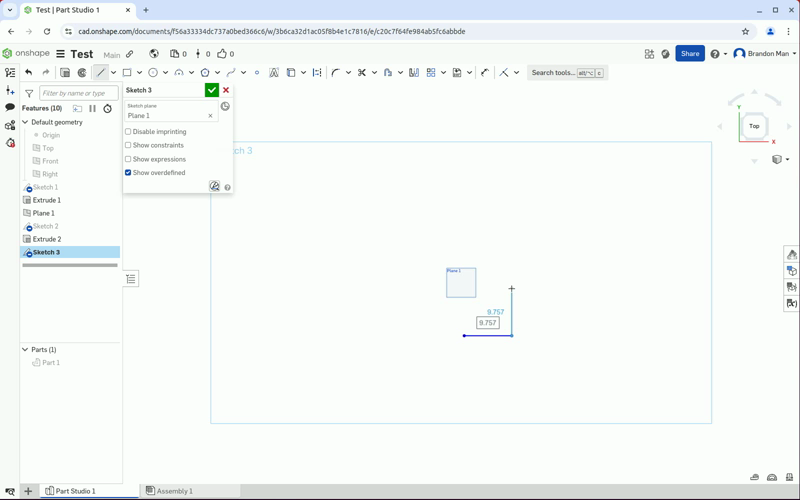
key_down(shift)
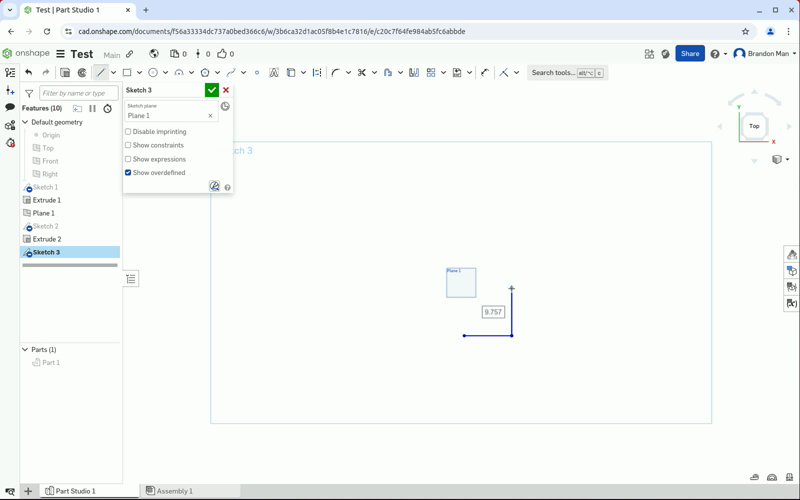
mouse_move(541, 288)
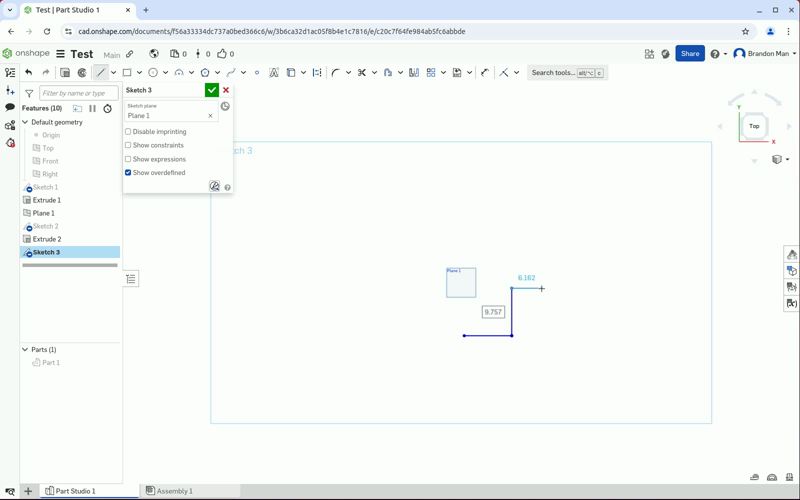
mouse_move(464, 288)
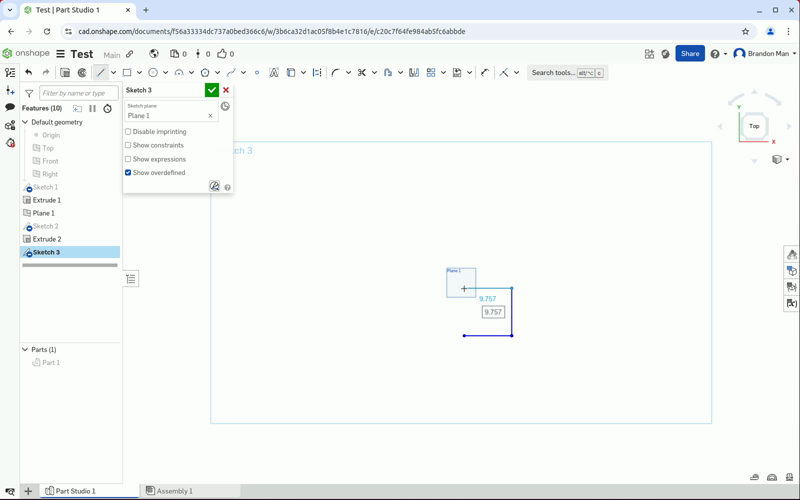
click(464, 288)
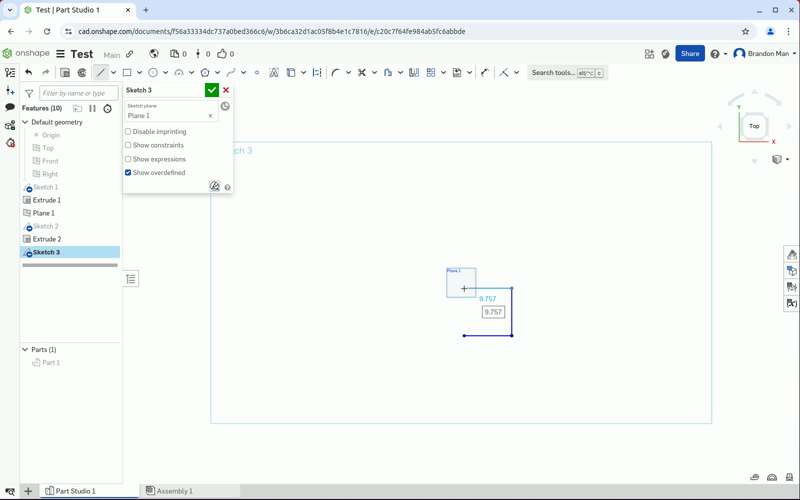
key_up(shift)
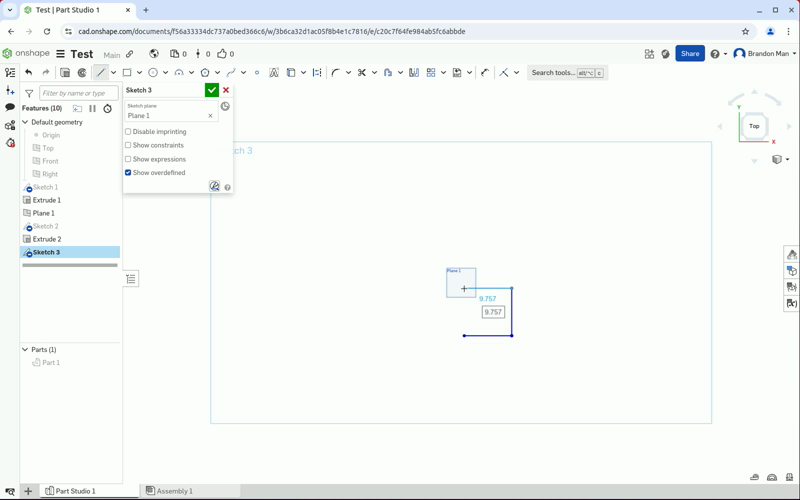
mouse_move(494, 288)
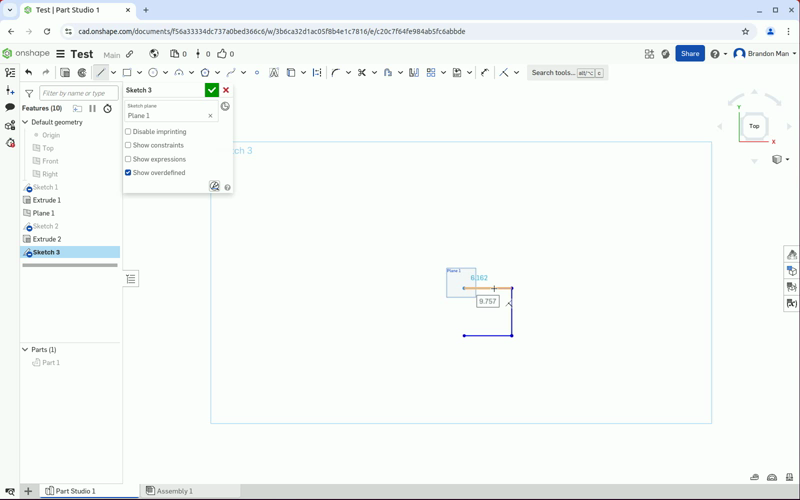
key_down(shift)
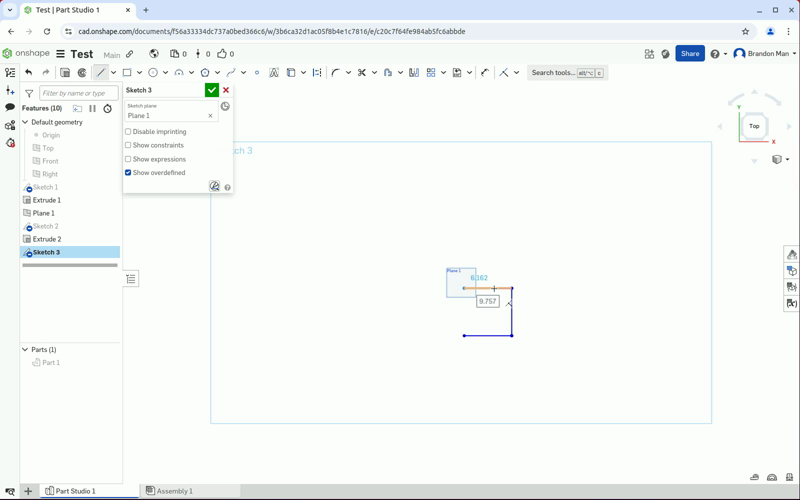
mouse_move(464, 335)
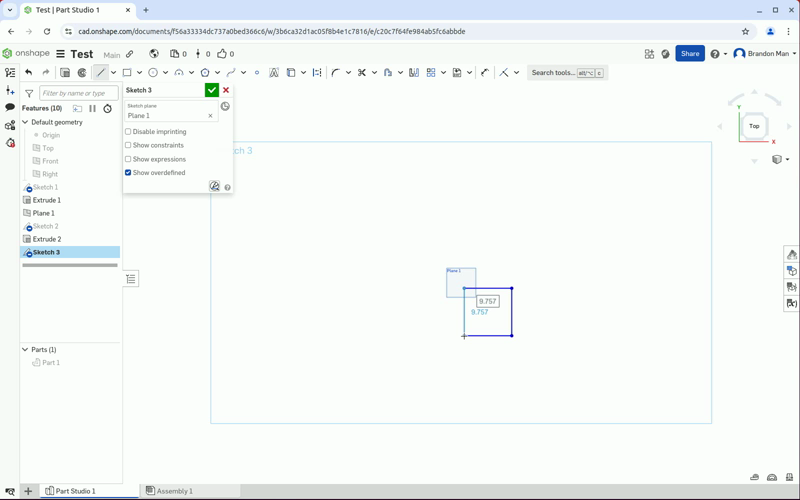
key_up(shift)
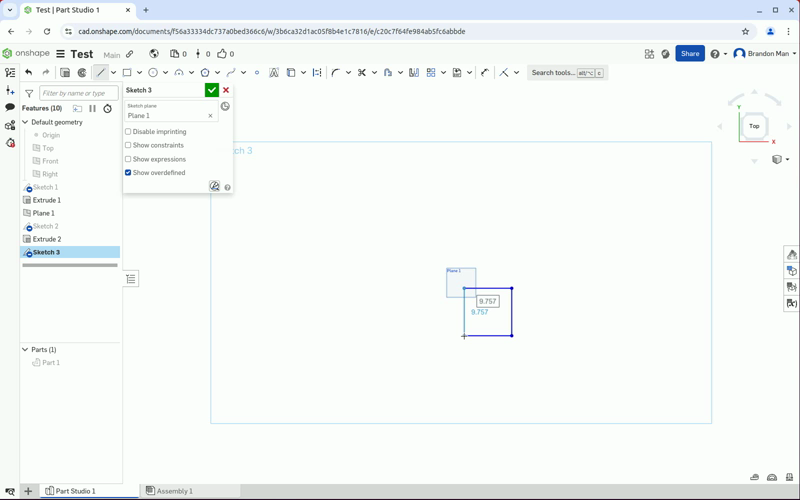
click(464, 335)
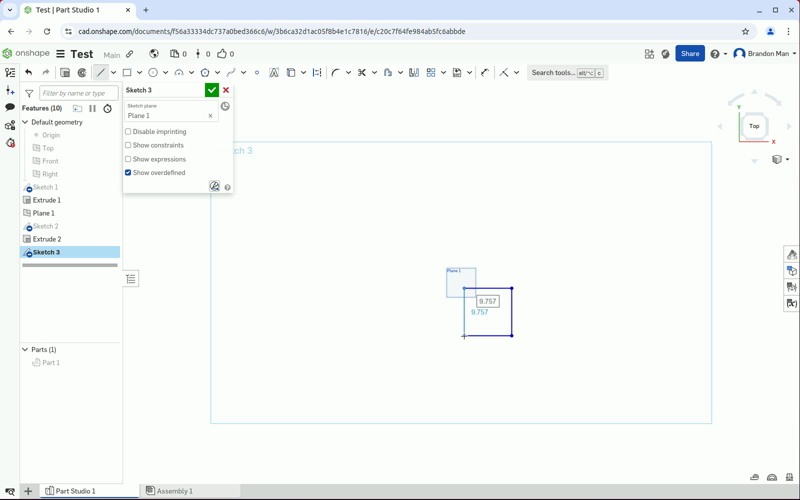
key(esc)
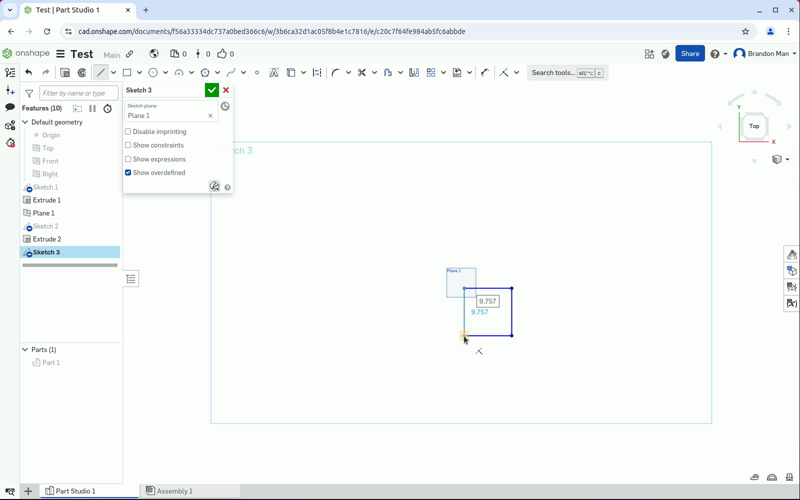
mouse_move(485, 302)
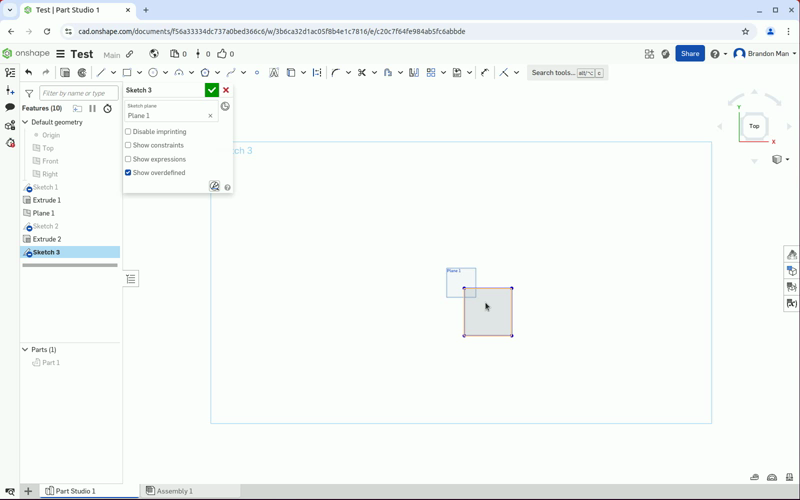
click(485, 302)
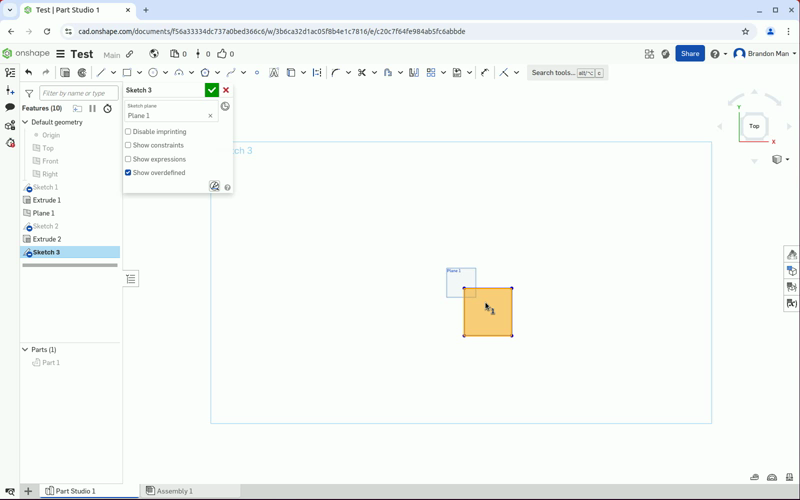
mouse_move(73, 352)
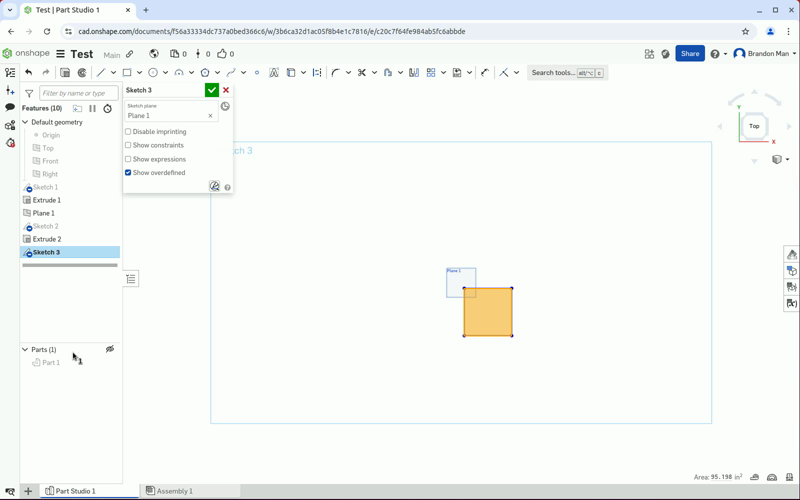
key(shift+y)
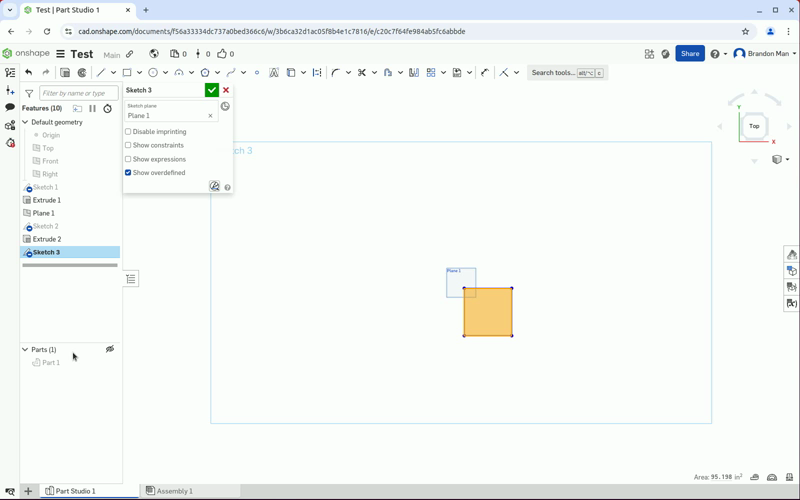
key(shift+e)
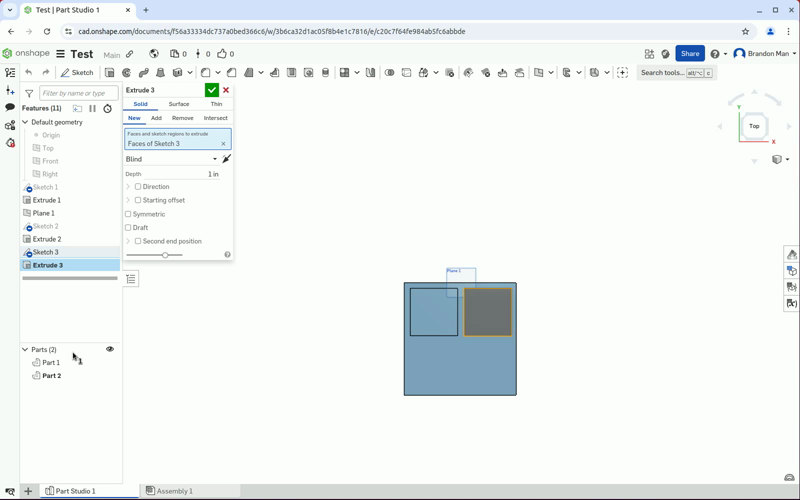
mouse_move(143, 106)
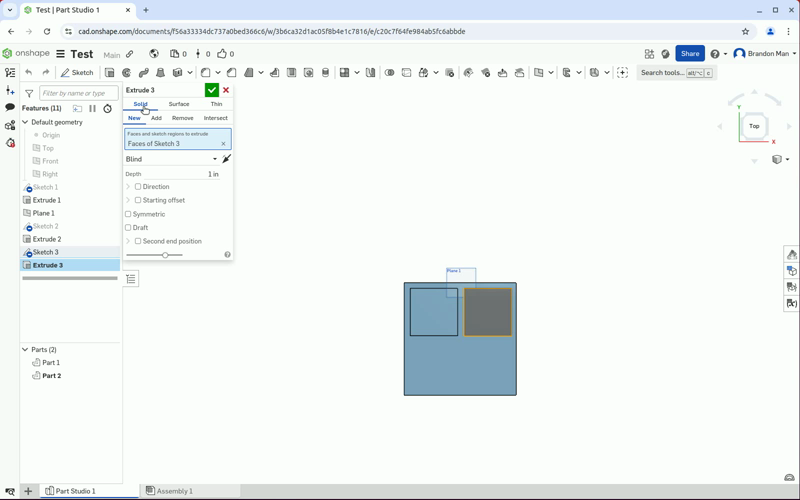
click(143, 106)
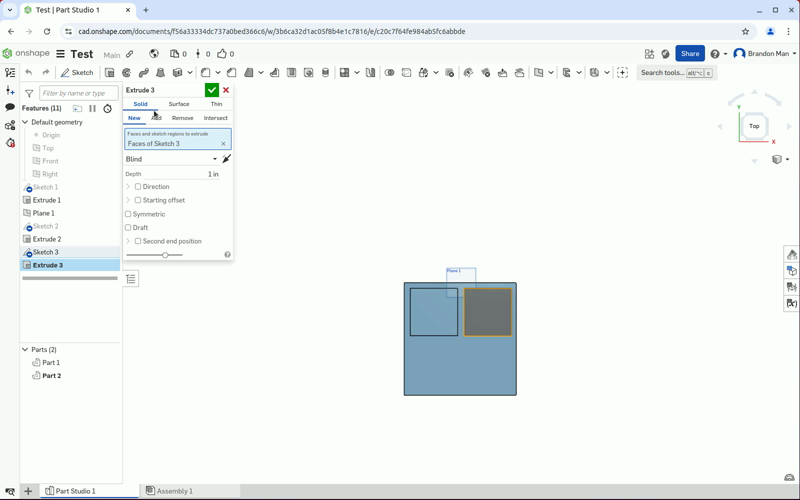
mouse_move(186, 120)
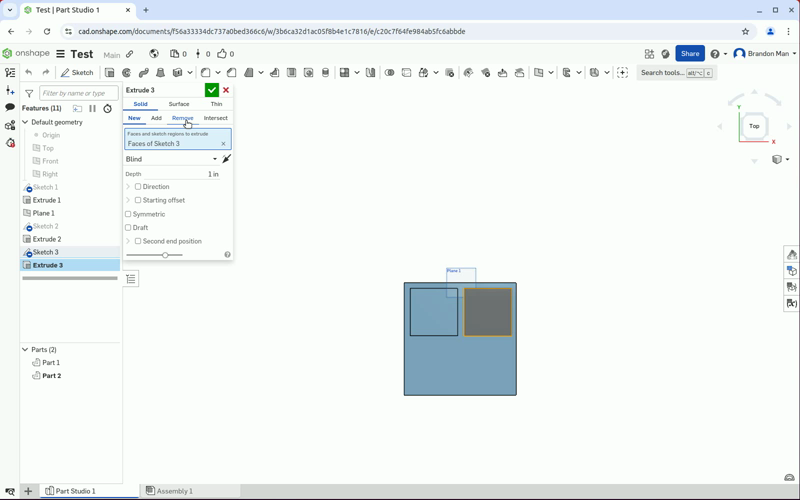
click(186, 120)
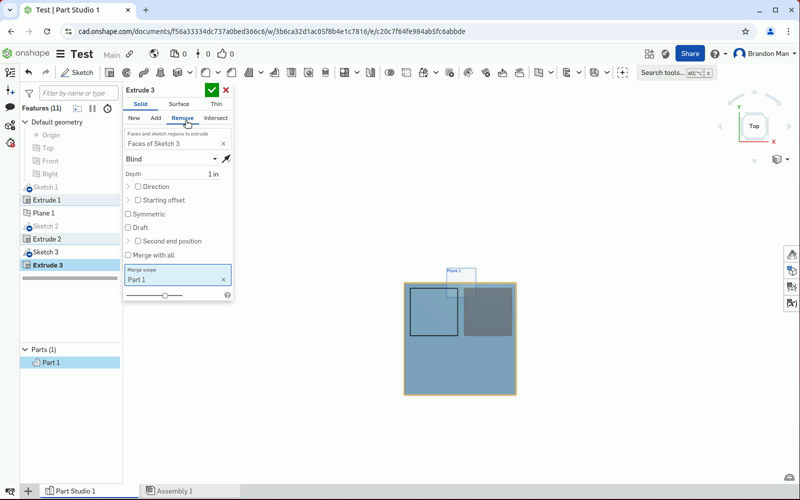
key(tab, 4)
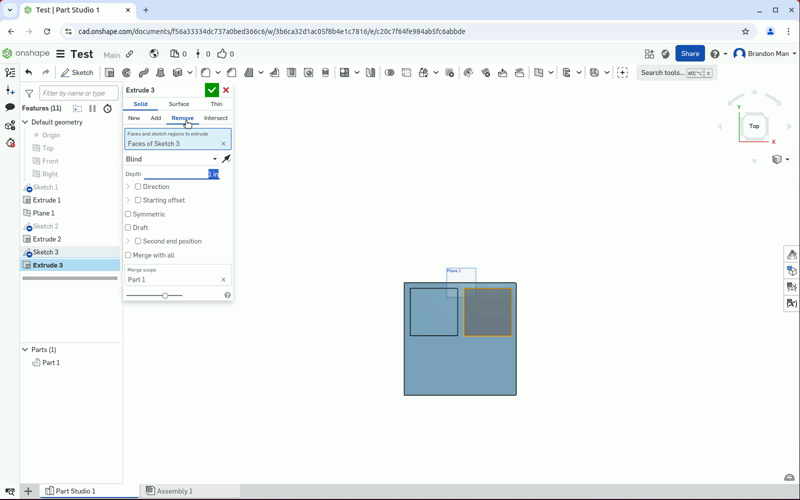
text(30.811)
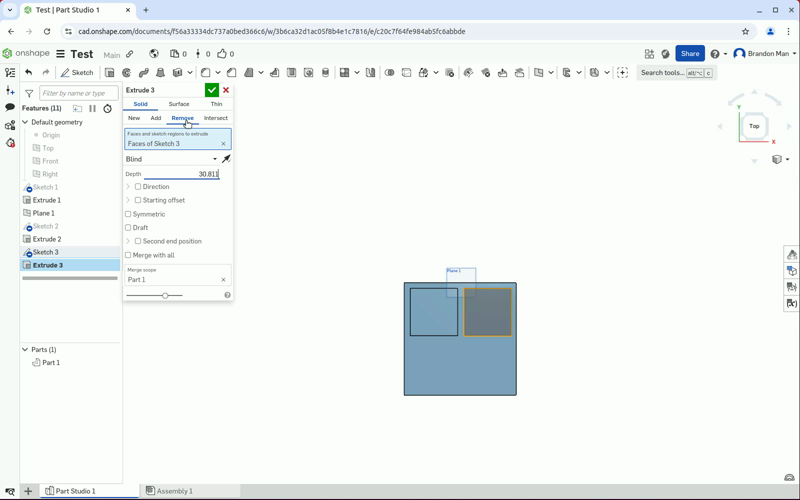
key(tab, 6)
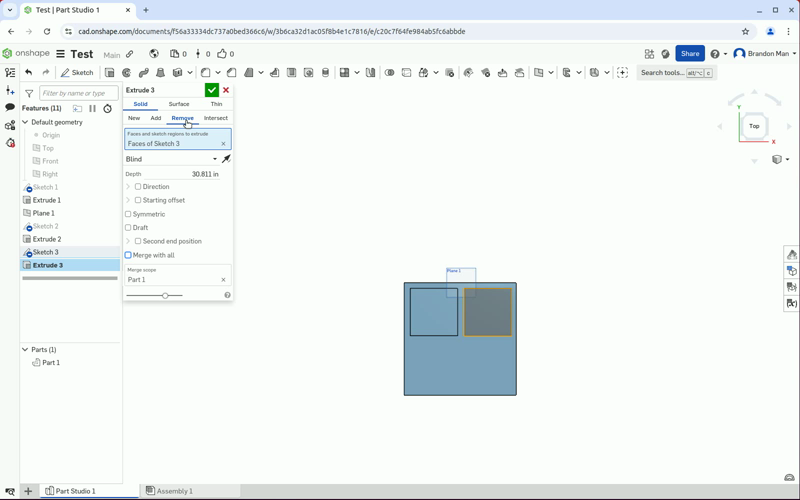
key(space)
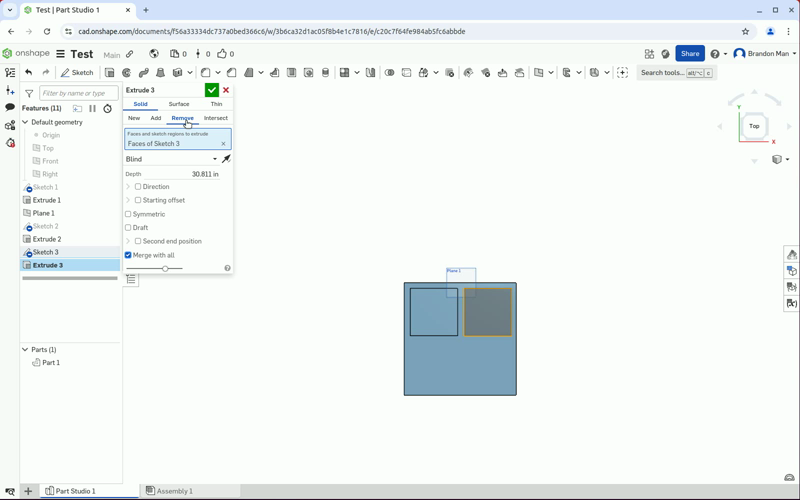
key(enter)
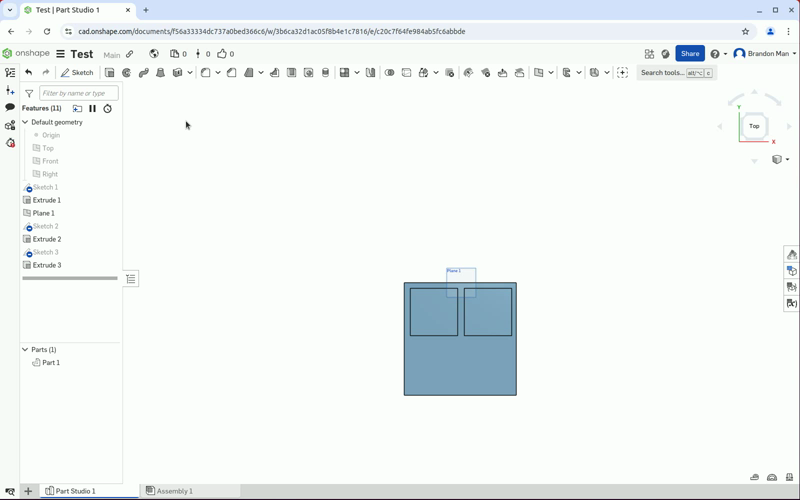
key(shift+h)
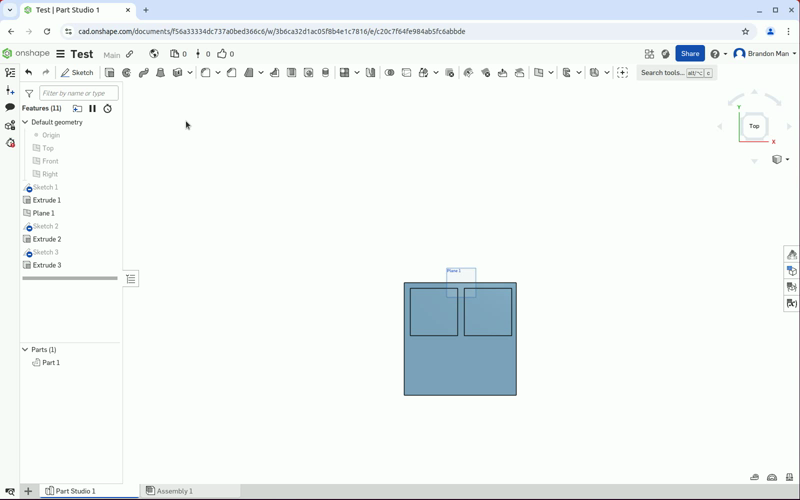
key(shift+h)
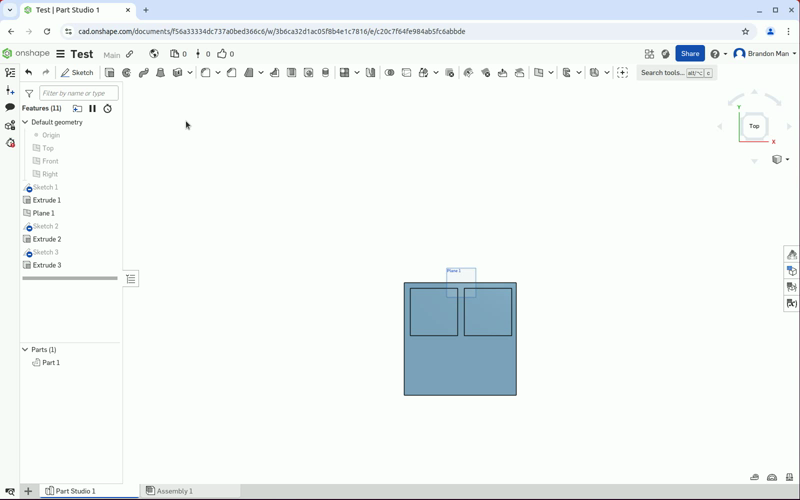
mouse_move(73, 189)
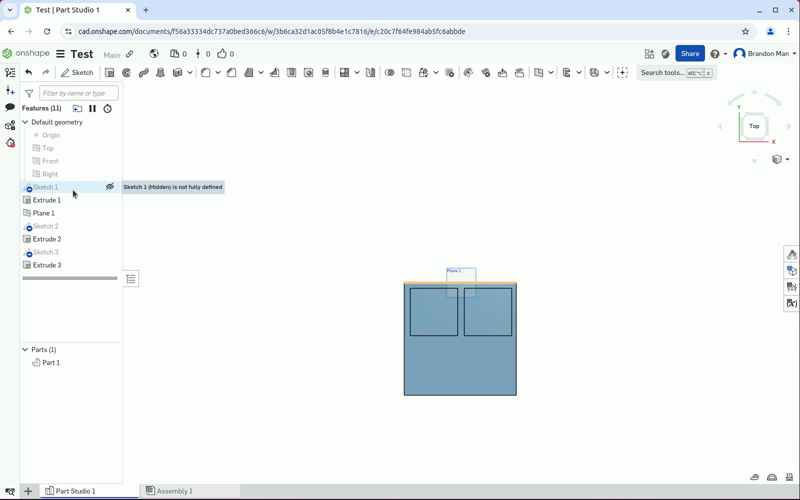
click(73, 189)
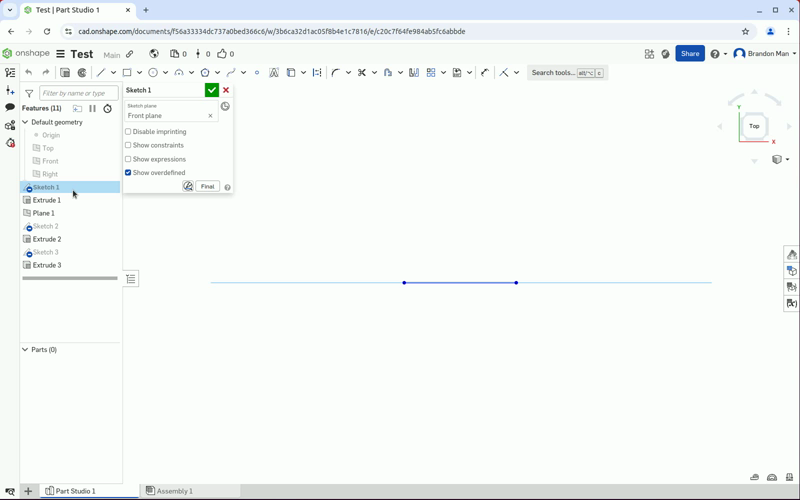
mouse_move(229, 92)
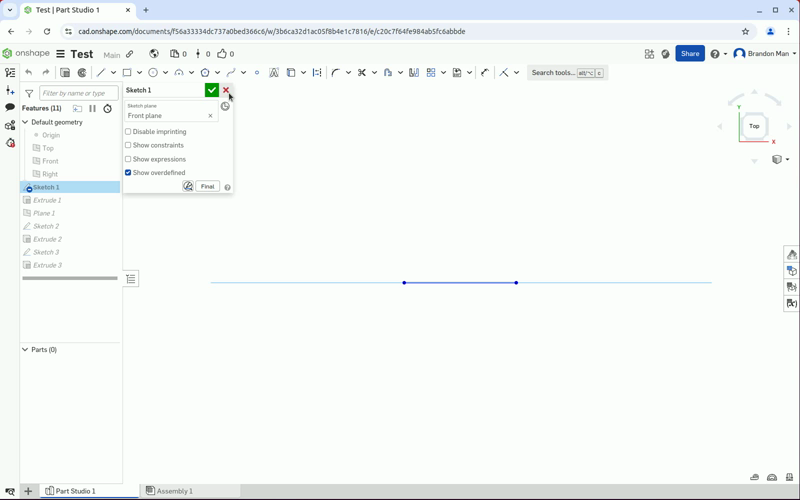
click(229, 92)
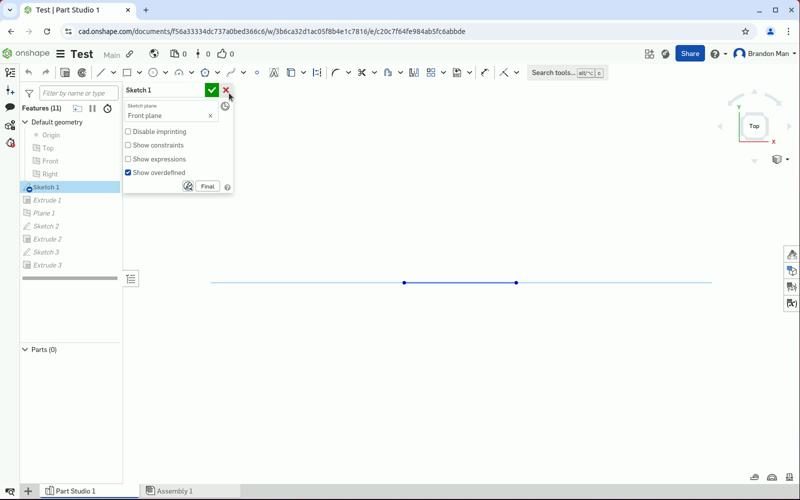
key(shift+s)
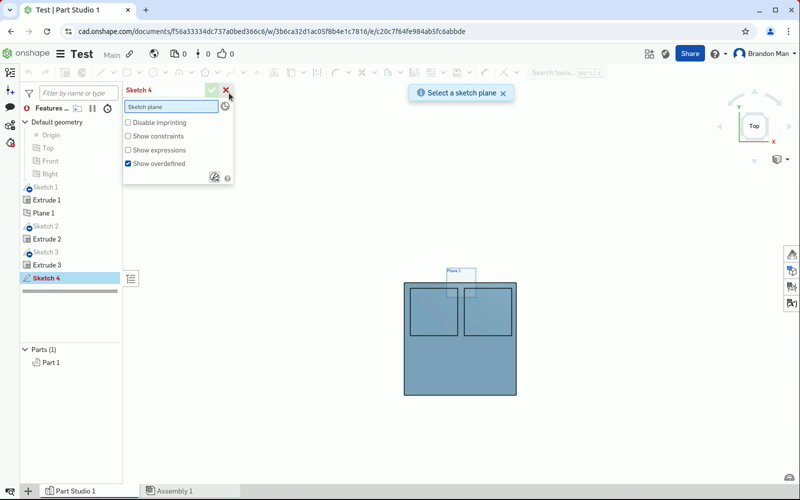
mouse_move(73, 215)
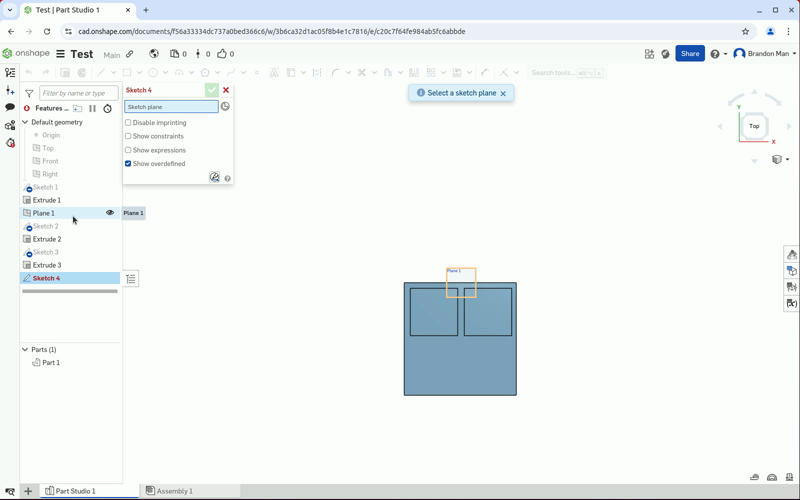
click(73, 215)
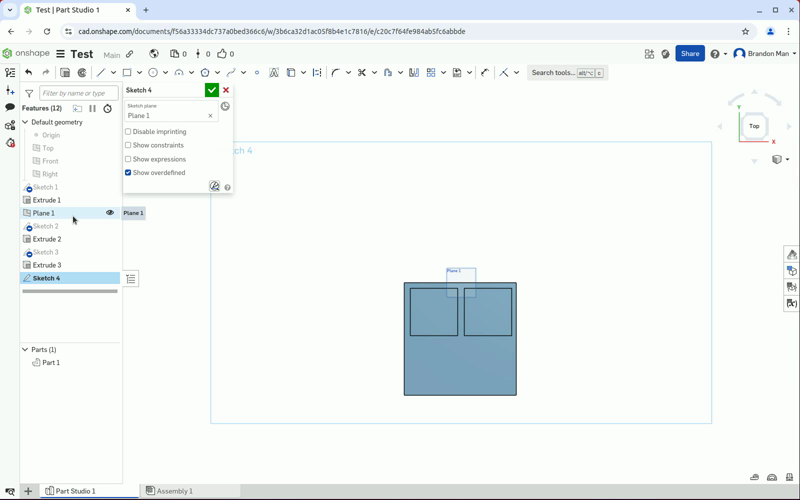
mouse_move(73, 352)
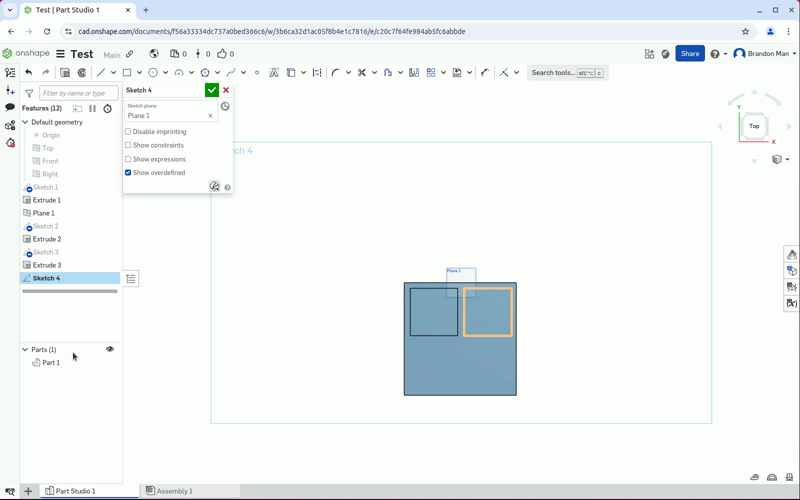
key(y)
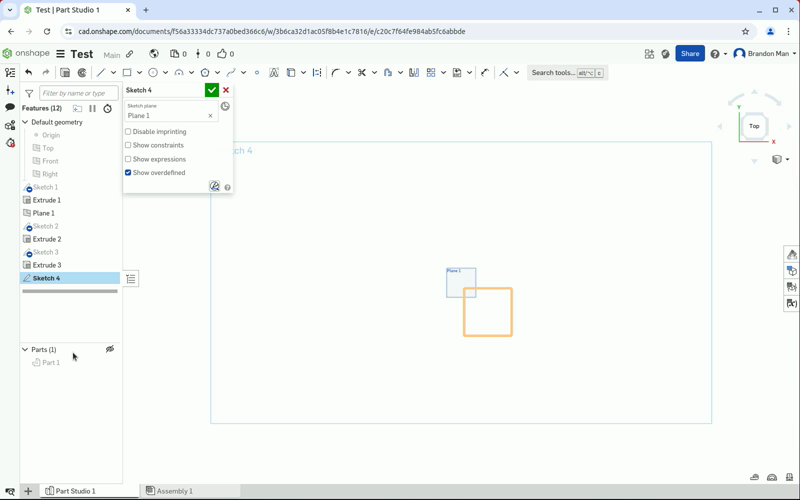
key(l)
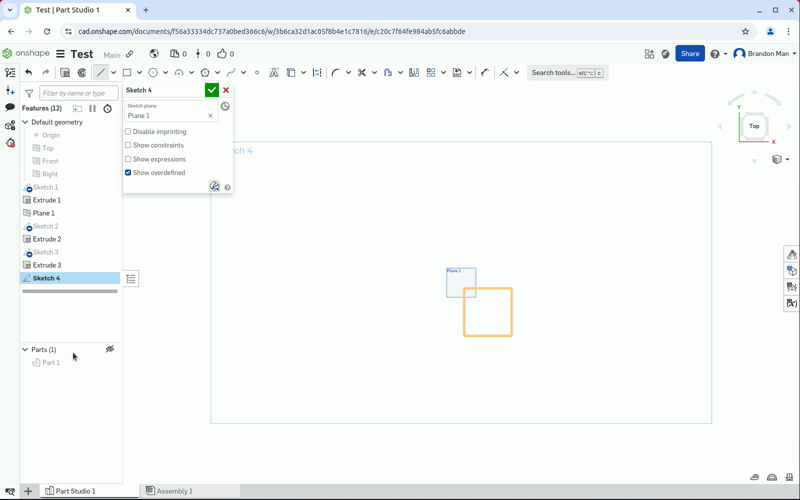
key_down(shift)
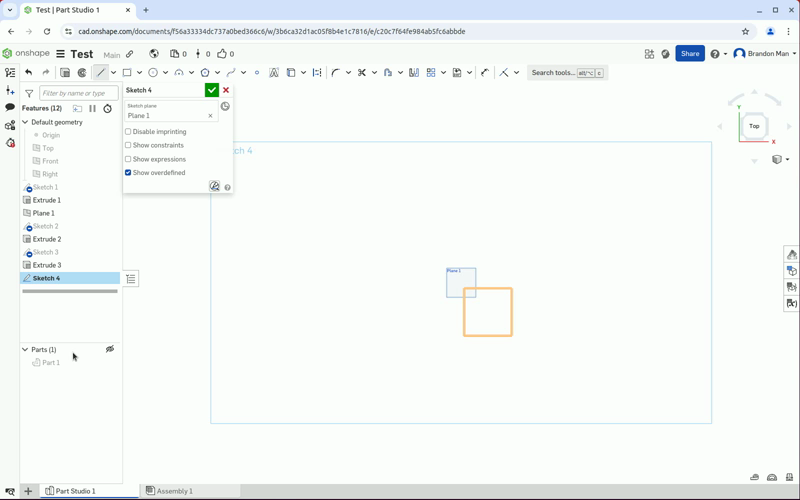
mouse_move(464, 389)
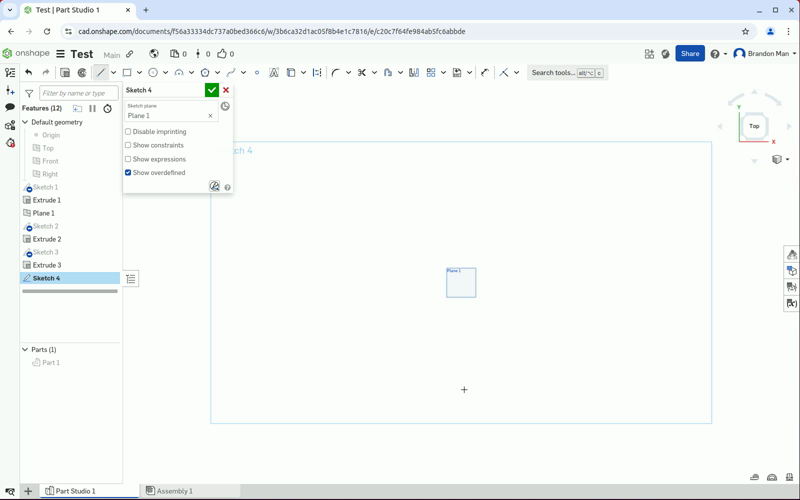
click(464, 389)
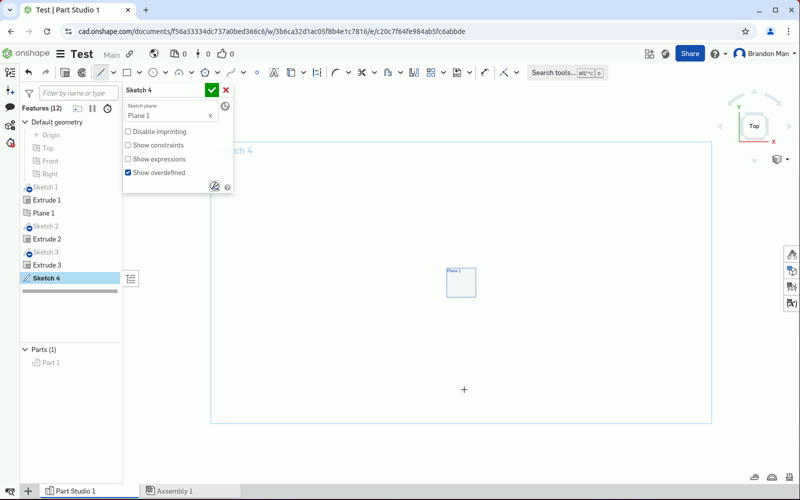
key_up(shift)
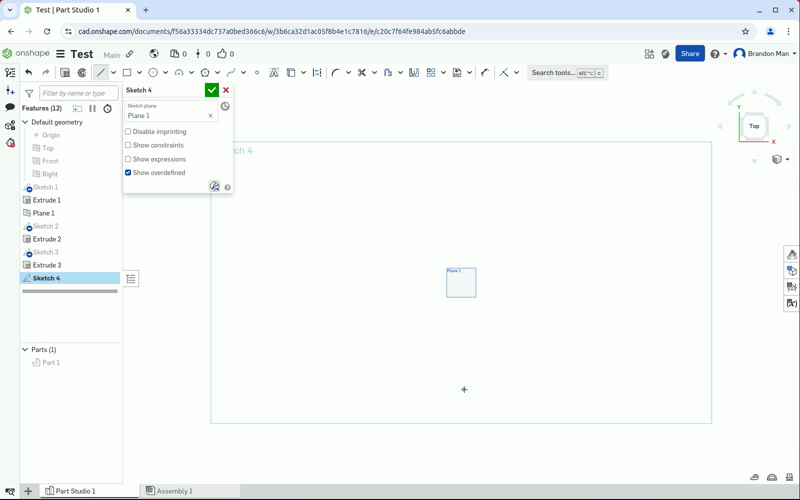
key_down(shift)
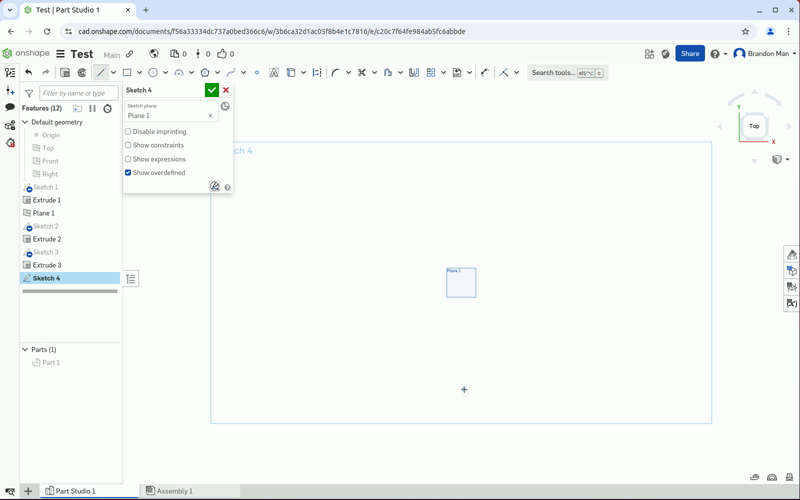
mouse_move(494, 389)
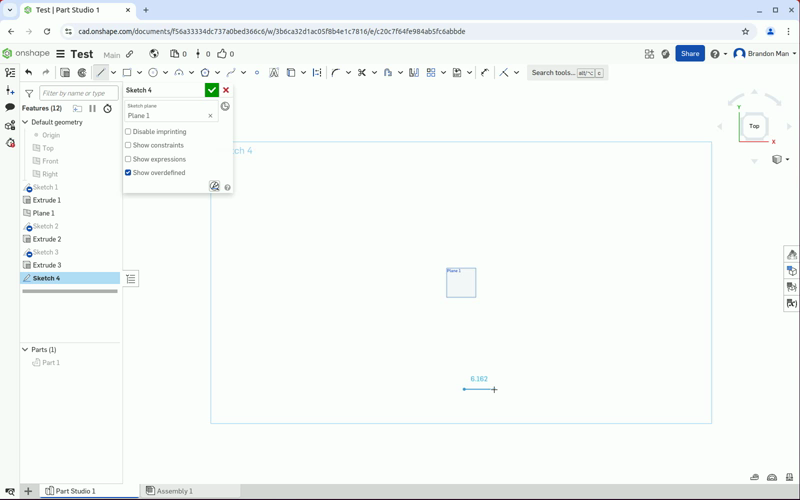
mouse_move(511, 389)
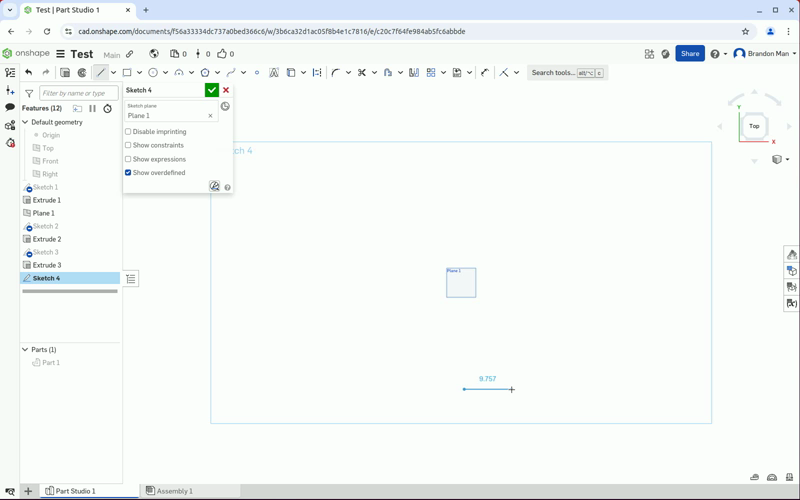
click(511, 389)
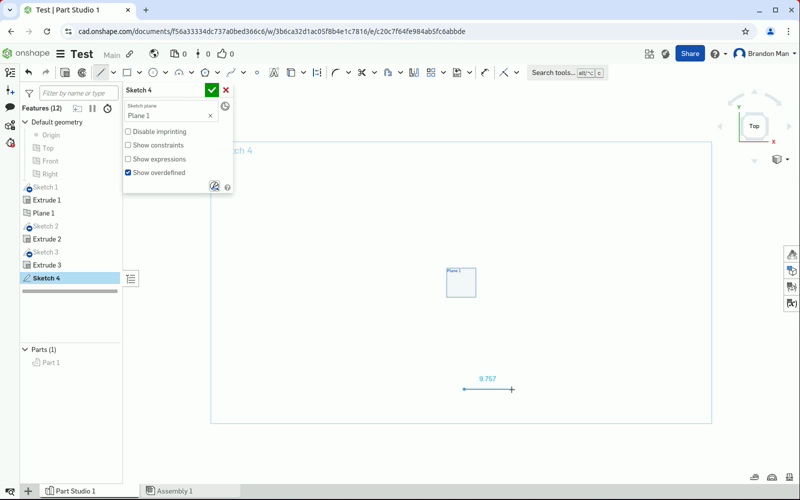
key_up(shift)
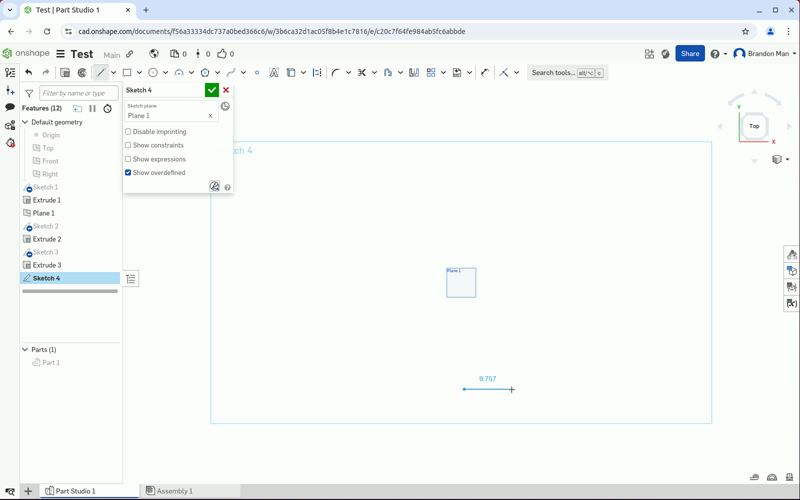
key_down(shift)
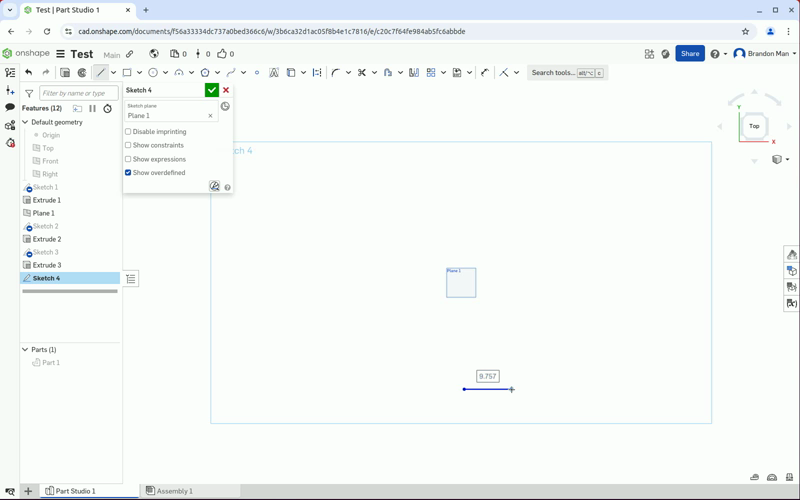
mouse_move(541, 389)
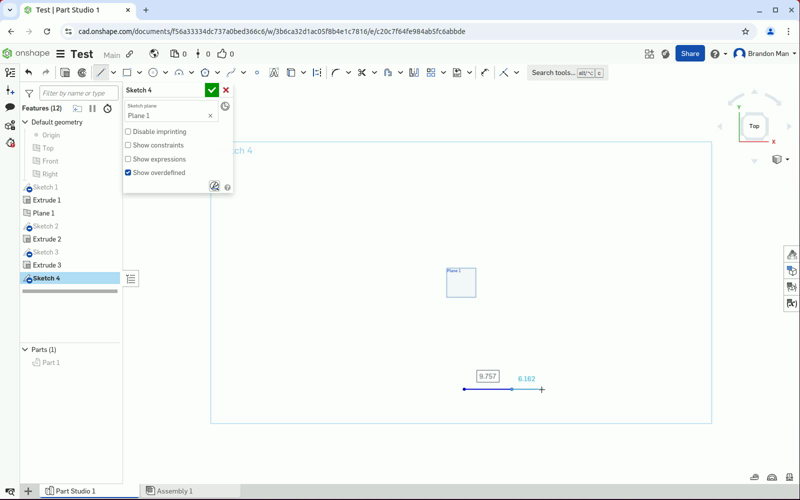
mouse_move(511, 342)
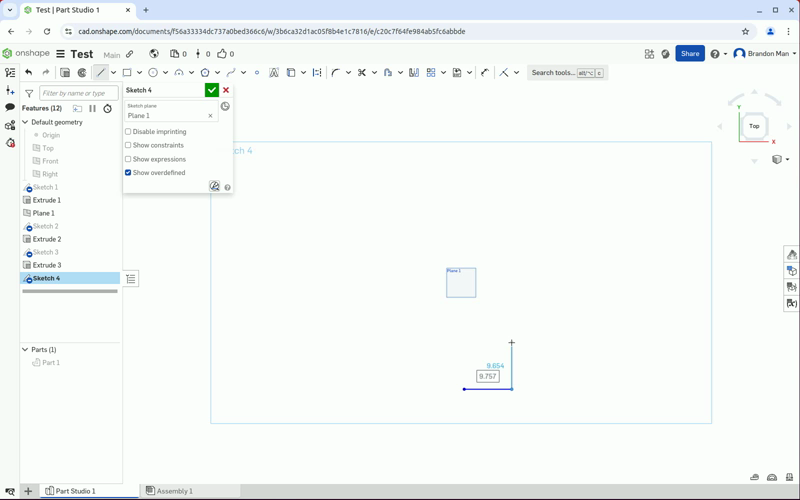
click(511, 342)
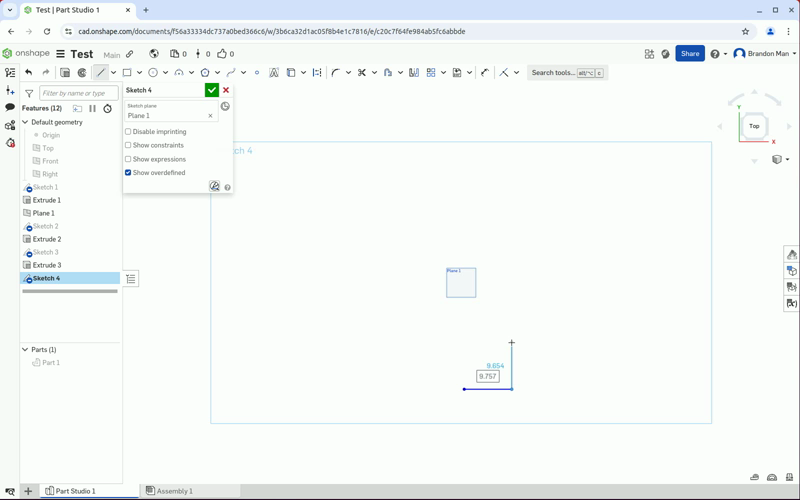
key_up(shift)
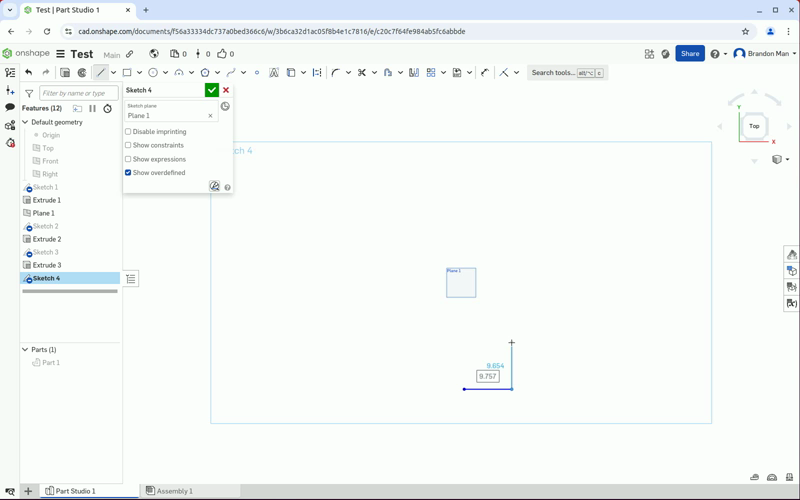
key_down(shift)
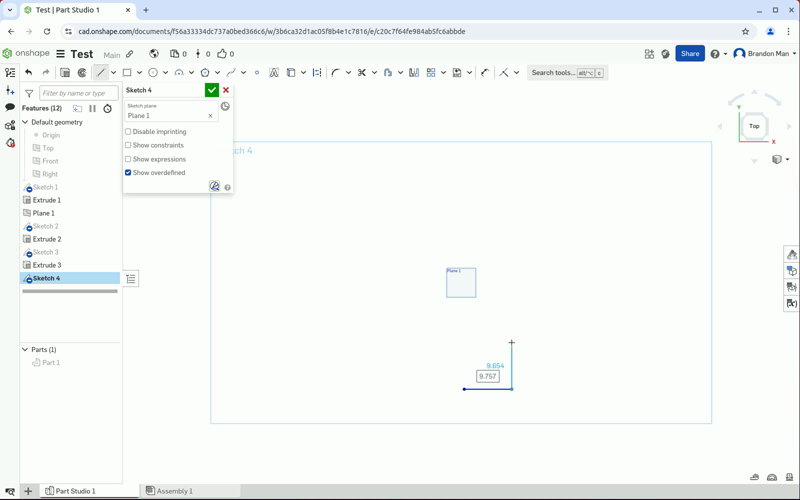
mouse_move(541, 342)
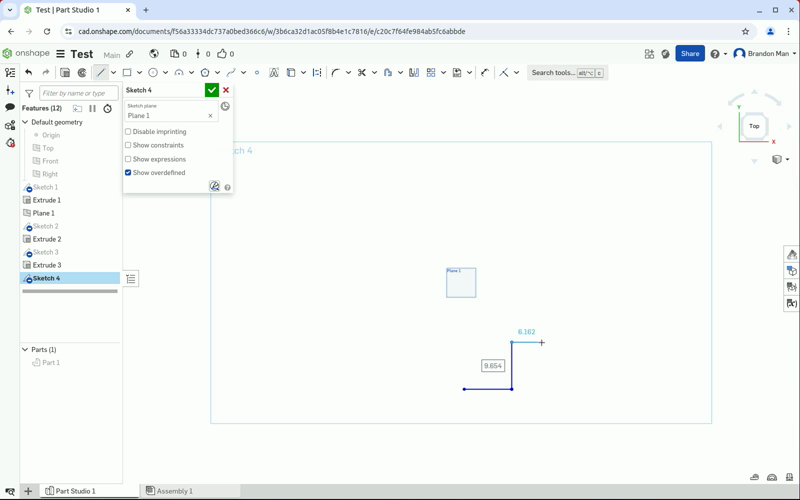
mouse_move(464, 342)
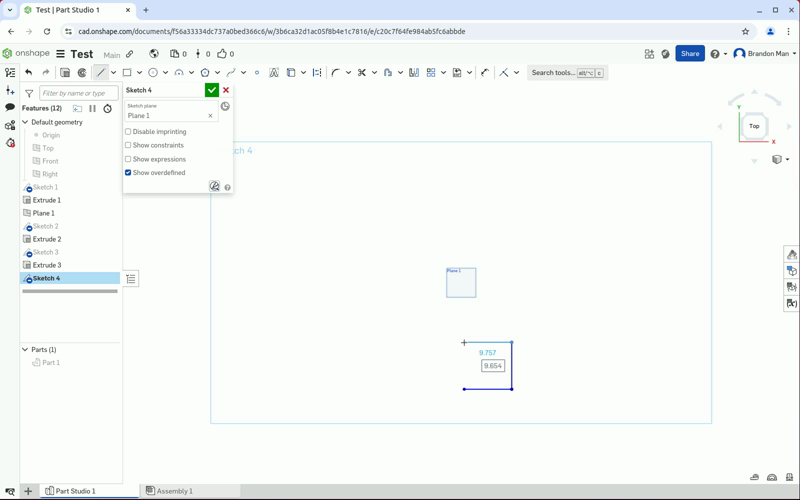
click(464, 342)
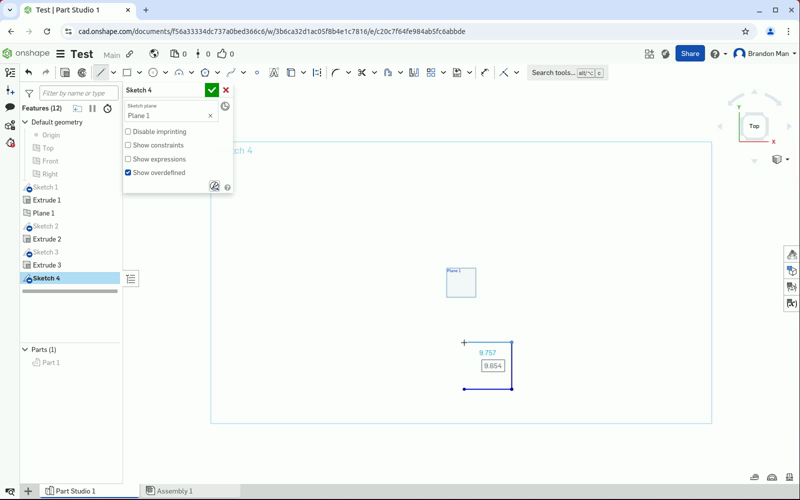
key_up(shift)
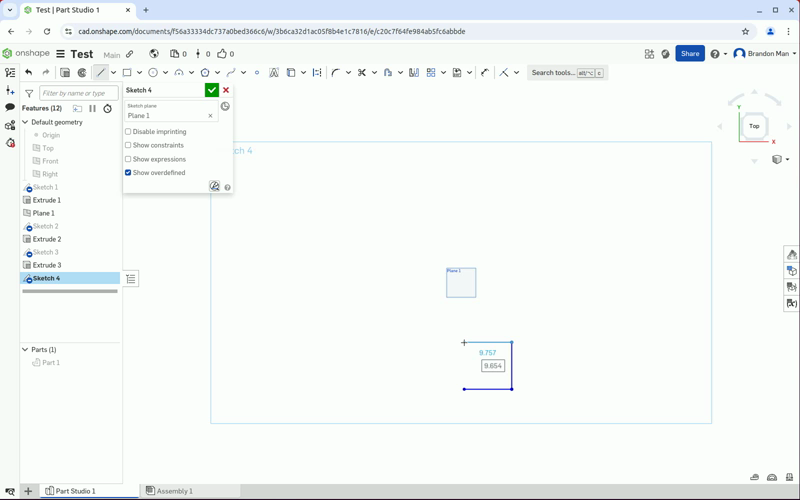
mouse_move(494, 342)
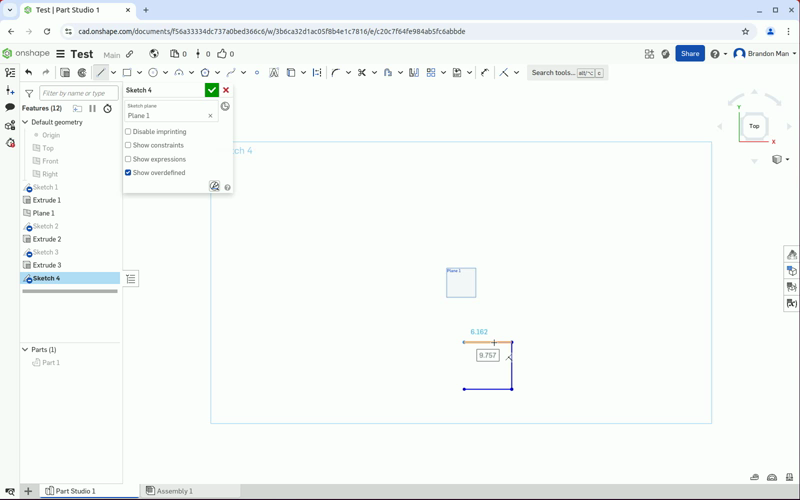
key_down(shift)
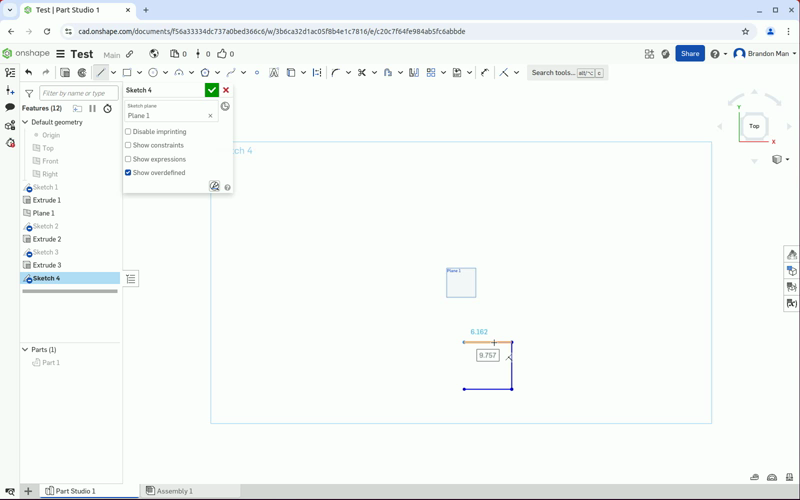
mouse_move(464, 389)
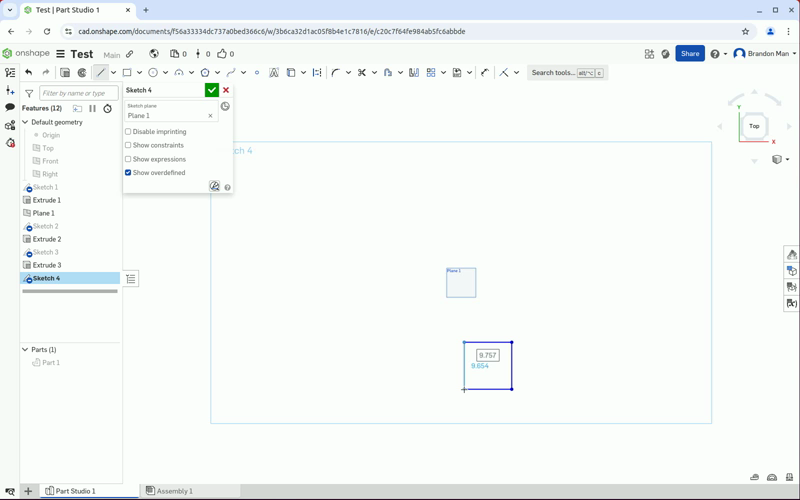
key_up(shift)
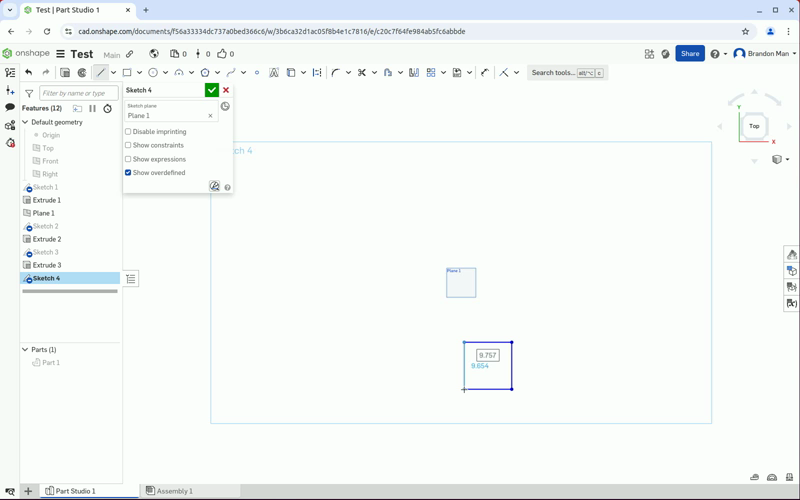
click(464, 389)
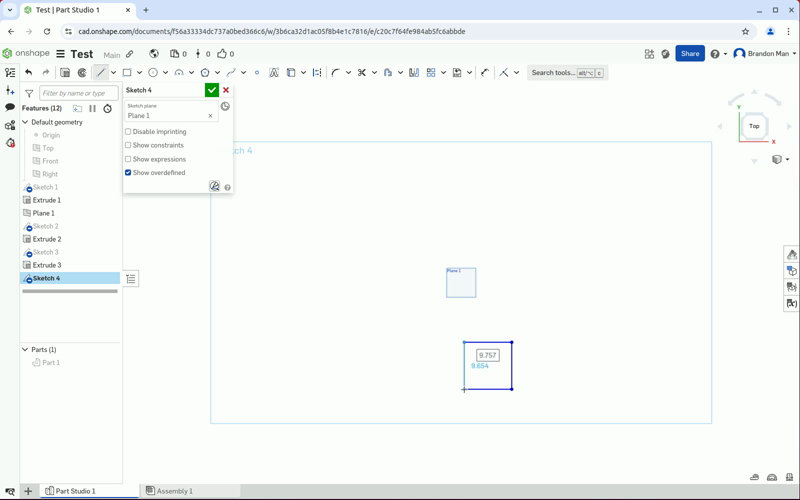
key(esc)
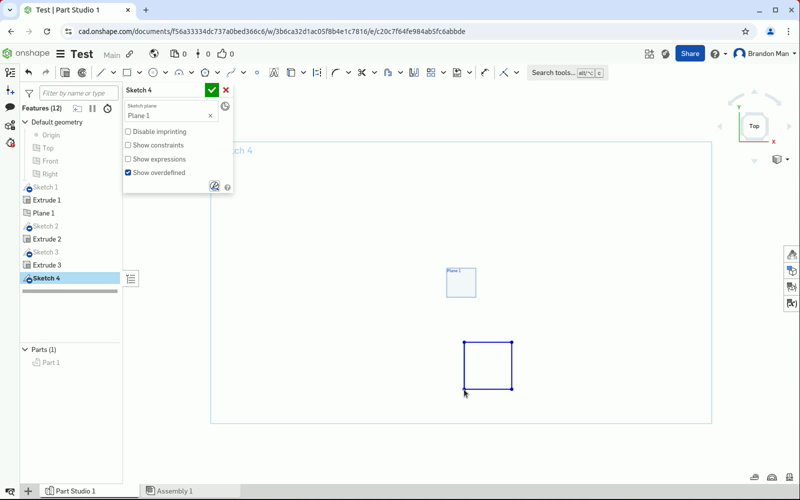
mouse_move(475, 356)
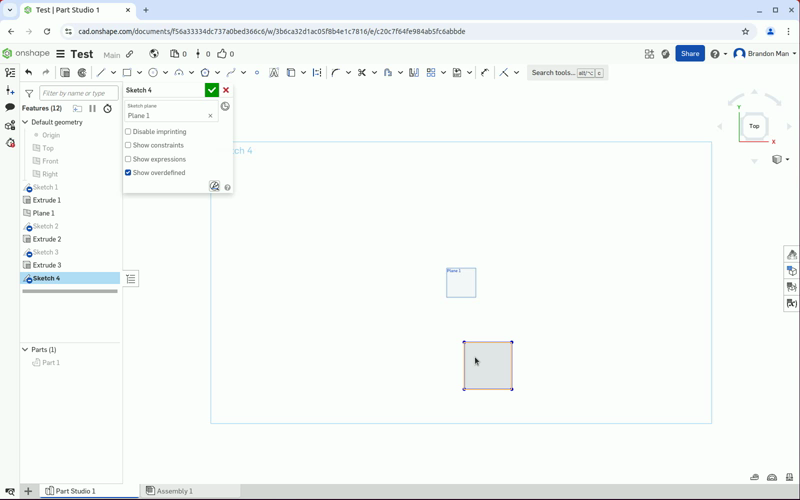
click(475, 356)
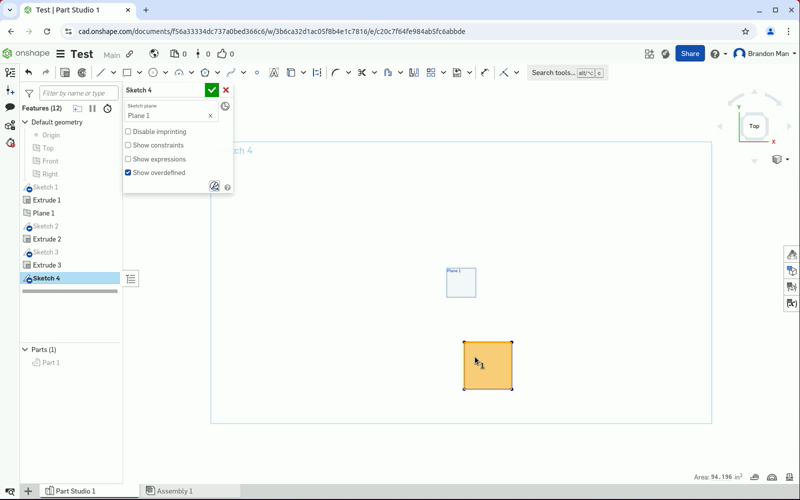
mouse_move(73, 352)
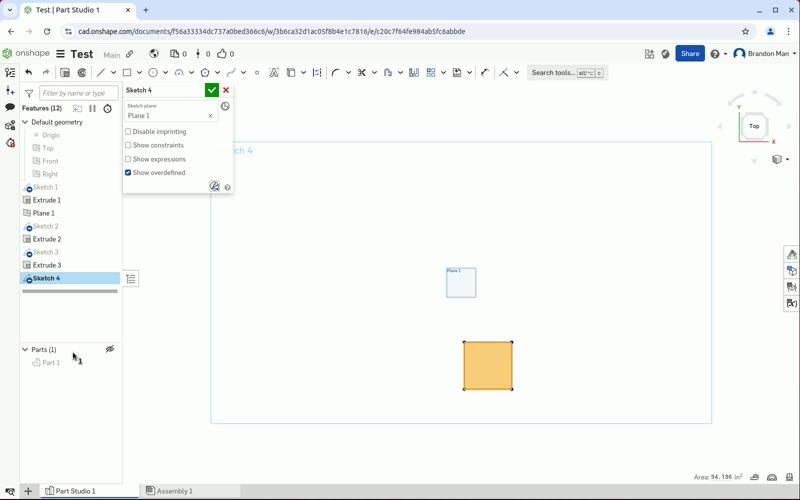
key(shift+y)
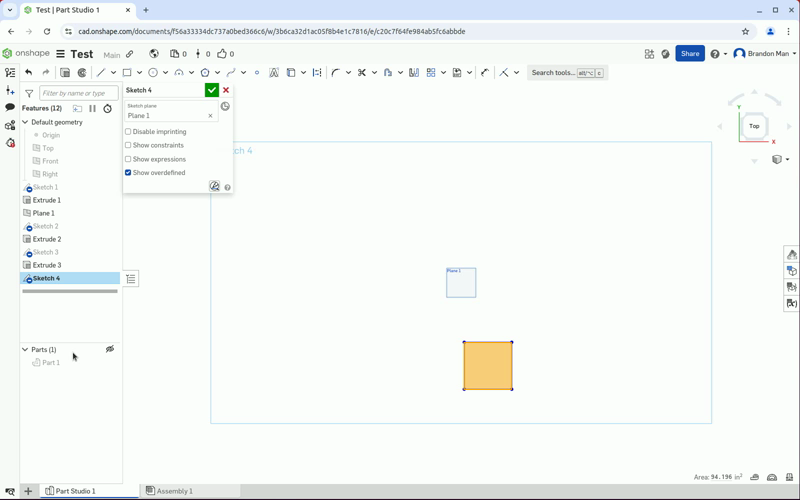
key(shift+e)
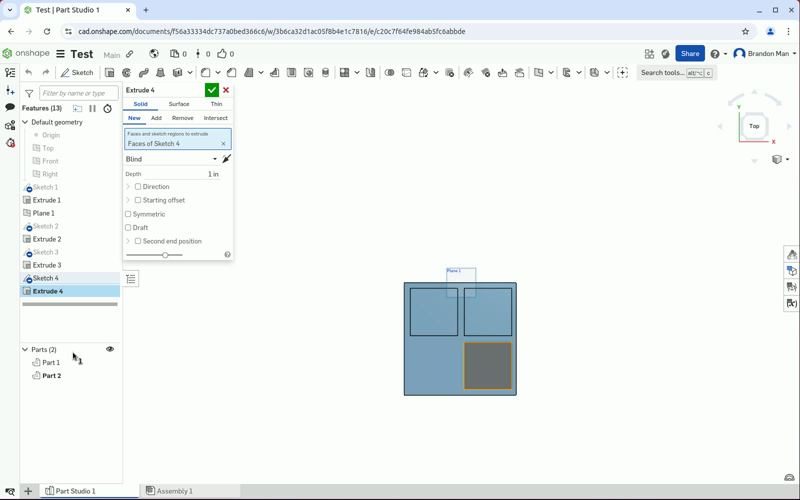
mouse_move(143, 106)
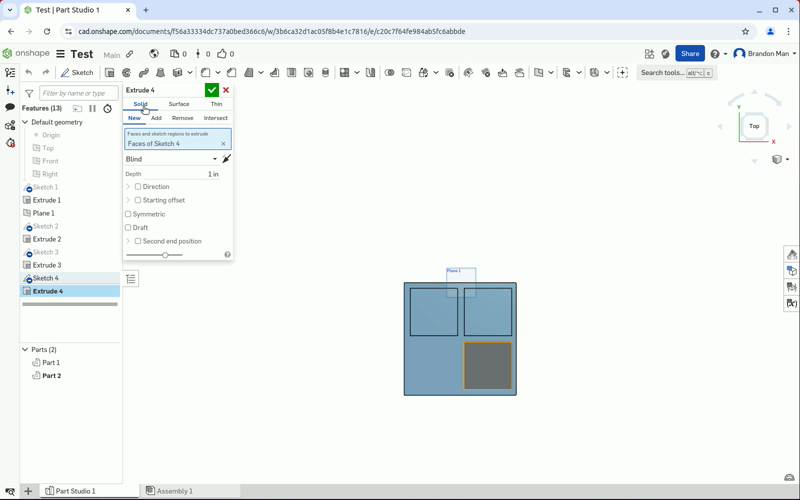
click(143, 106)
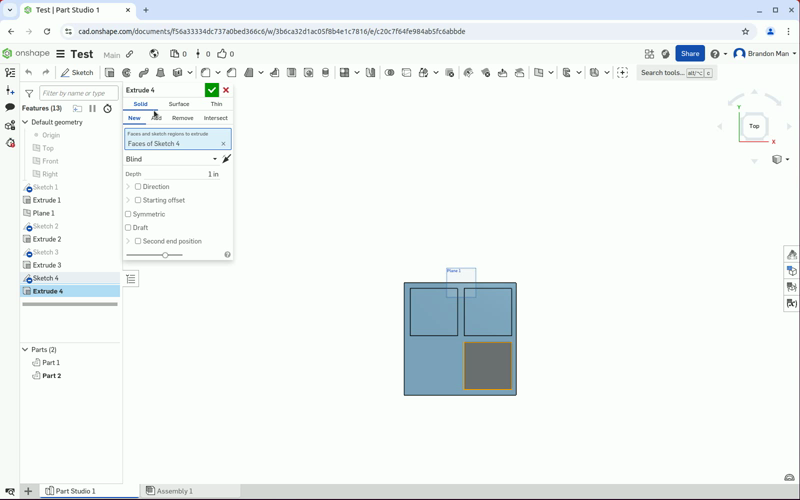
mouse_move(186, 120)
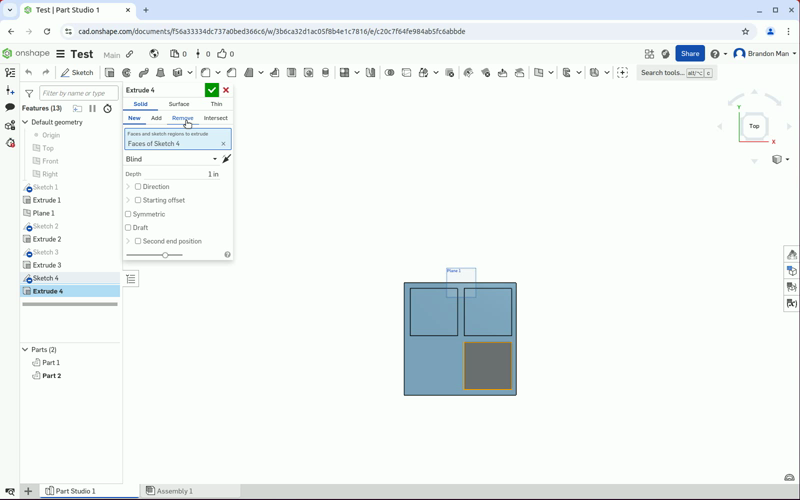
click(186, 120)
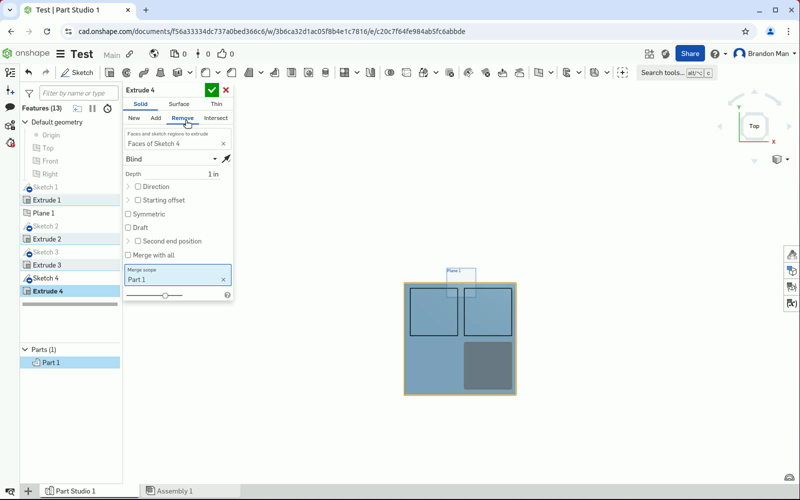
key(tab, 4)
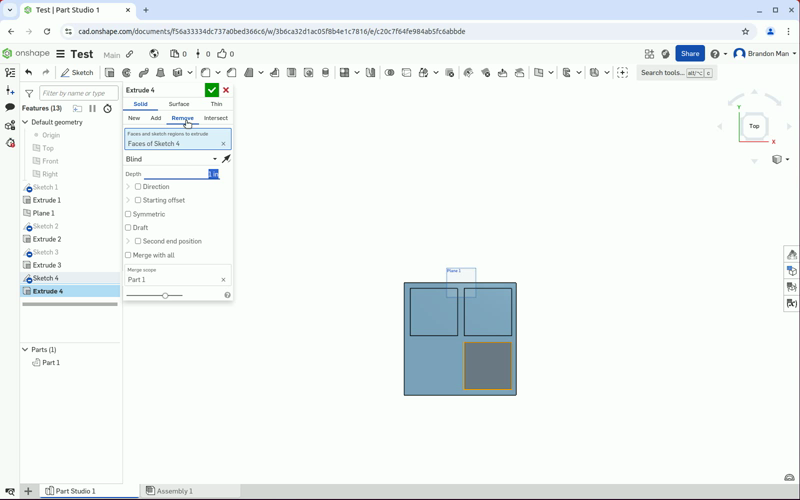
text(30.811)
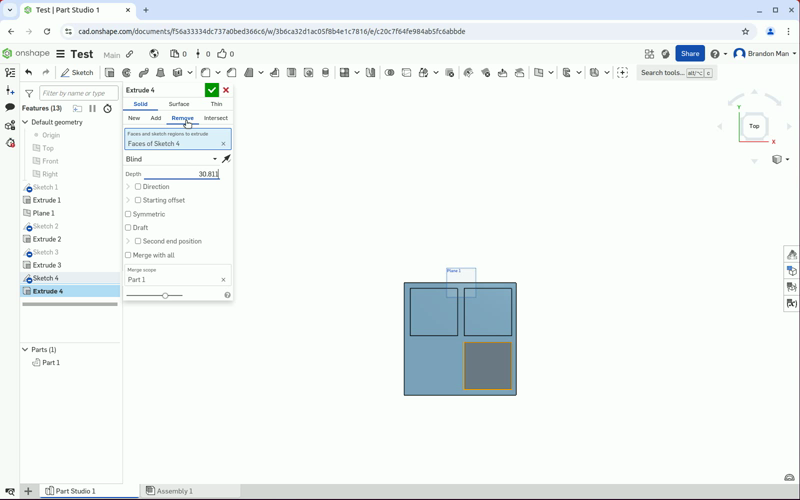
key(tab, 6)
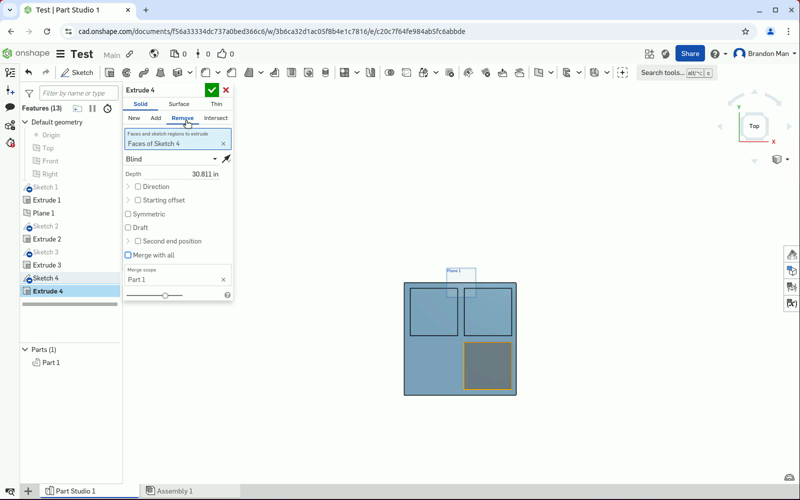
key(space)
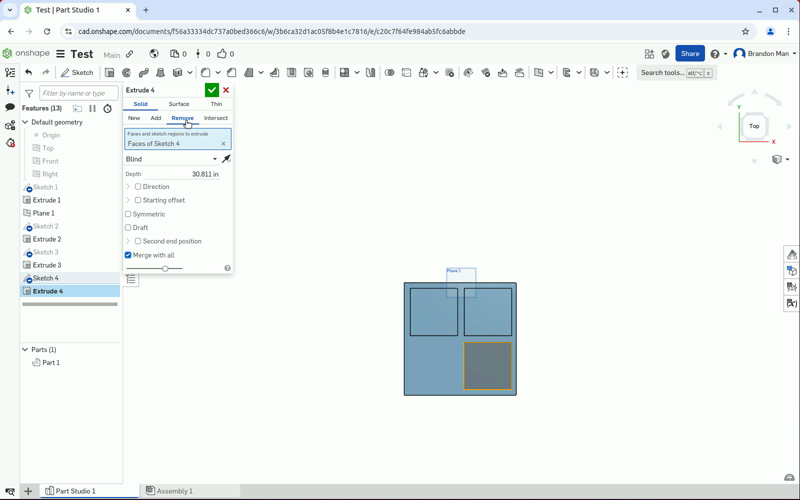
key(enter)
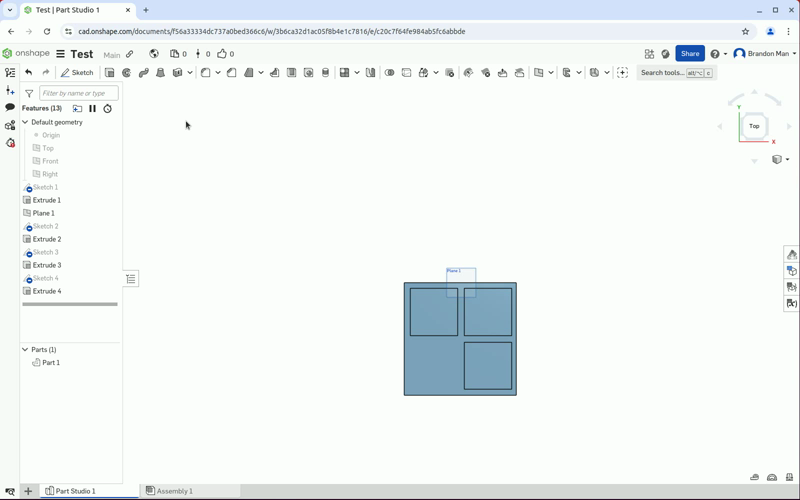
key(shift+h)
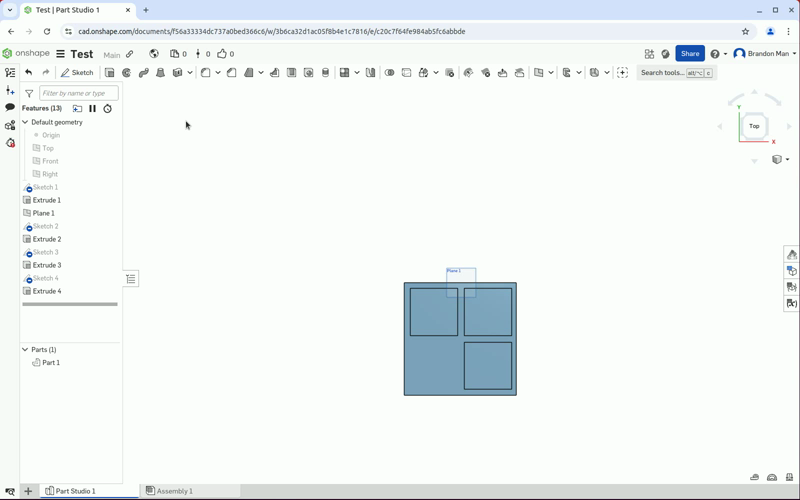
key(shift+h)
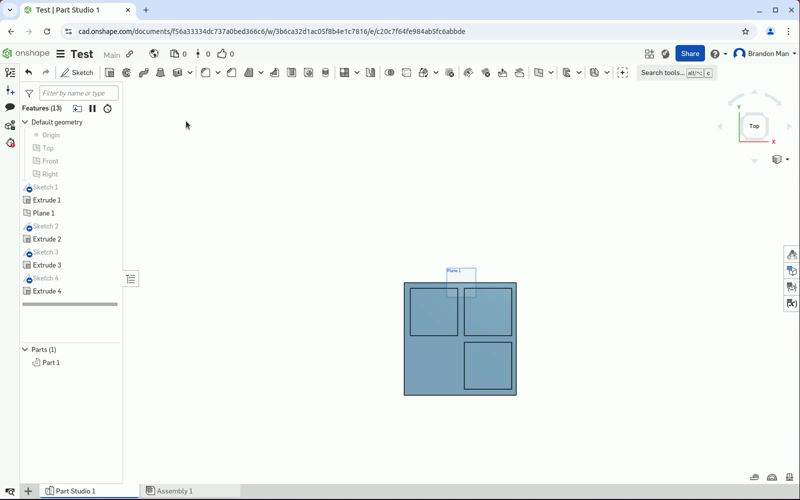
mouse_move(73, 189)
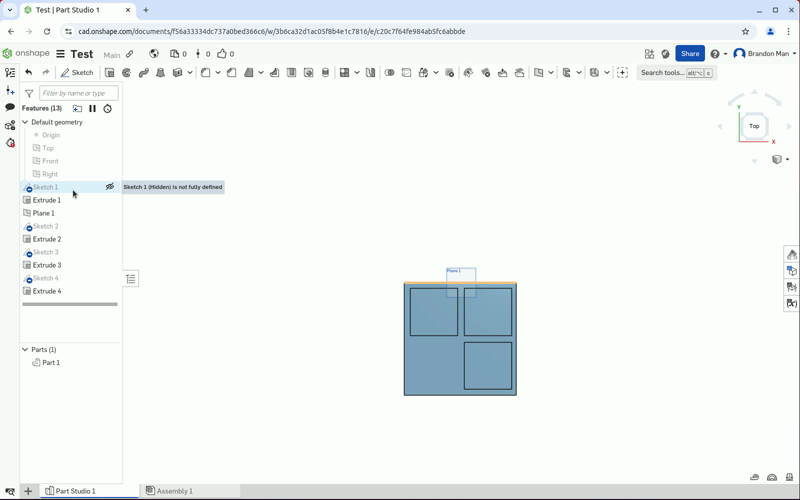
click(73, 189)
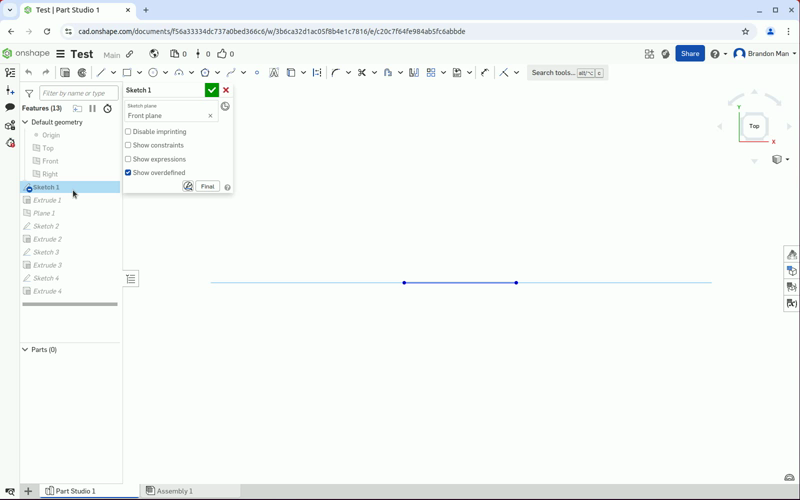
mouse_move(229, 92)
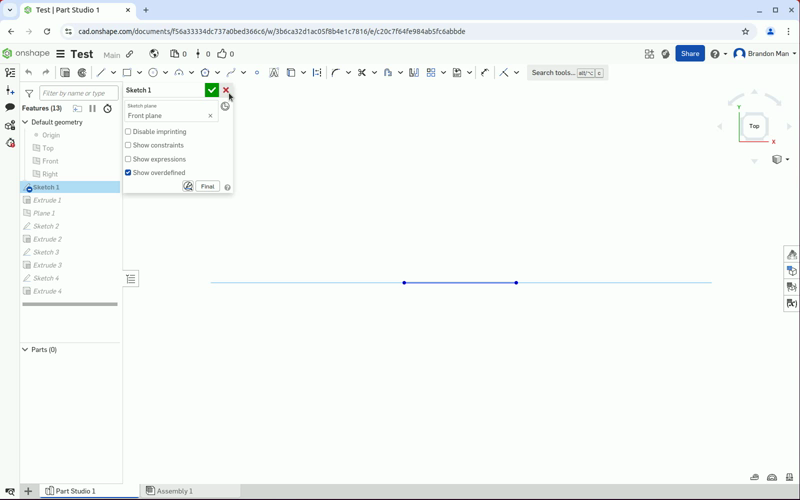
click(229, 92)
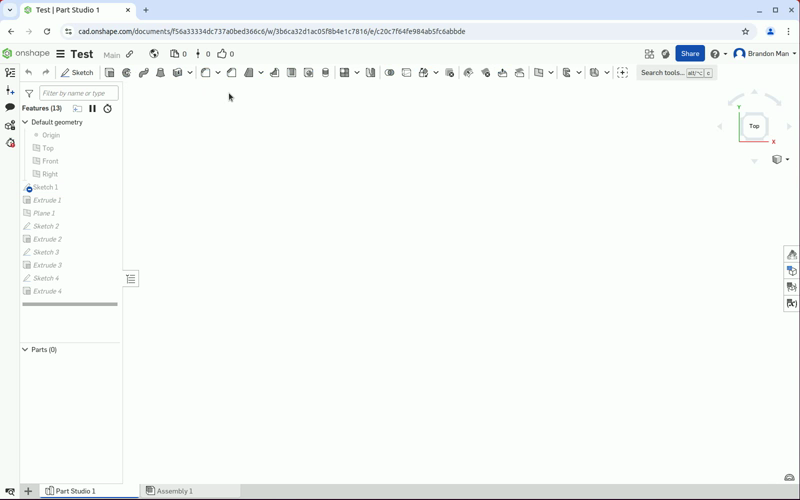
key(shift+s)
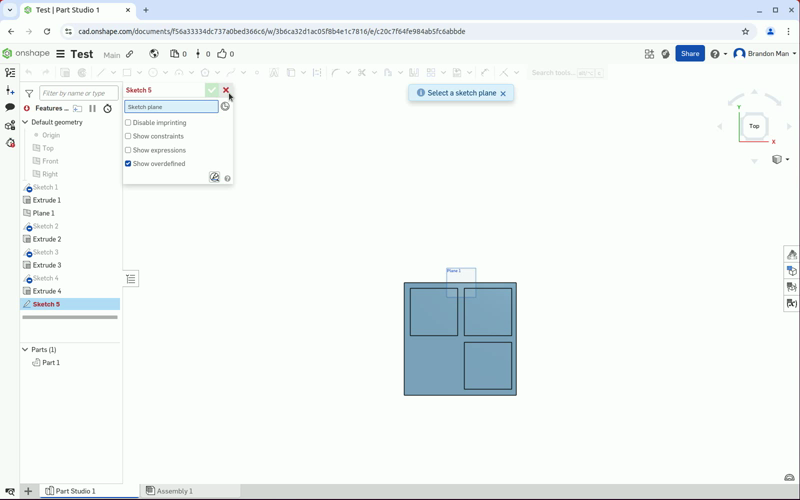
mouse_move(73, 215)
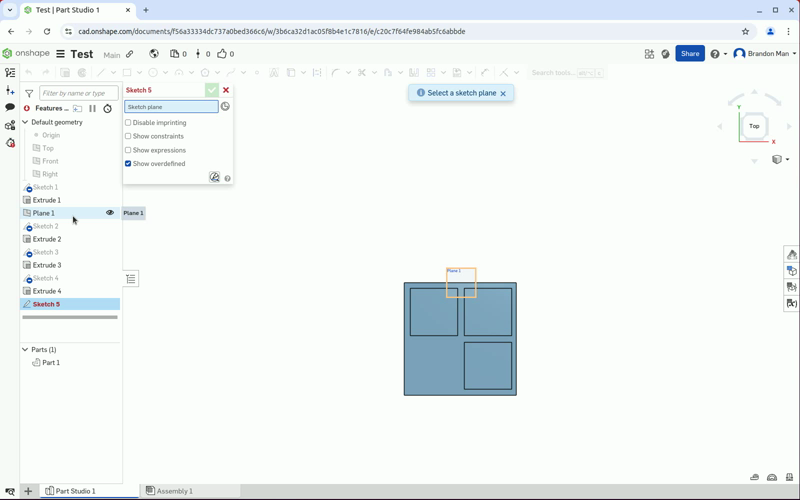
click(73, 215)
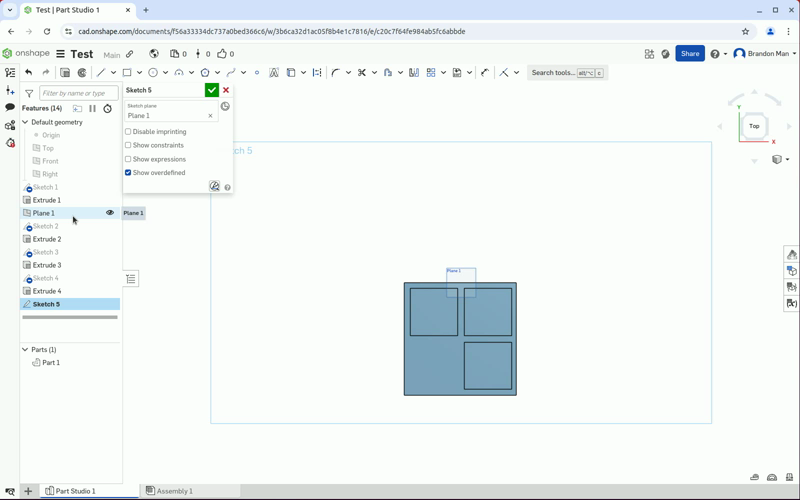
mouse_move(73, 352)
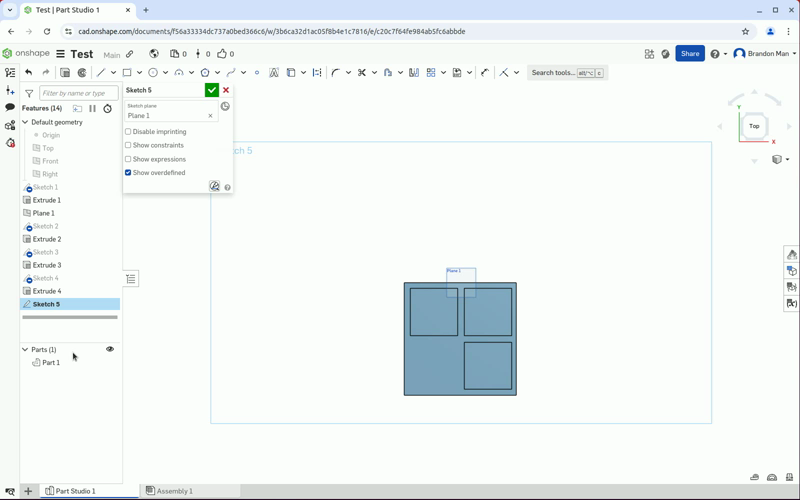
key(y)
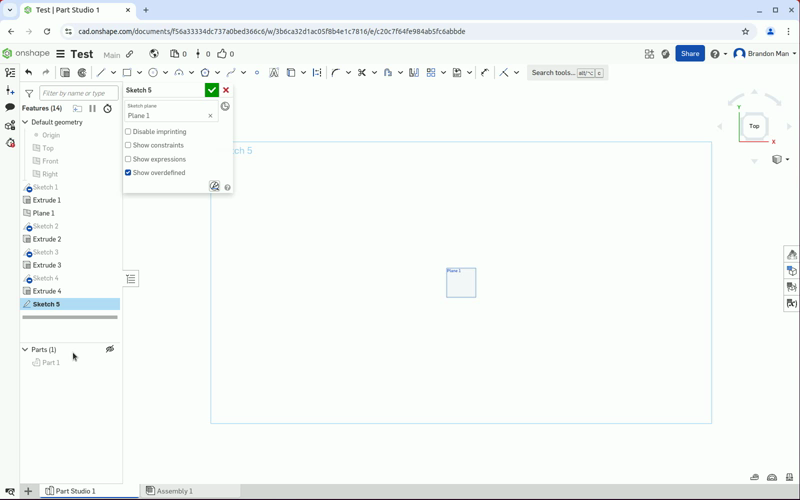
key(l)
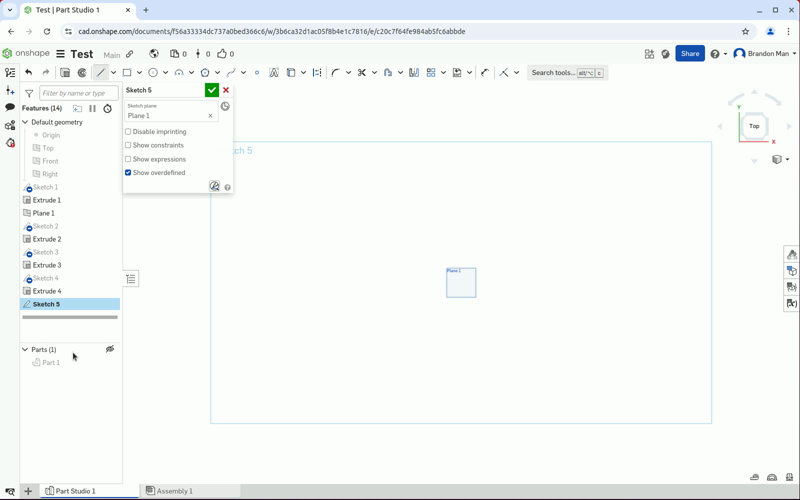
key_down(shift)
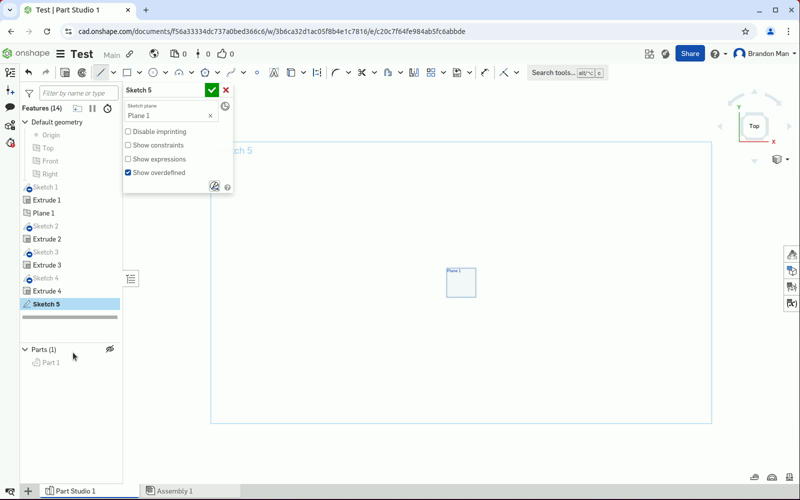
mouse_move(410, 389)
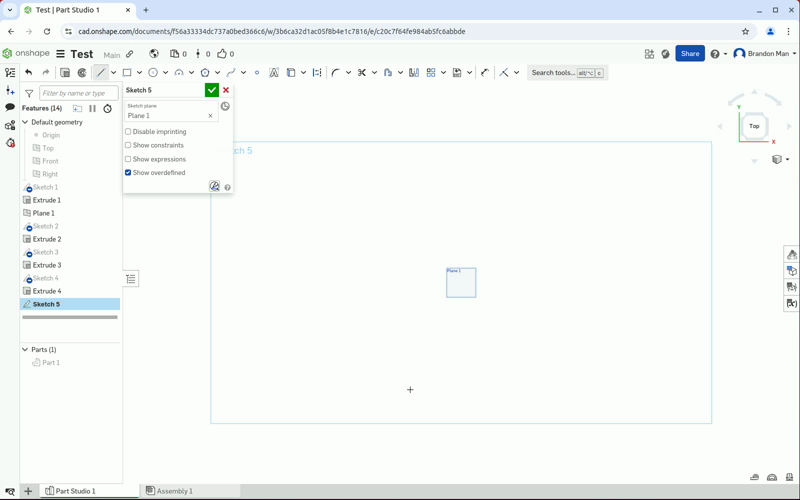
click(410, 389)
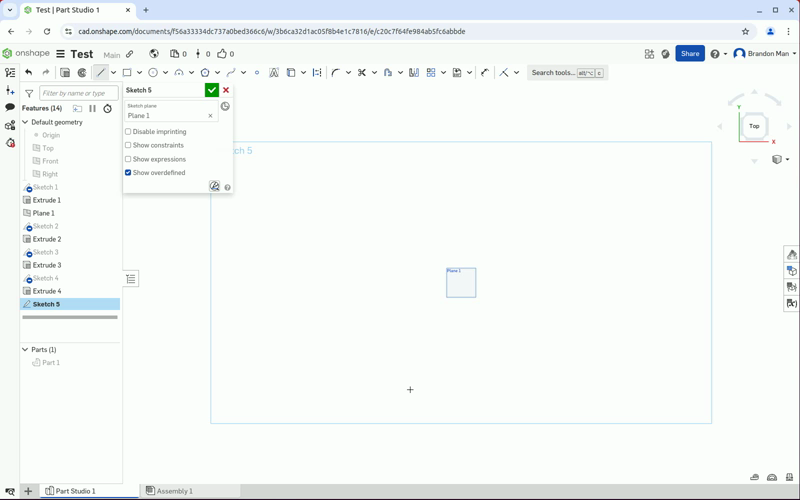
key_up(shift)
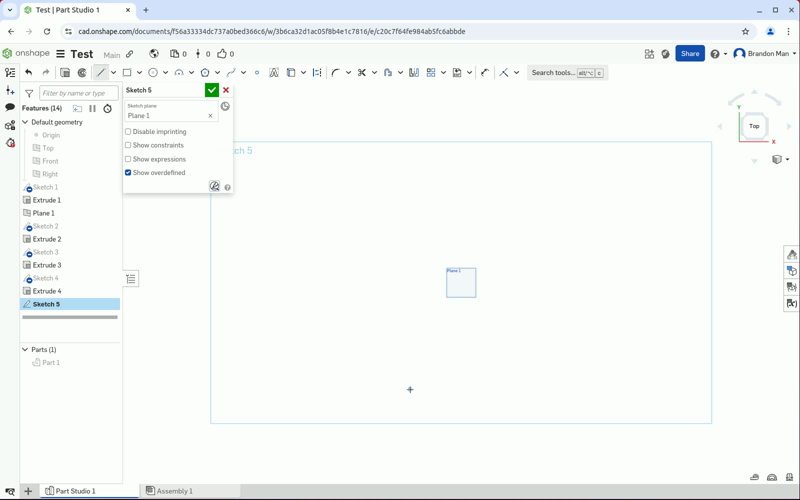
key_down(shift)
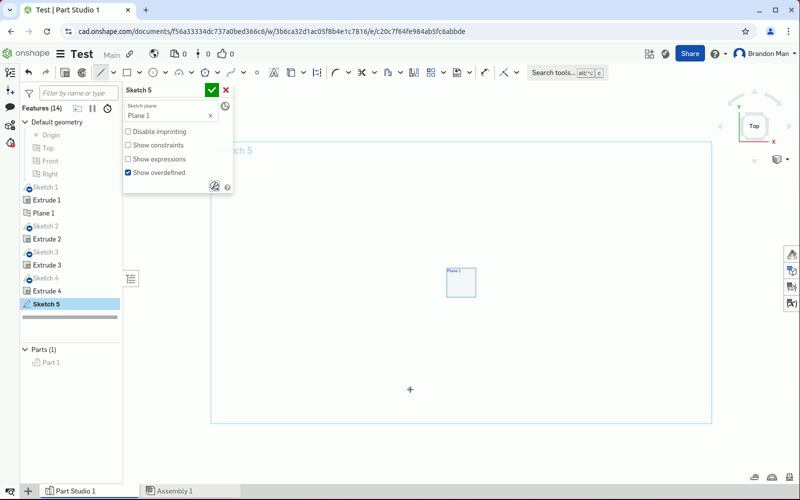
mouse_move(440, 389)
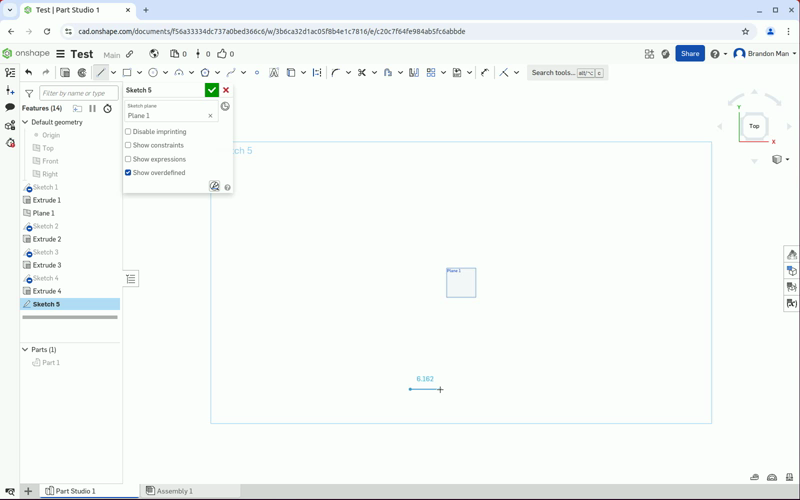
mouse_move(457, 389)
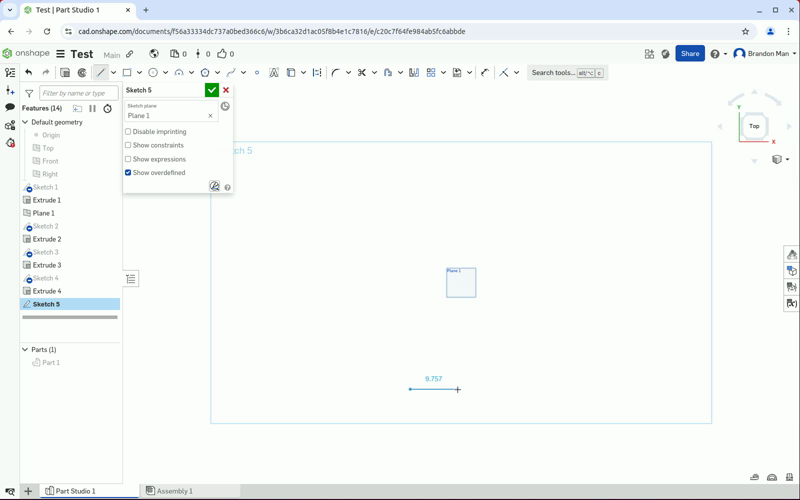
click(457, 389)
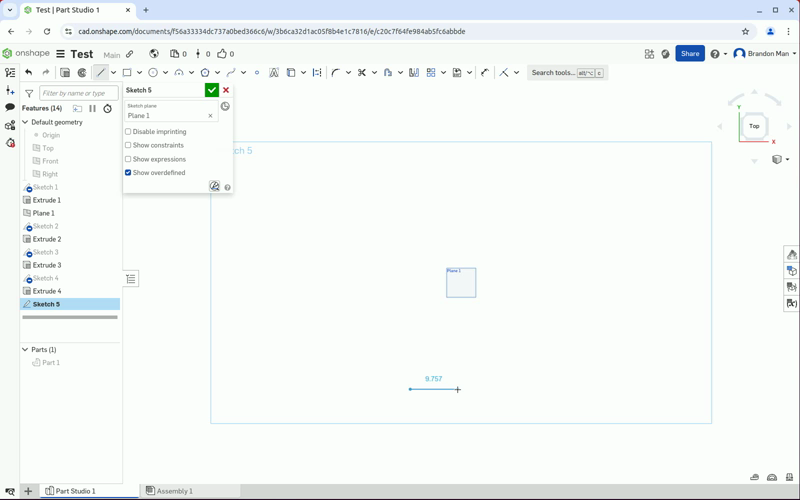
key_up(shift)
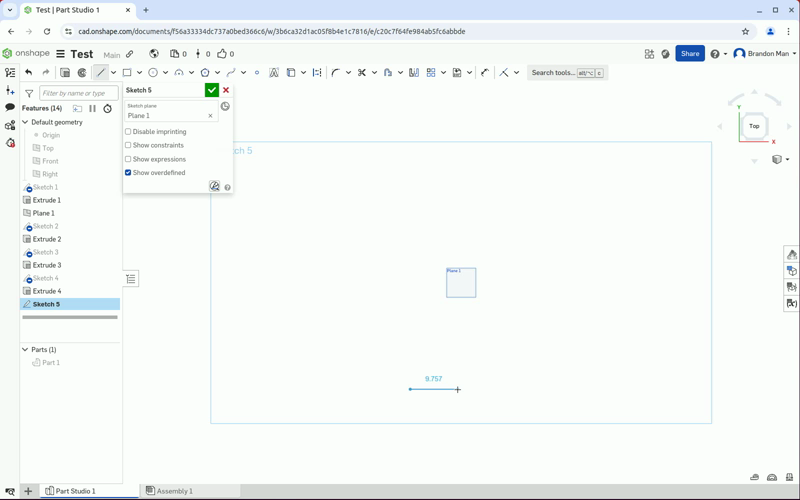
key_down(shift)
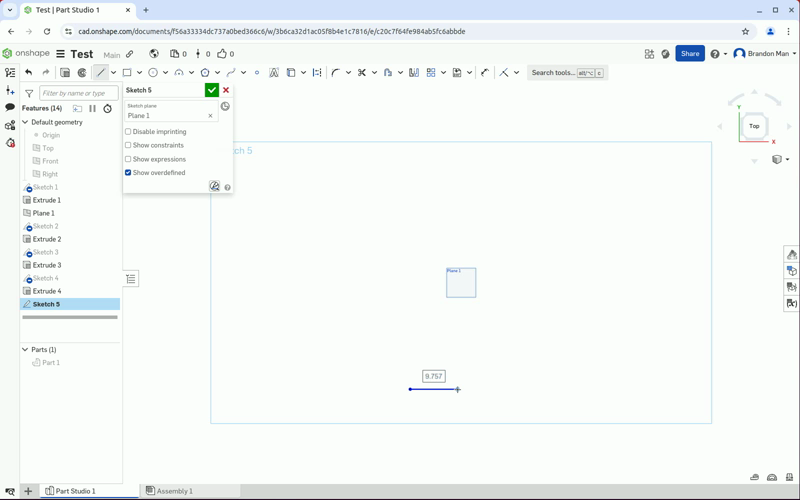
mouse_move(487, 389)
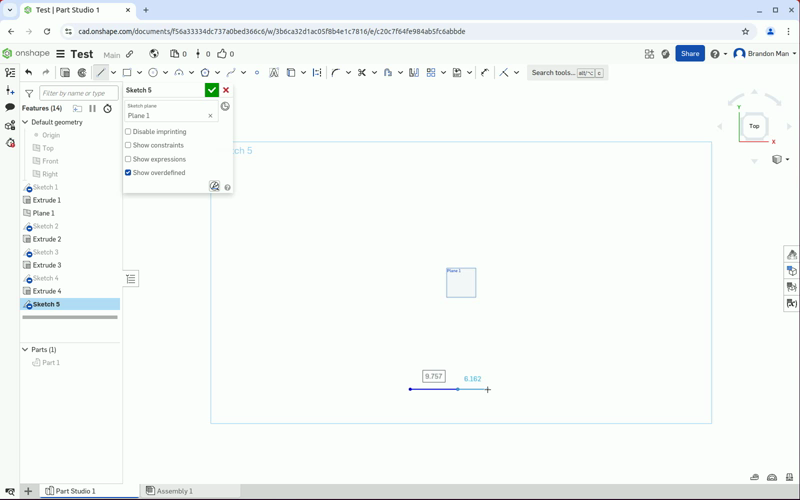
mouse_move(457, 342)
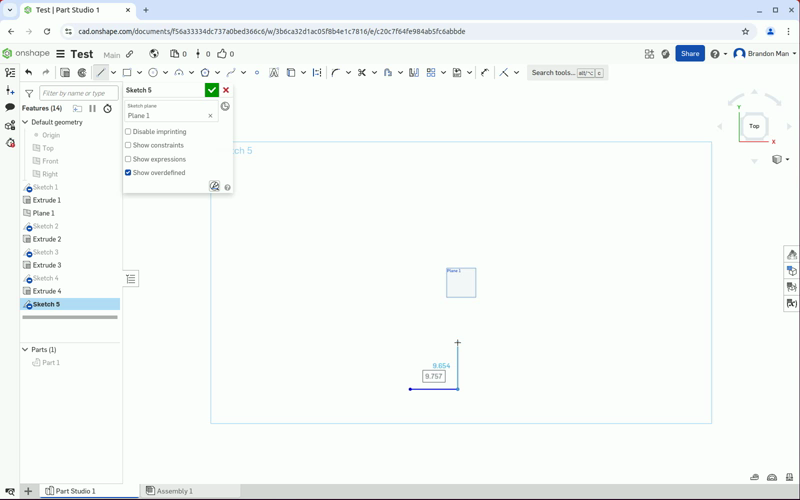
click(457, 342)
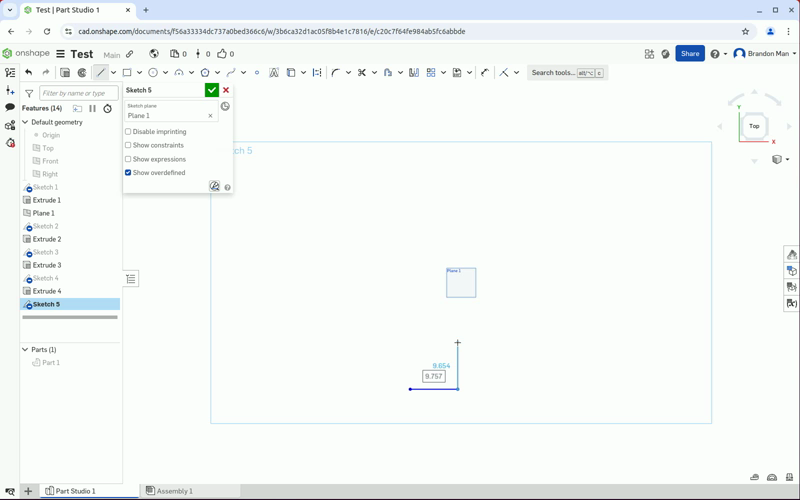
key_up(shift)
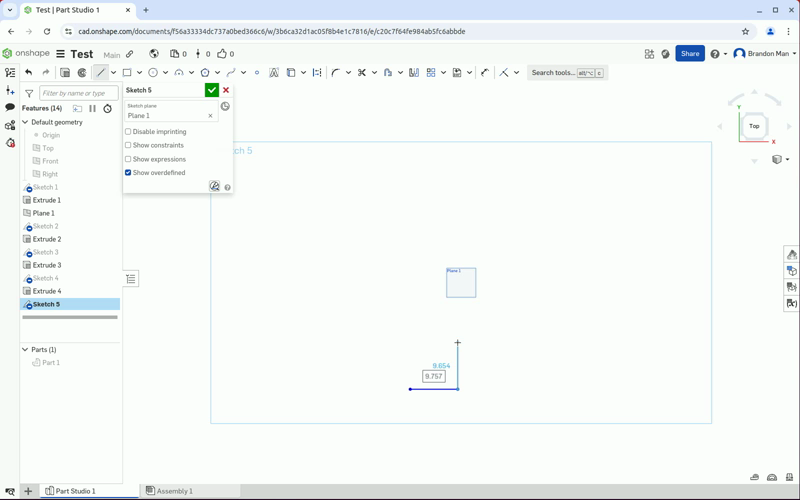
key_down(shift)
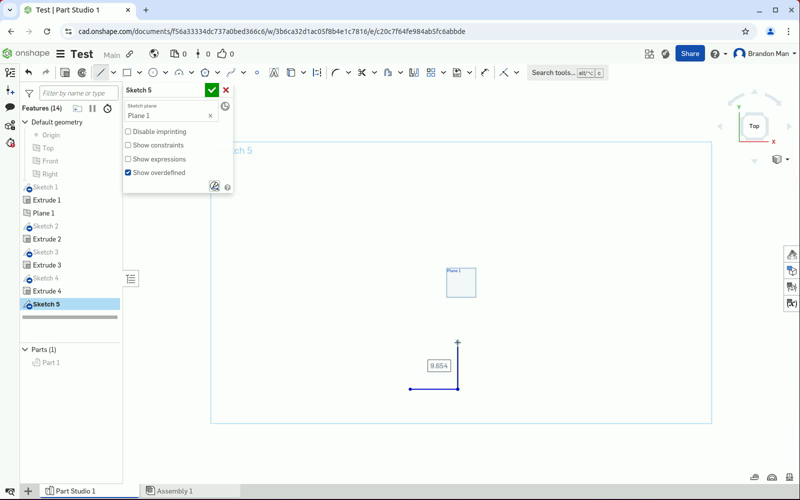
mouse_move(487, 342)
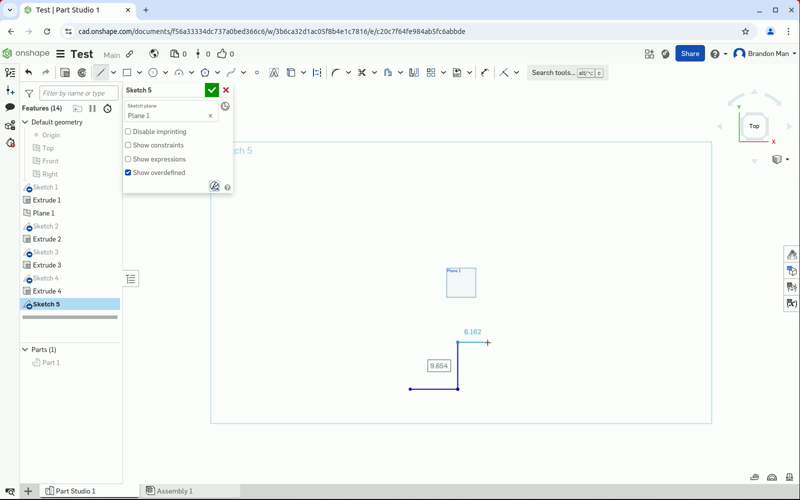
mouse_move(410, 342)
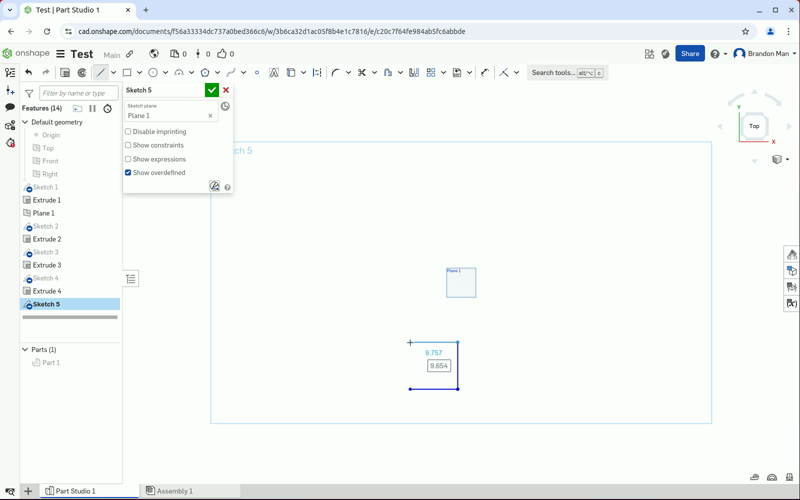
click(410, 342)
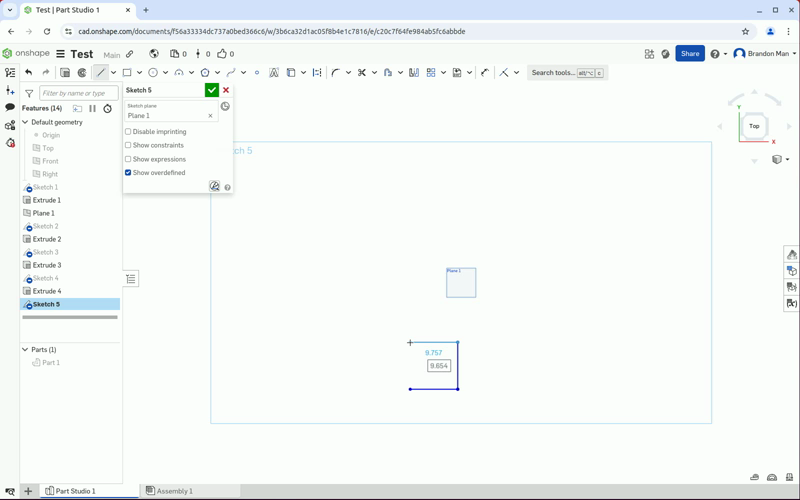
key_up(shift)
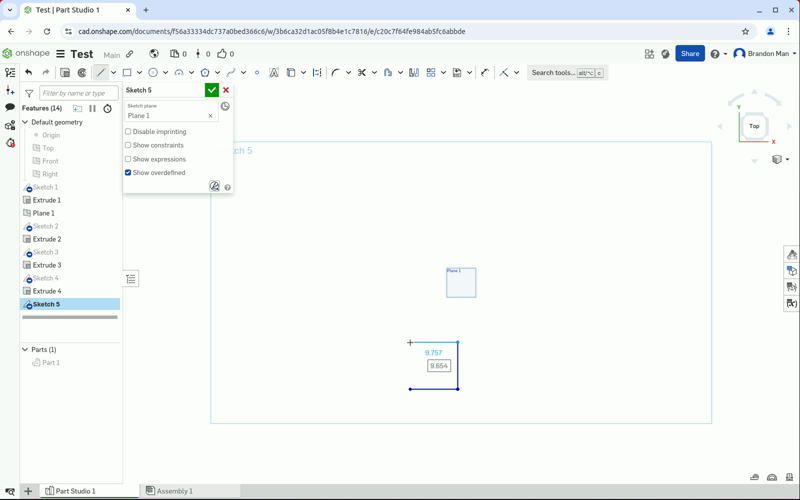
mouse_move(440, 342)
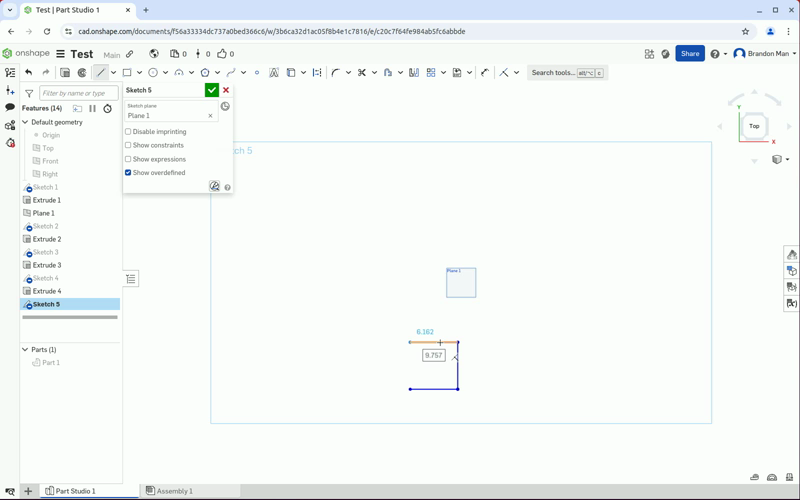
key_down(shift)
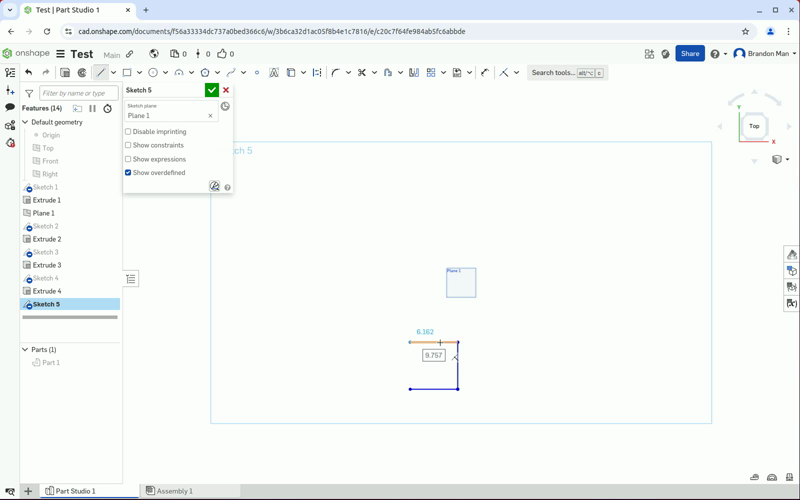
mouse_move(410, 389)
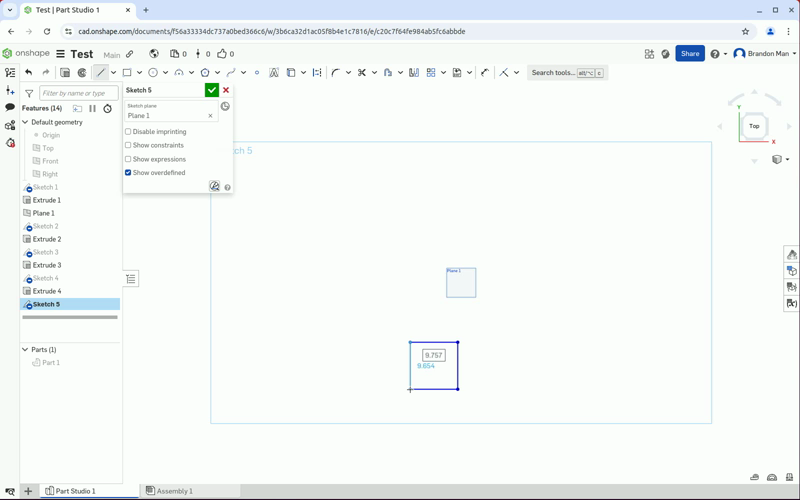
key_up(shift)
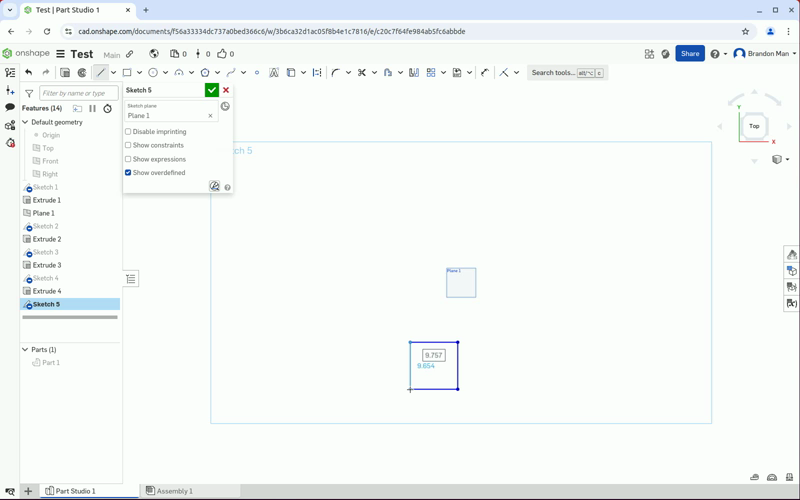
click(410, 389)
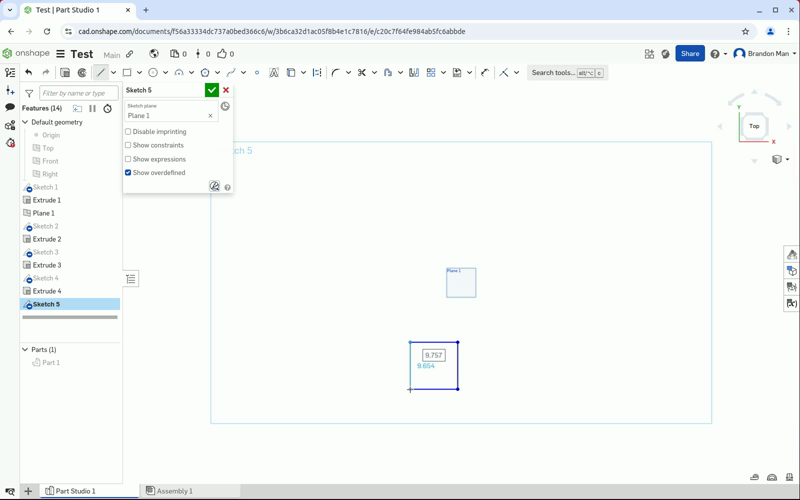
key(esc)
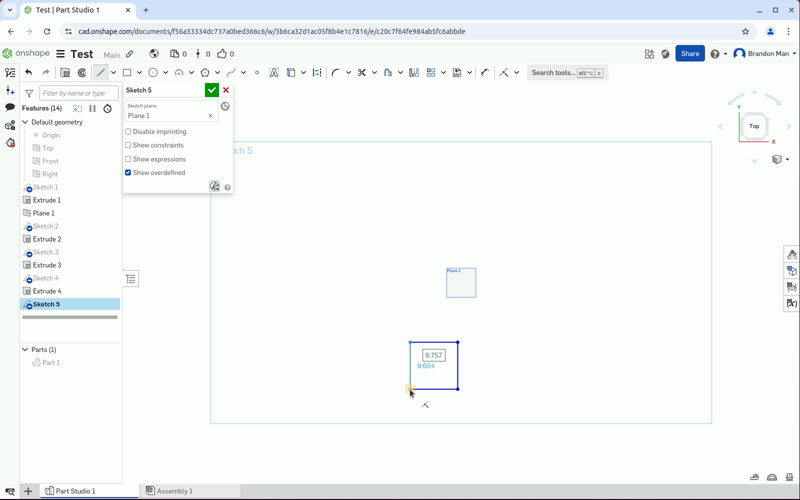
mouse_move(455, 387)
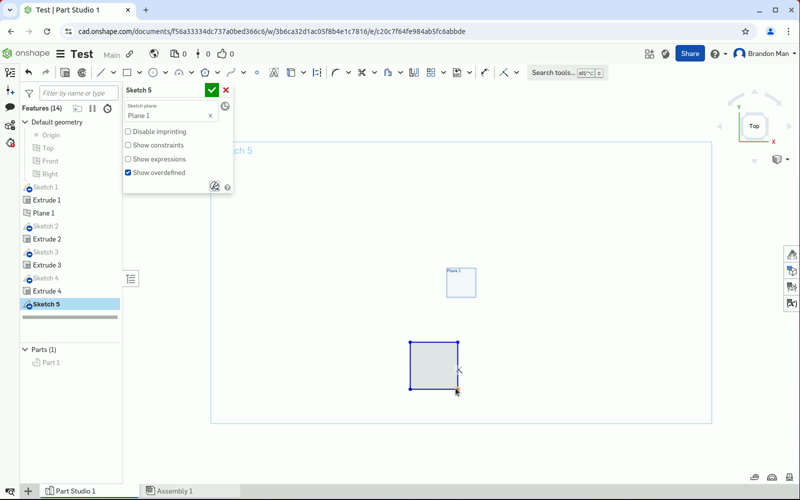
click(455, 387)
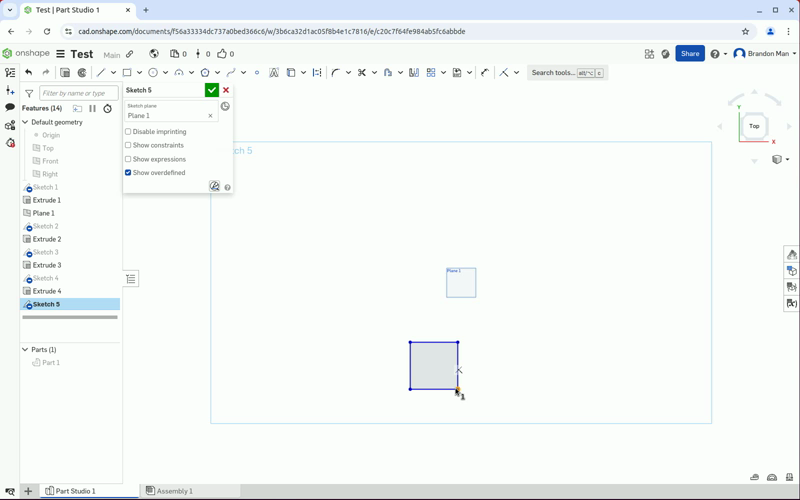
mouse_move(73, 352)
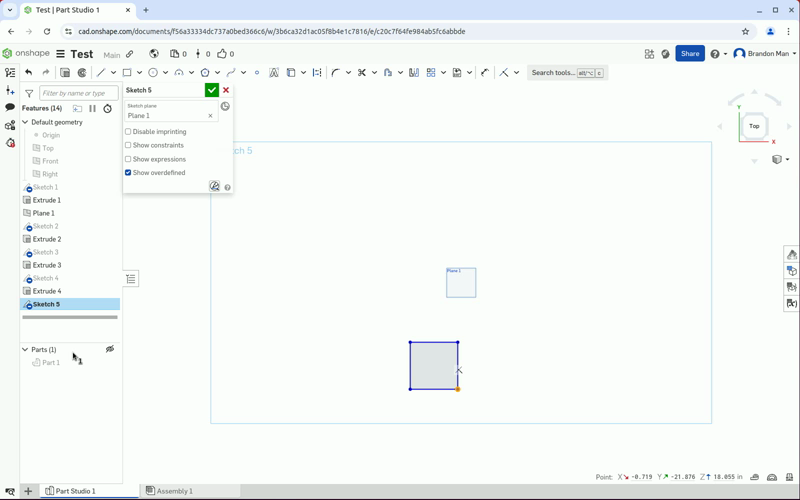
key(shift+y)
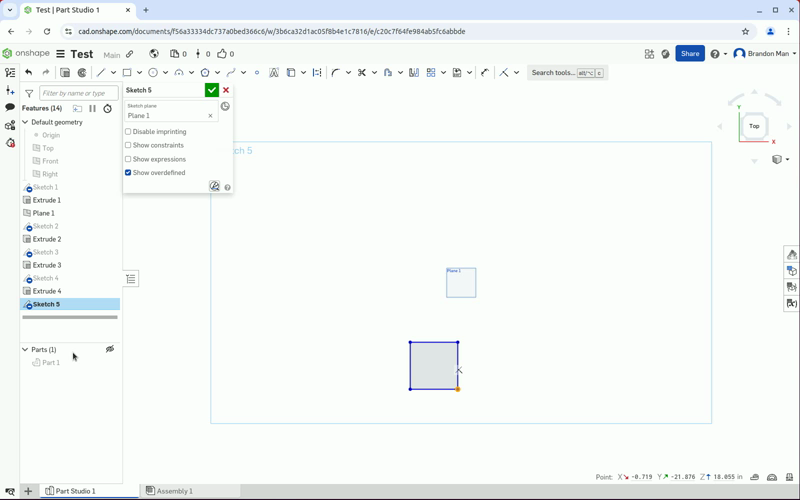
key(shift+e)
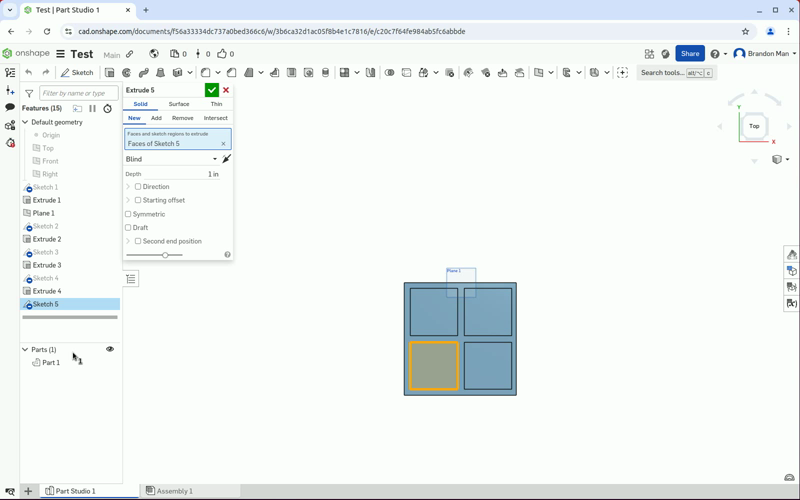
mouse_move(143, 106)
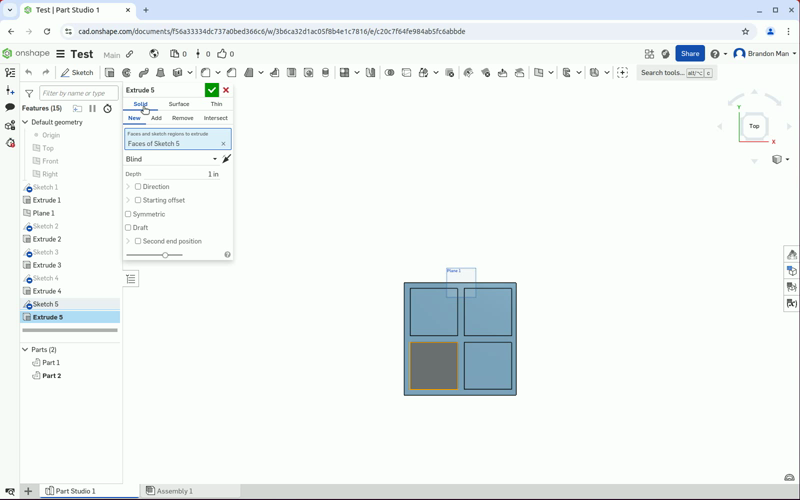
click(143, 106)
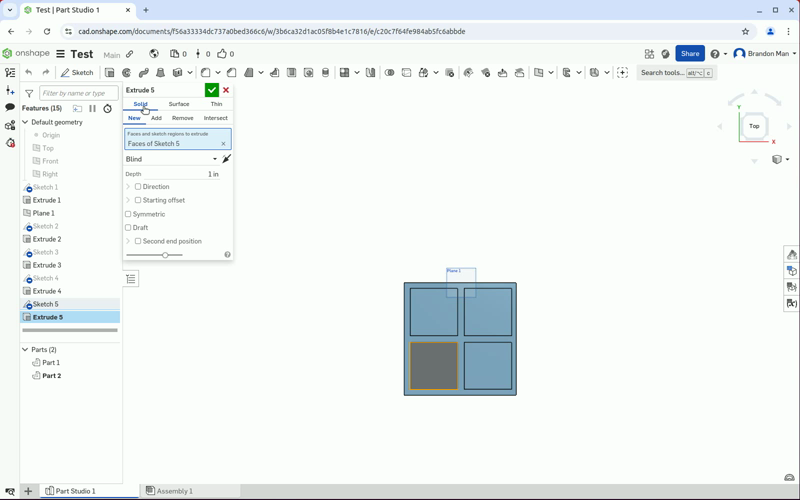
mouse_move(186, 120)
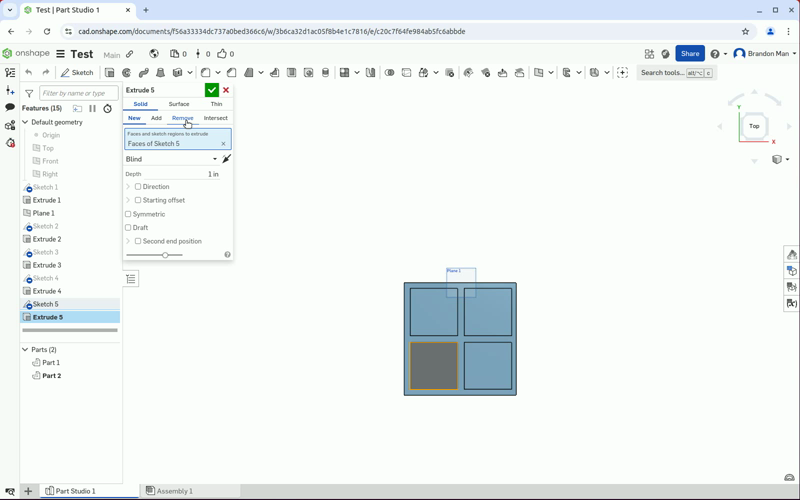
click(186, 120)
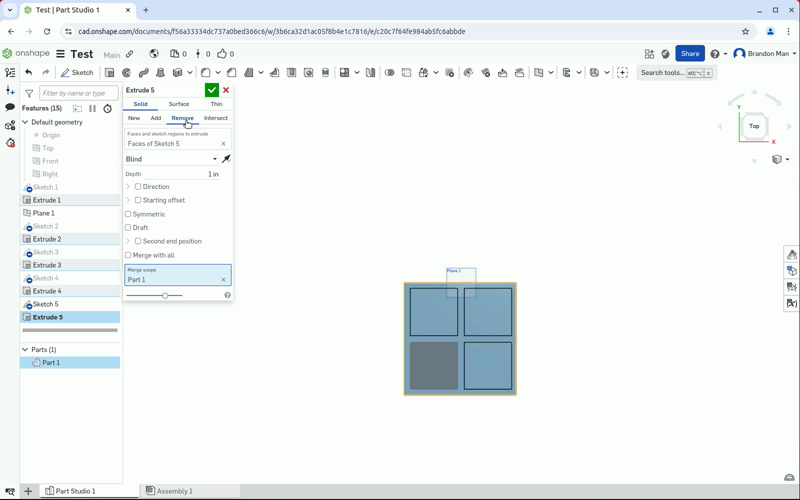
key(tab, 4)
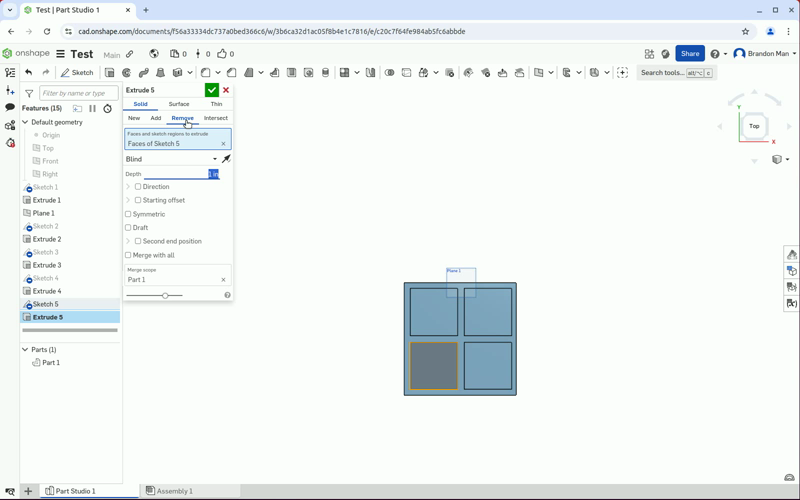
text(30.811)
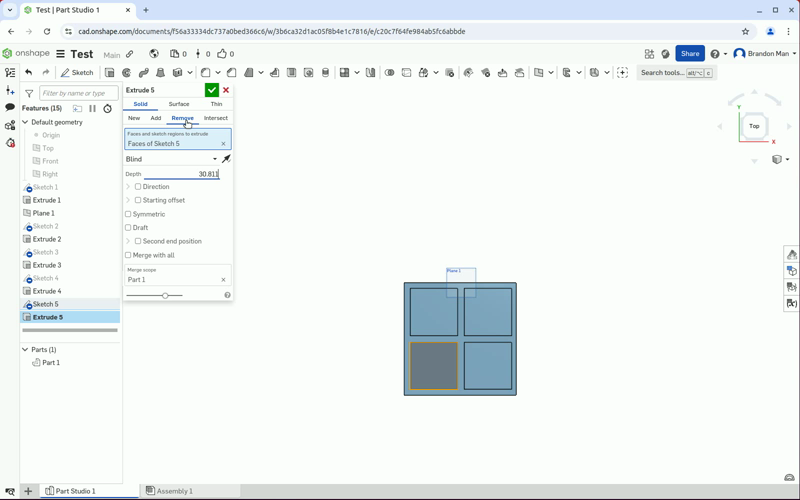
key(tab, 6)
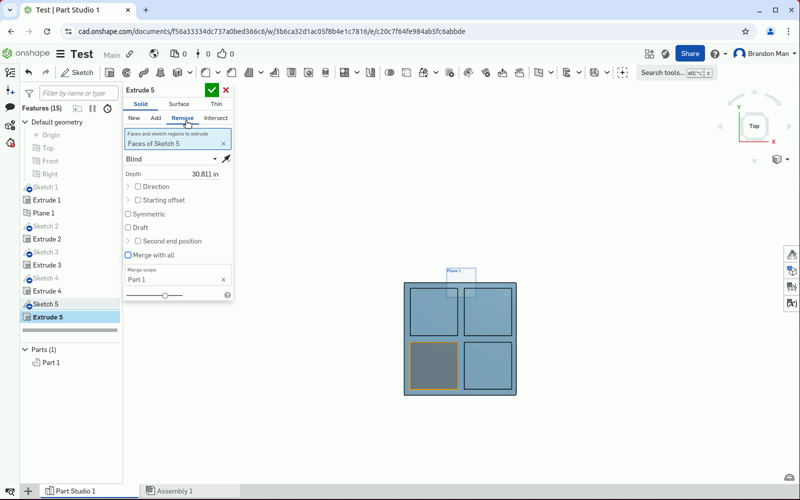
key(space)
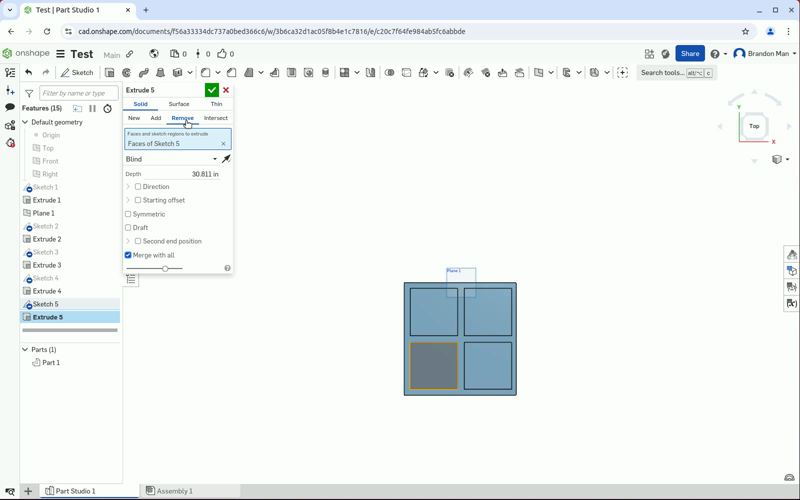
key(enter)
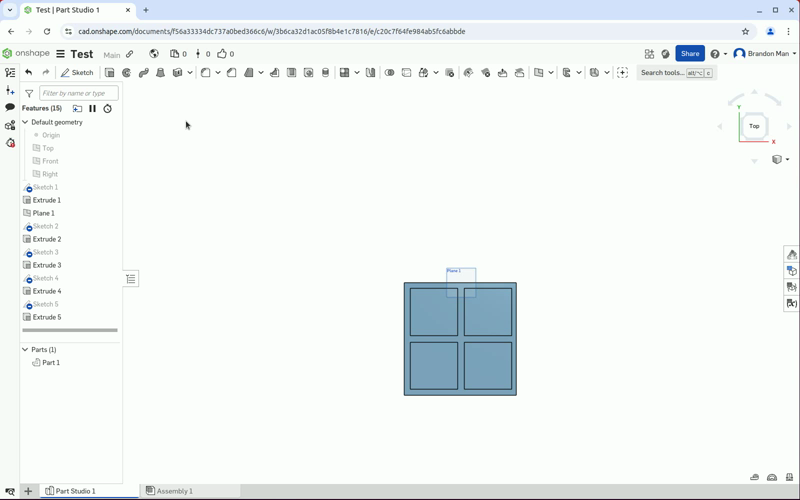
key(shift+h)
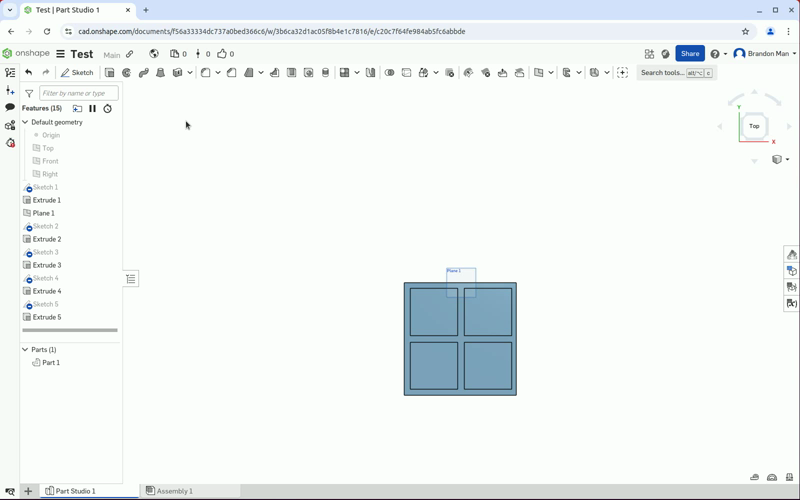
key(shift+h)
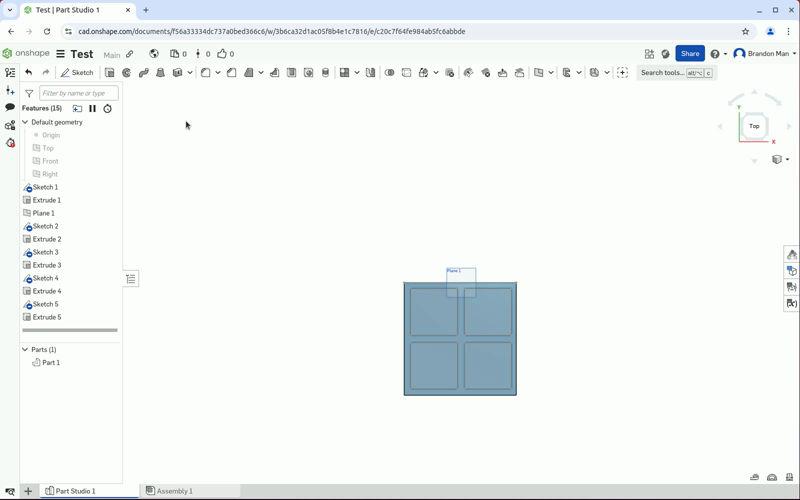
key(shift+7)
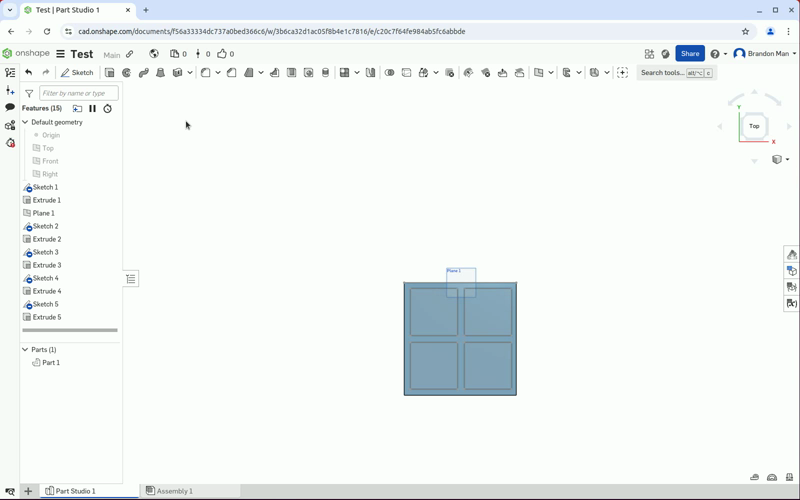
key(up, 3)
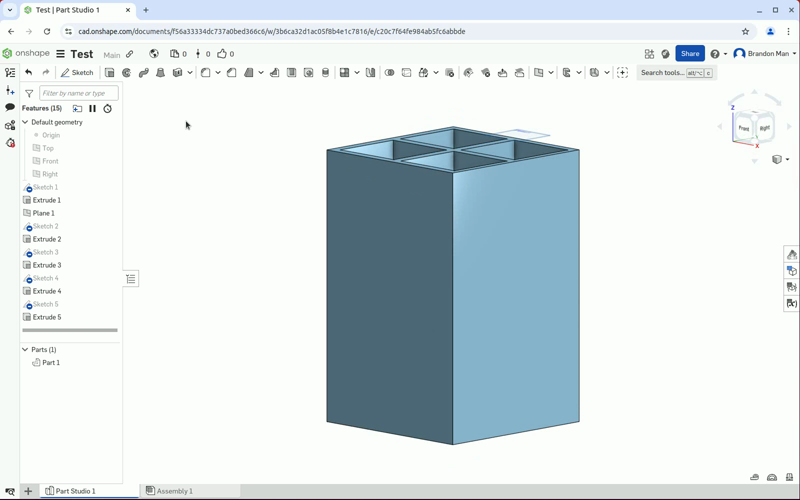
key(left, 3)
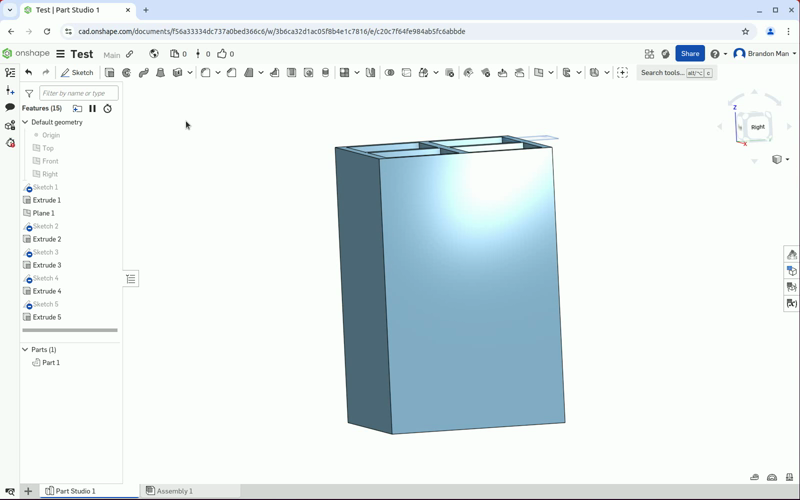
key(right, 3)
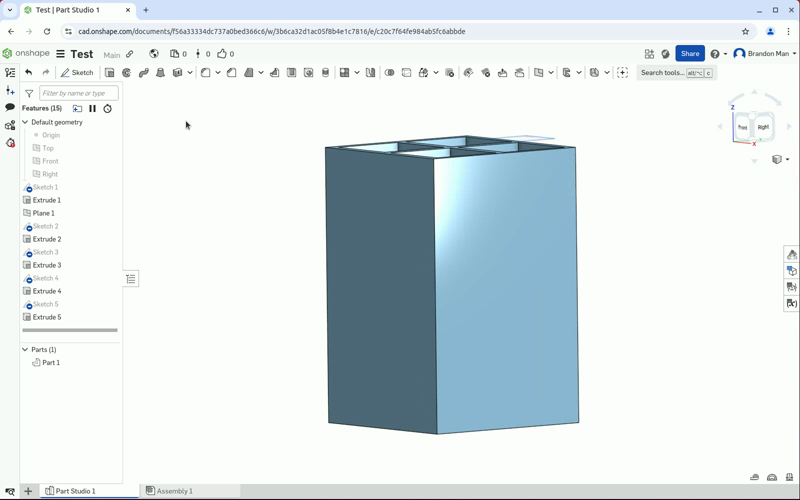
key(down, 3)
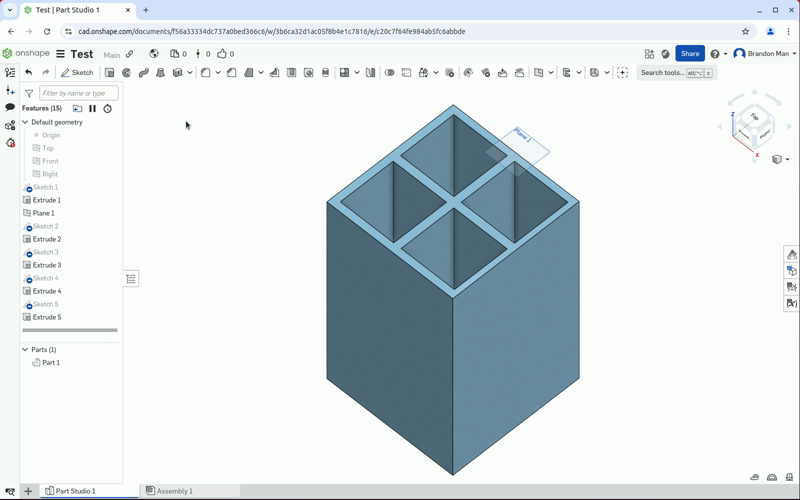
mouse_move(73, 189)
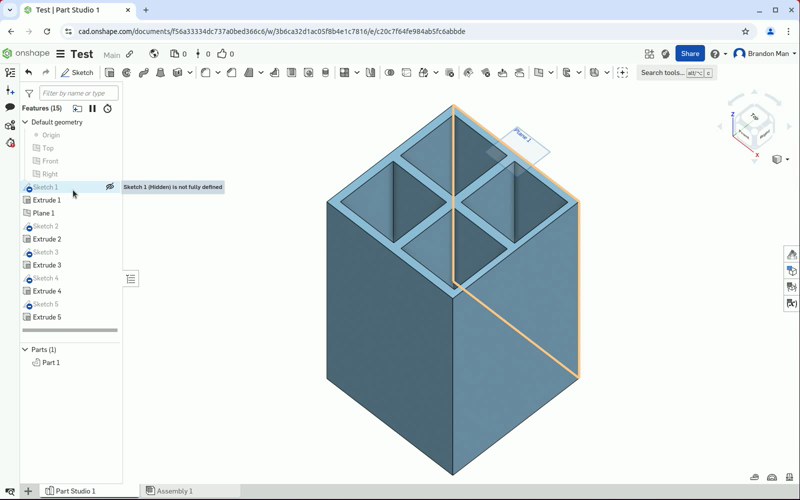
click(73, 189)